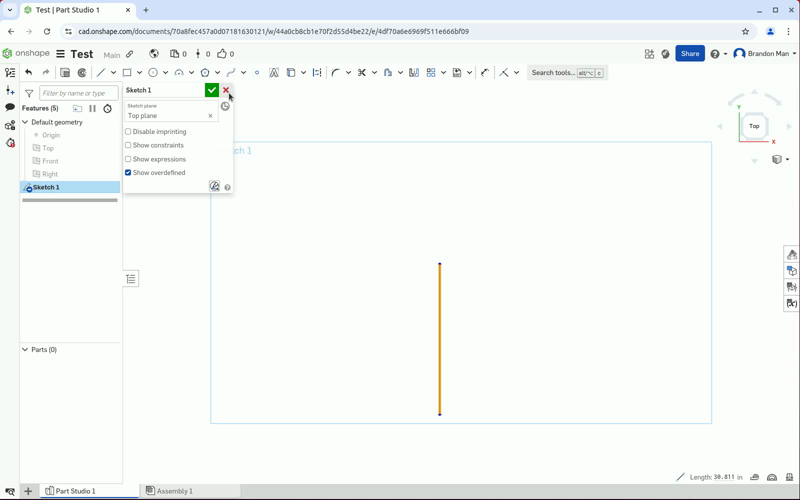
key(shift+h)
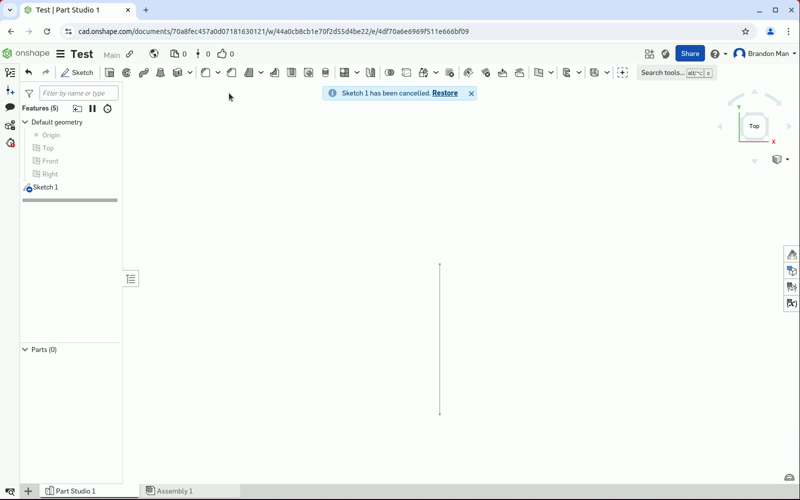
mouse_move(73, 352)
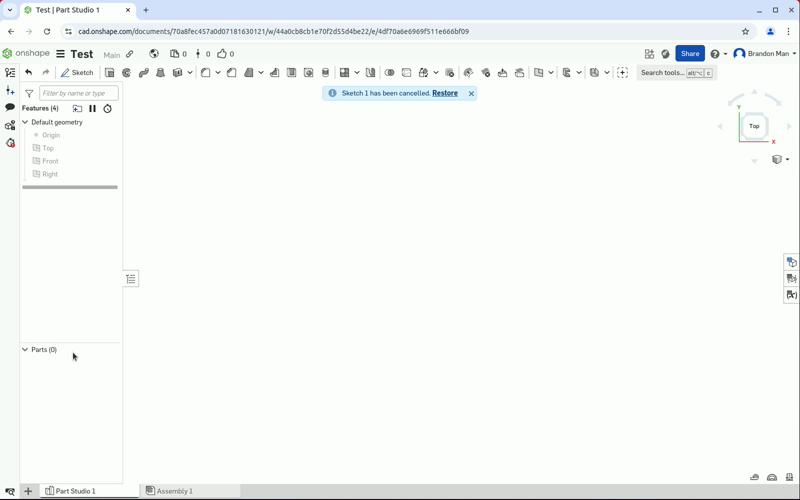
key(y)
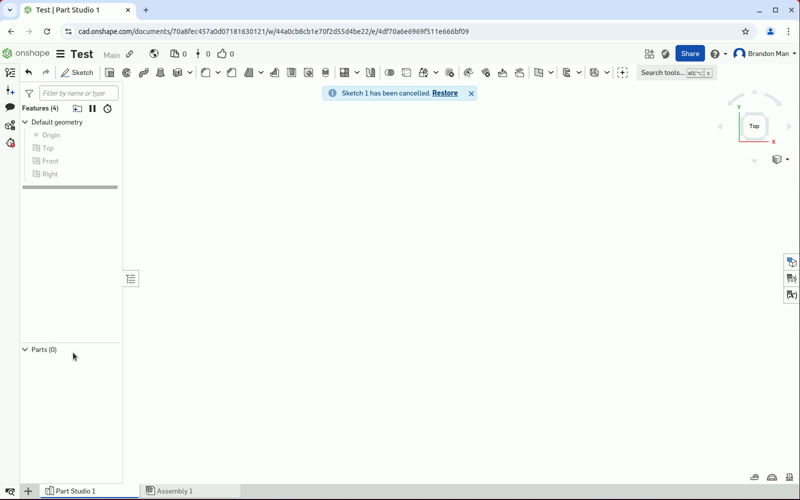
key(shift+p)
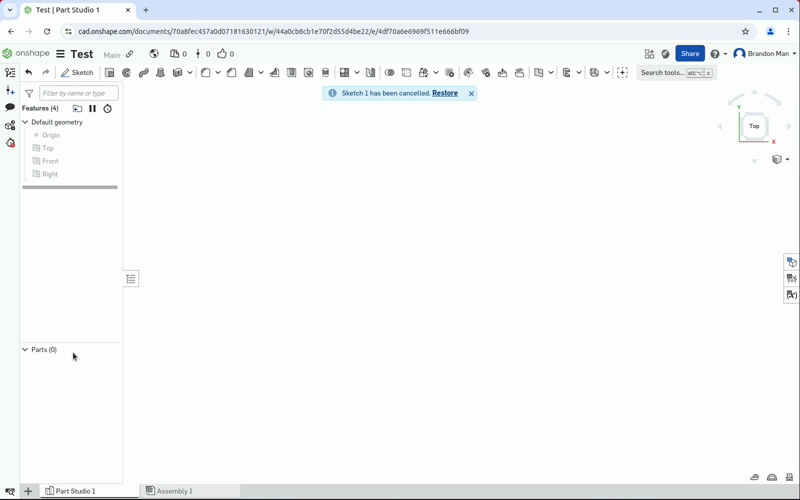
key(space)
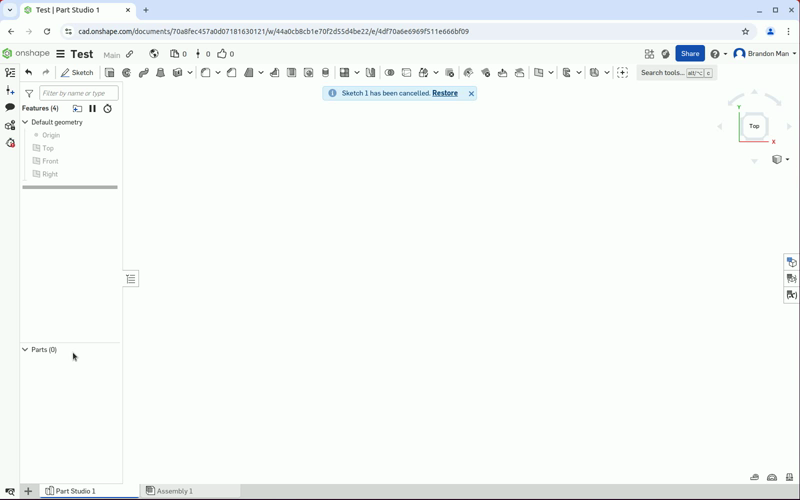
key_down(shift)
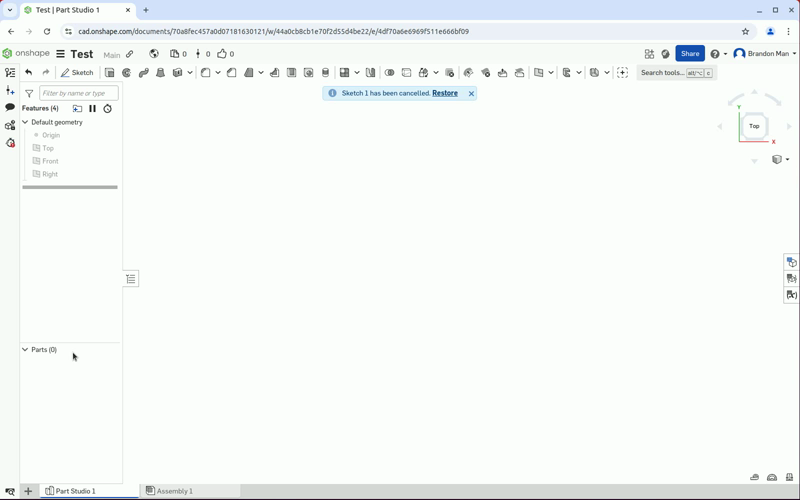
key(up)
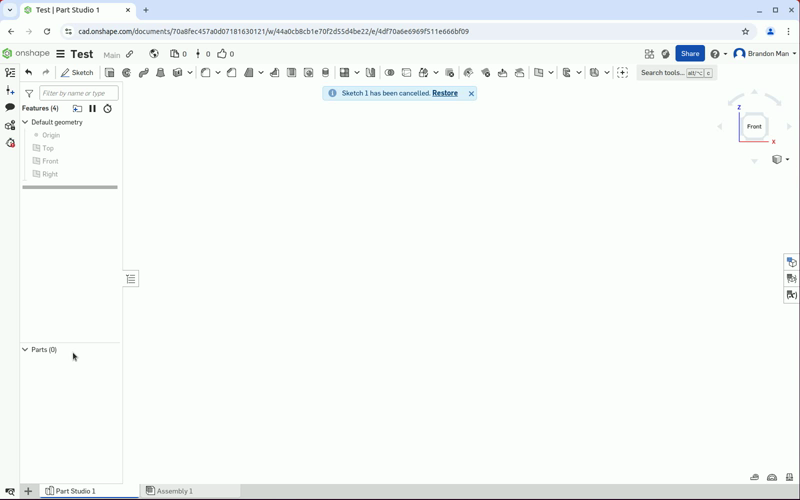
key_up(shift)
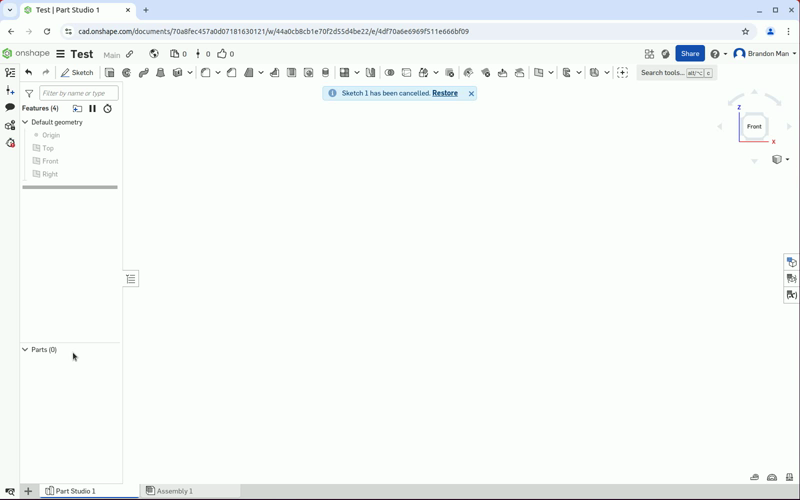
key(space)
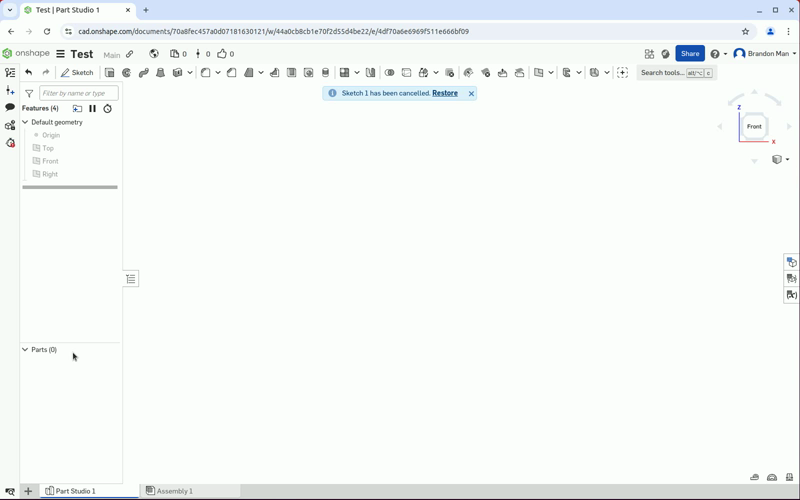
key_down(shift)
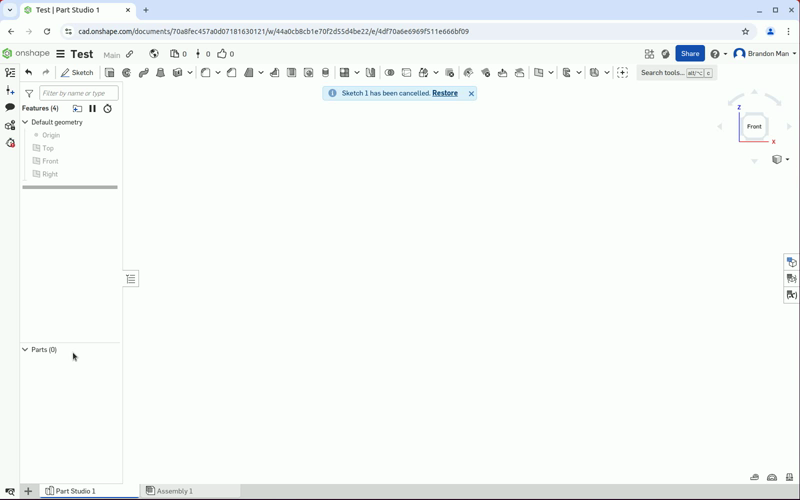
key(left)
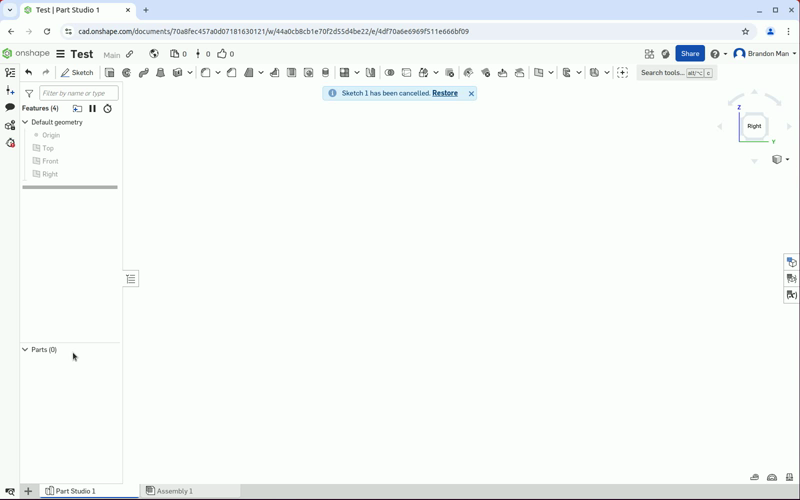
key_up(shift)
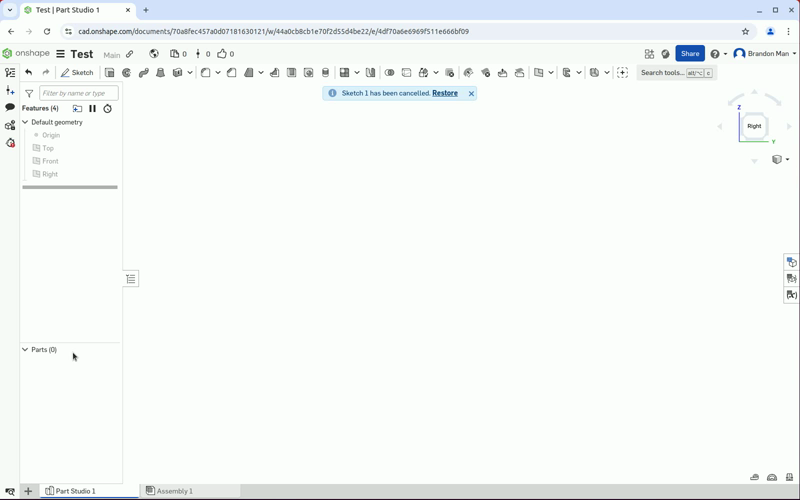
mouse_move(73, 352)
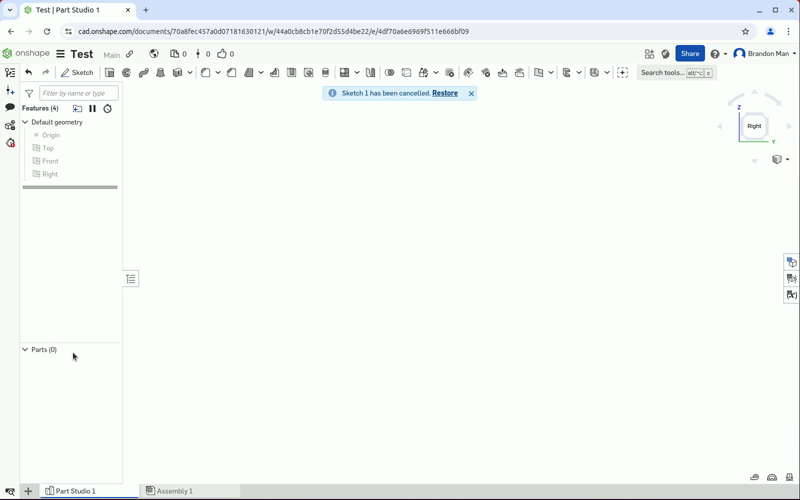
key(shift+y)
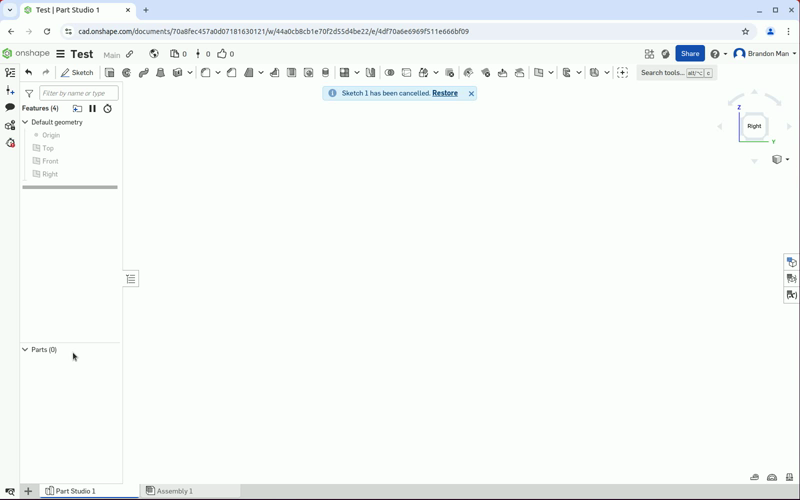
key(shift+s)
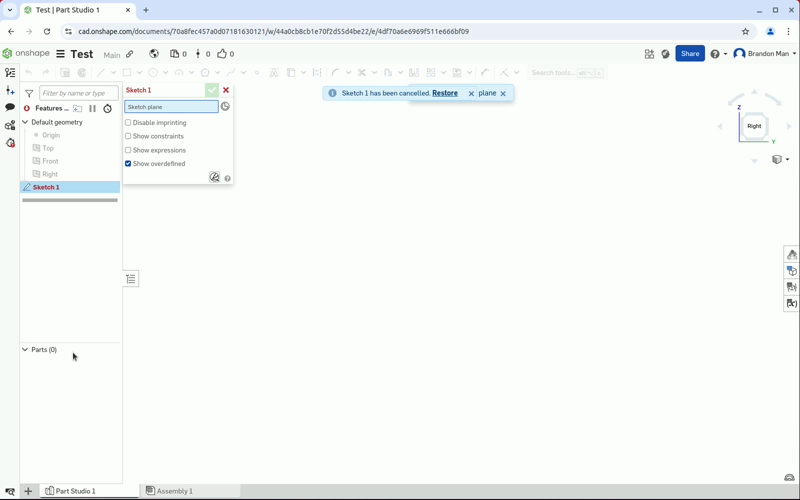
mouse_move(73, 176)
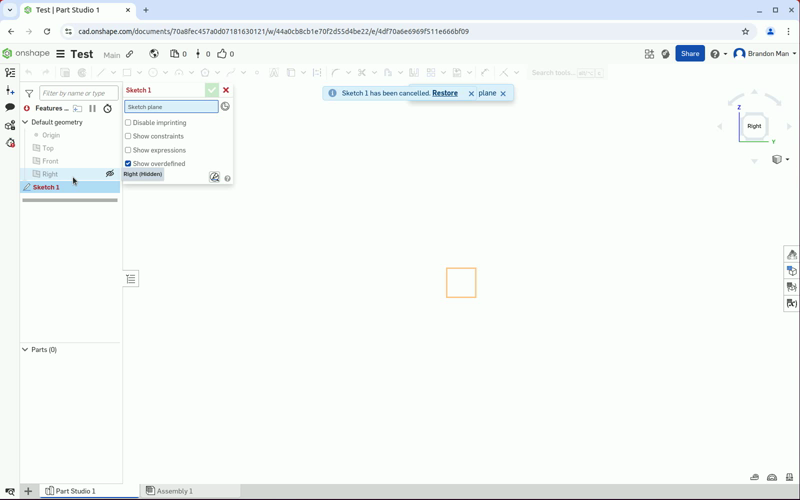
click(73, 176)
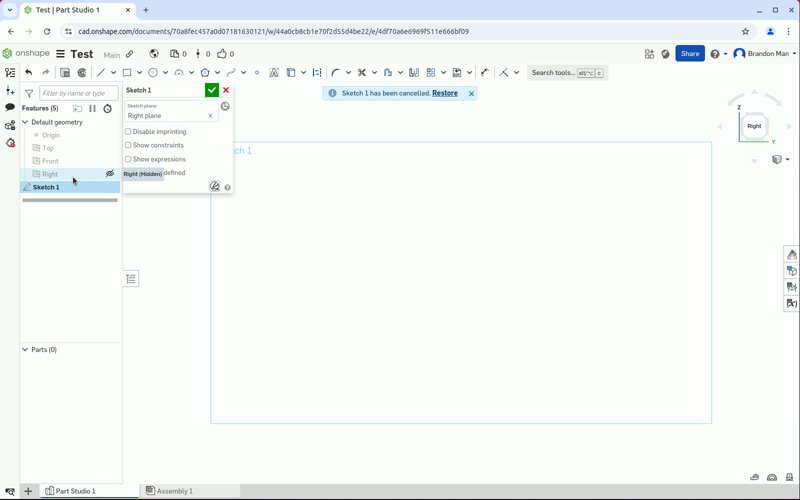
mouse_move(73, 352)
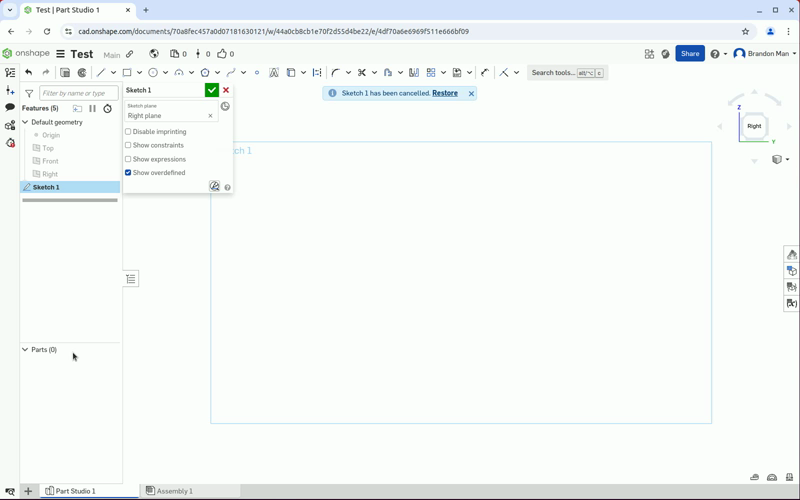
key(y)
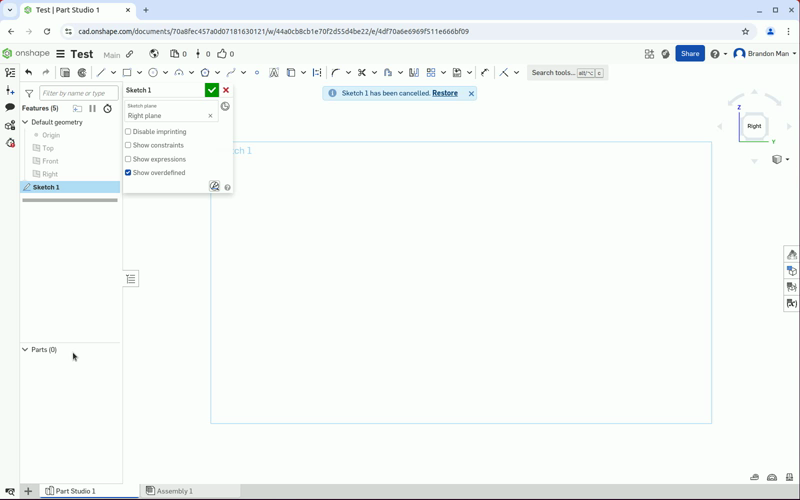
key(c)
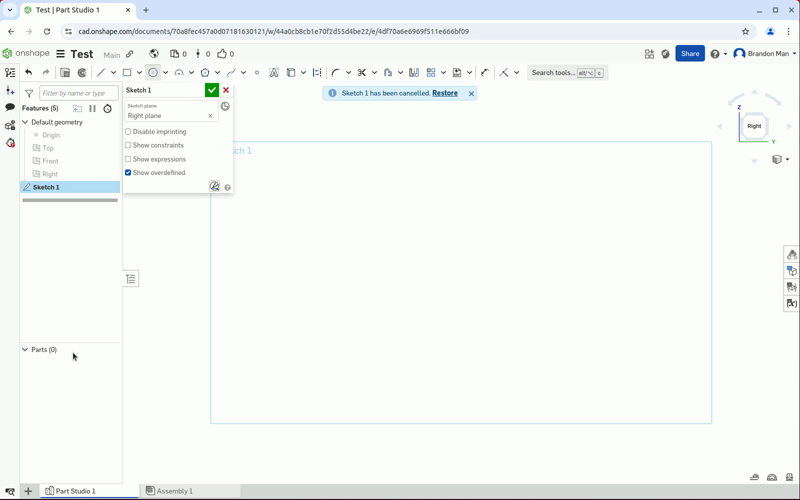
key_down(shift)
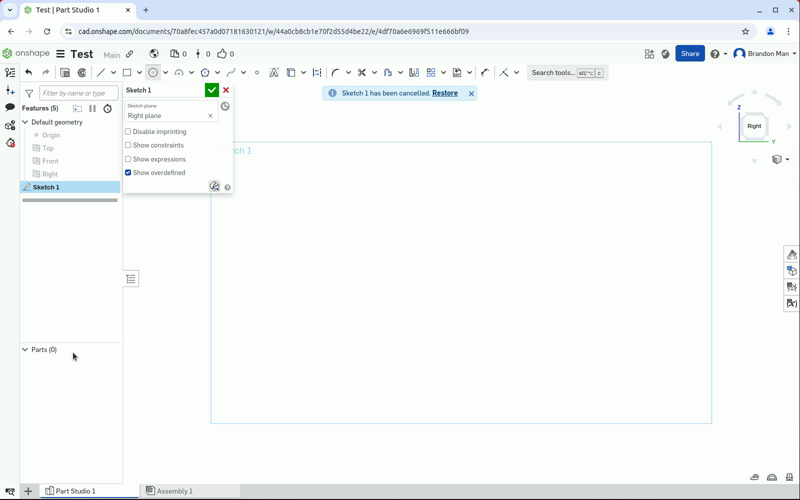
mouse_move(461, 282)
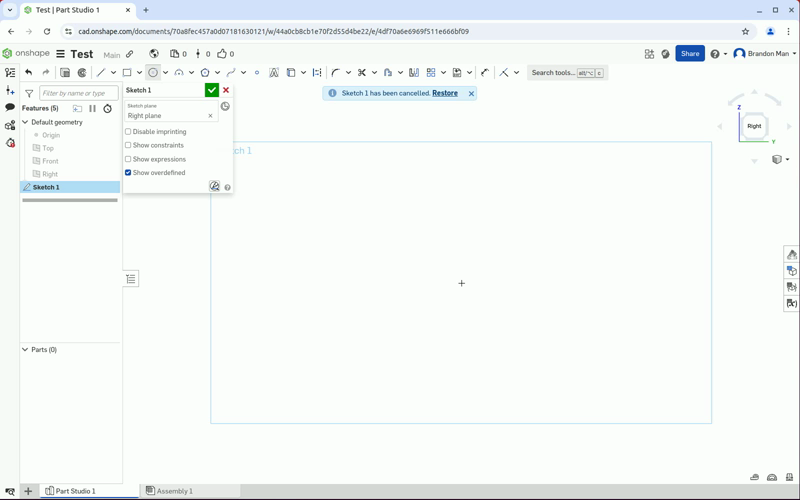
click(461, 282)
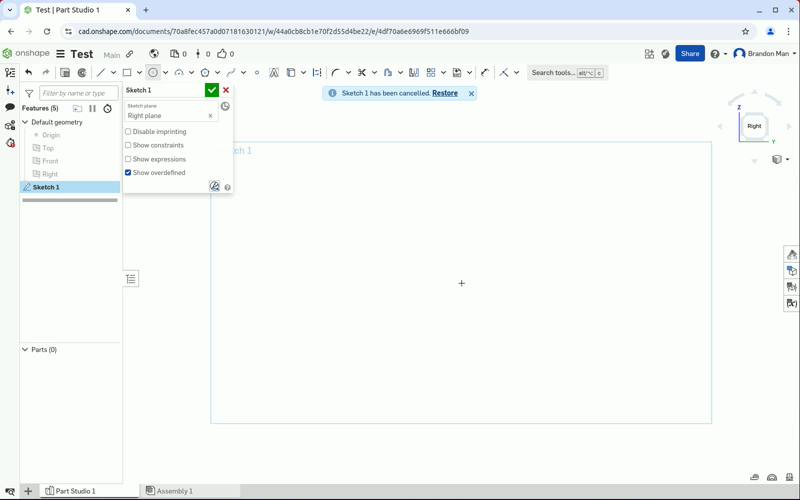
key_up(shift)
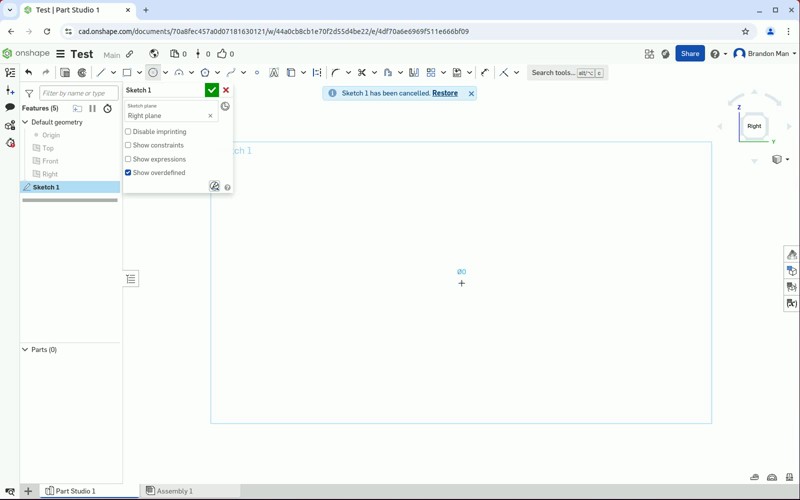
mouse_move(471, 282)
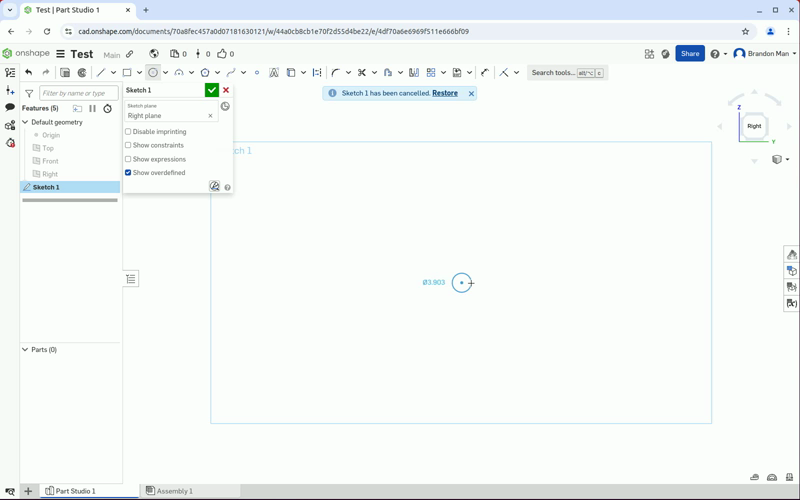
click(471, 282)
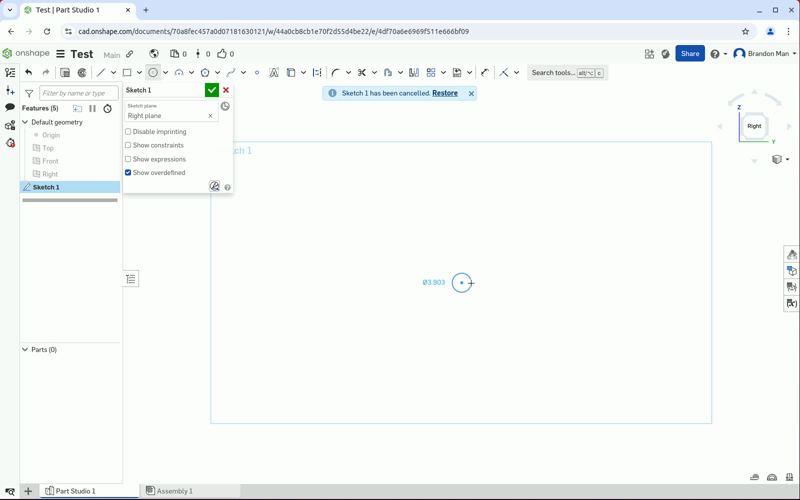
key(esc)
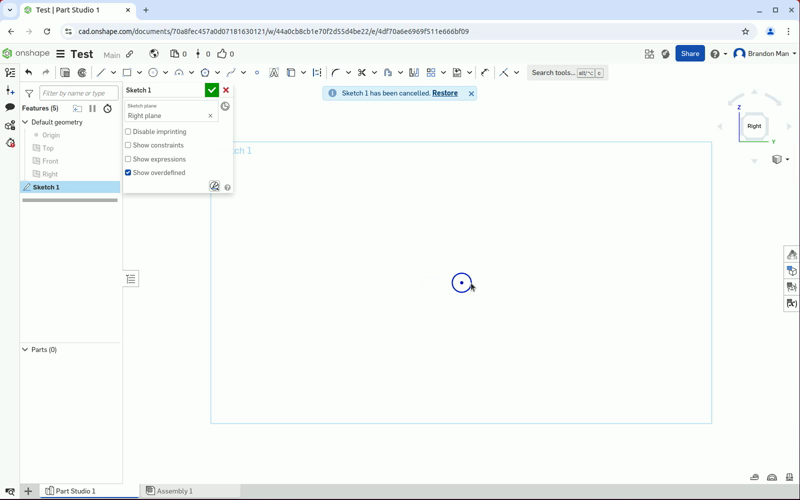
mouse_move(470, 282)
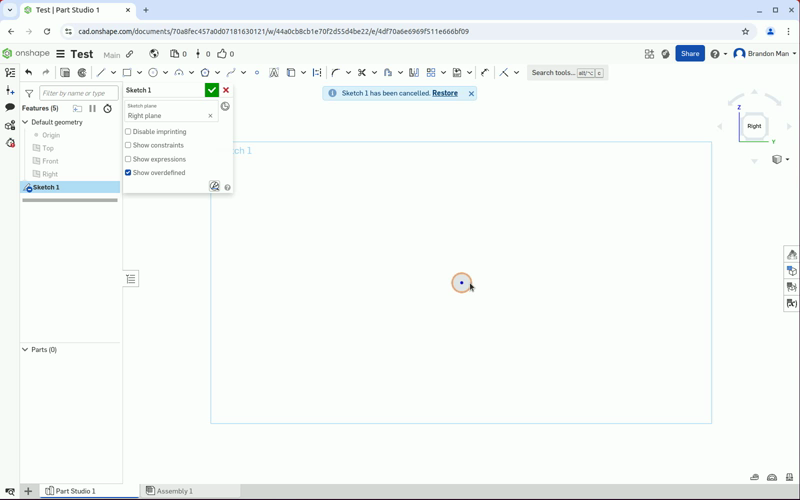
scroll(6)
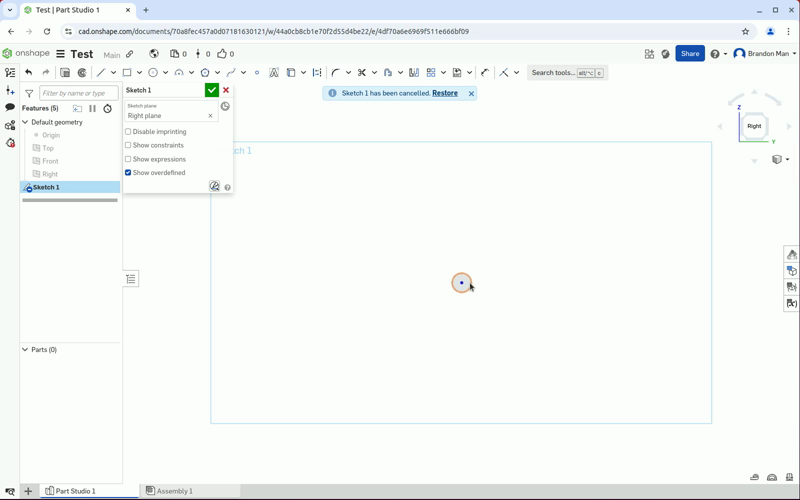
scroll(6)
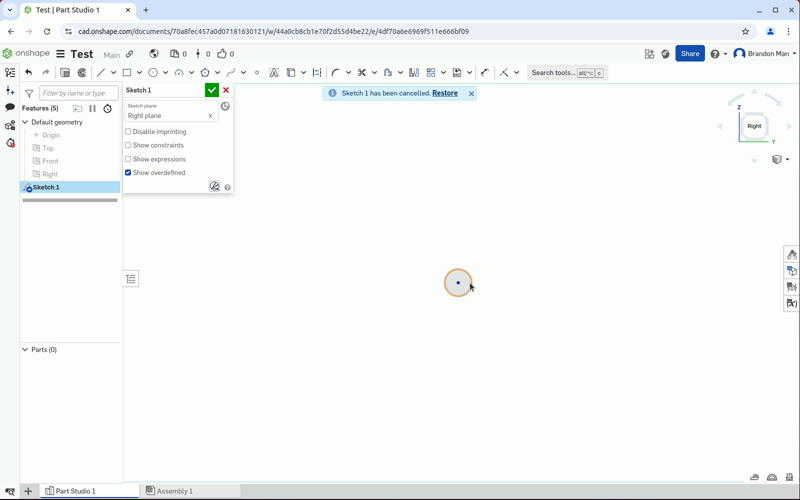
scroll(6)
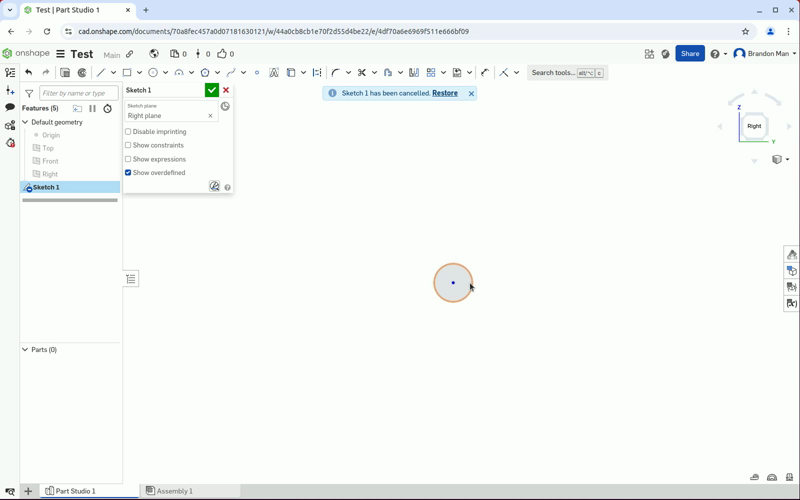
scroll(6)
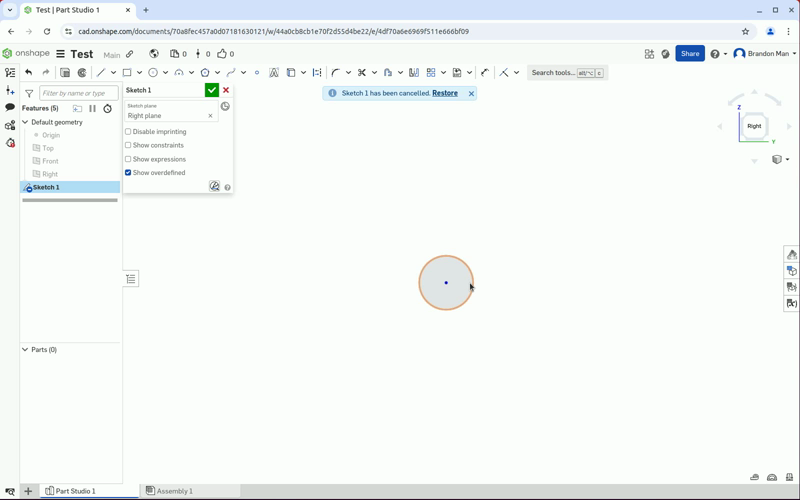
scroll(6)
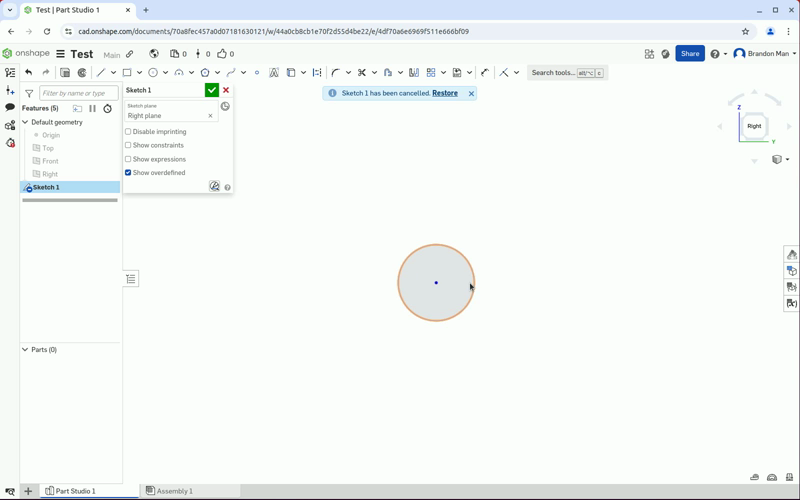
scroll(6)
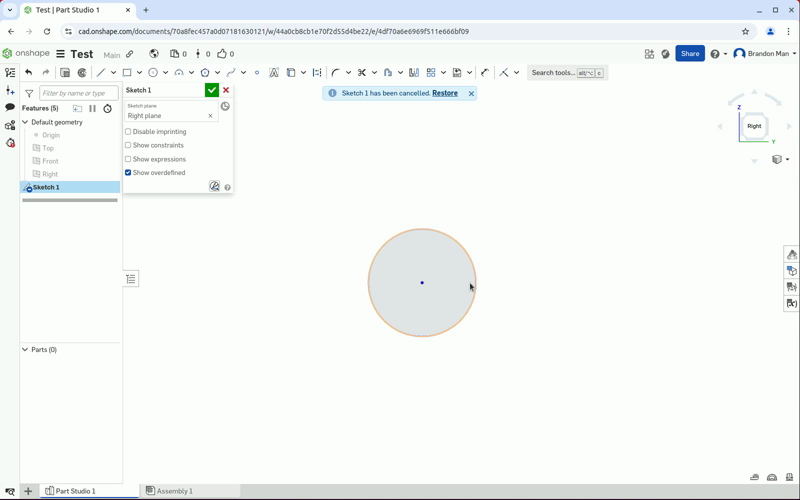
scroll(6)
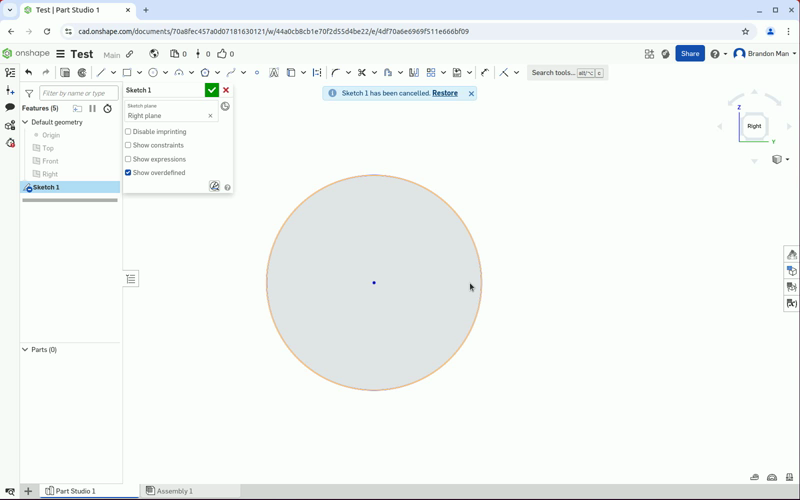
click(470, 282)
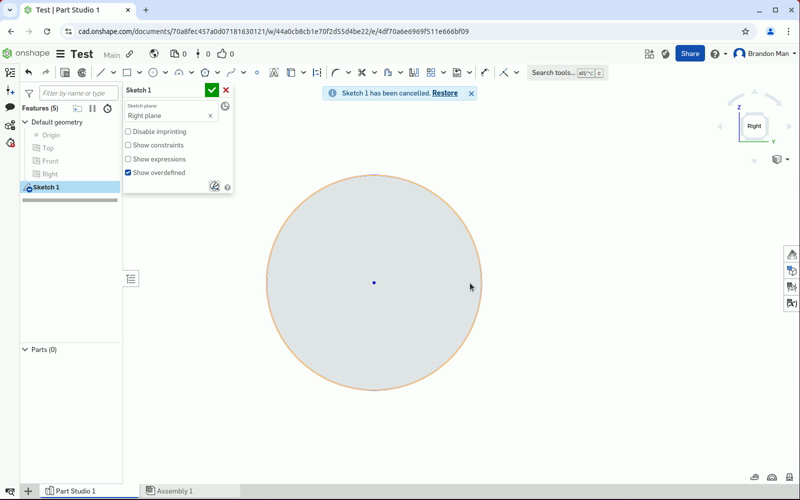
scroll(-6)
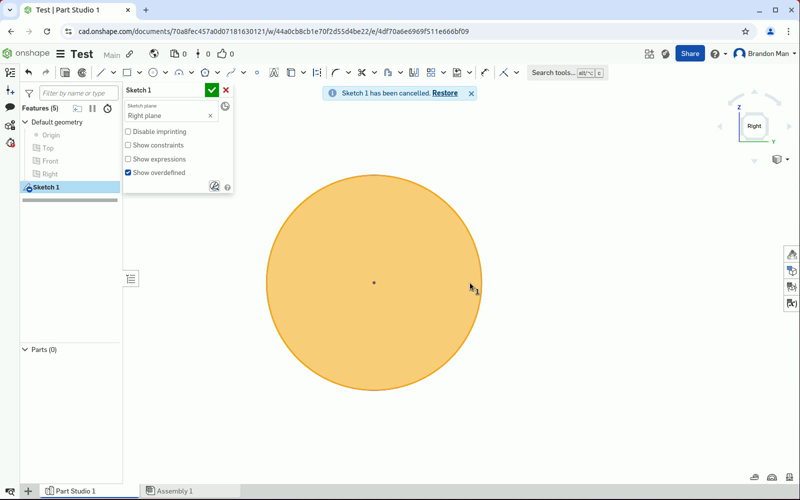
scroll(-6)
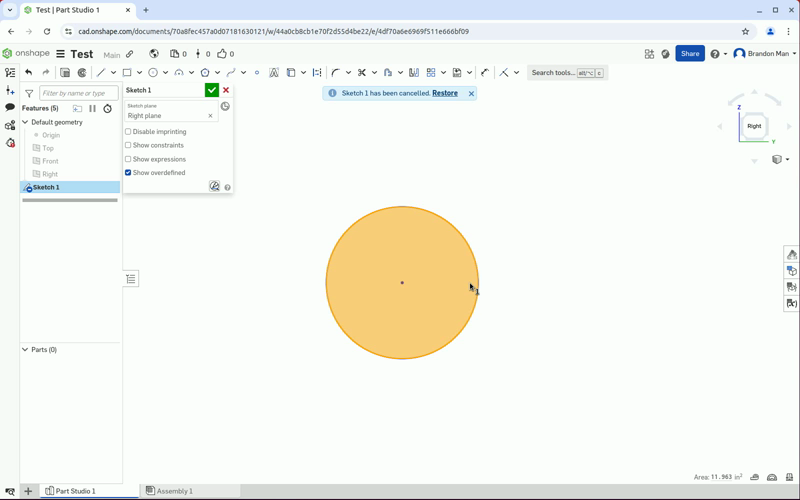
scroll(-6)
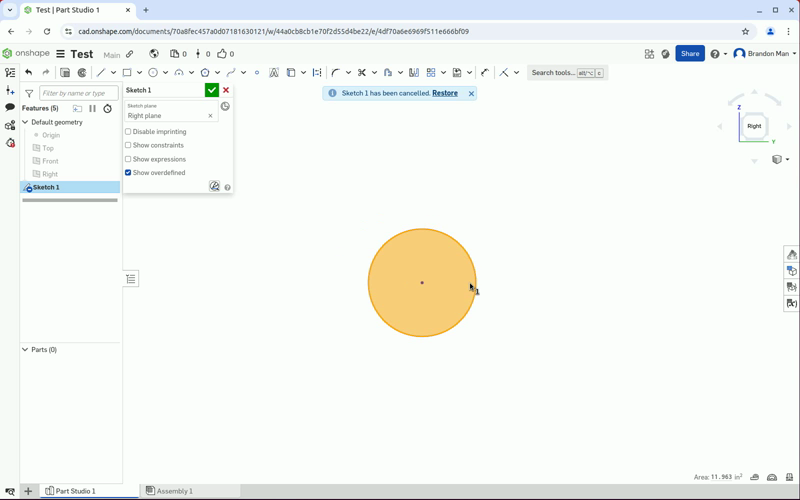
scroll(-6)
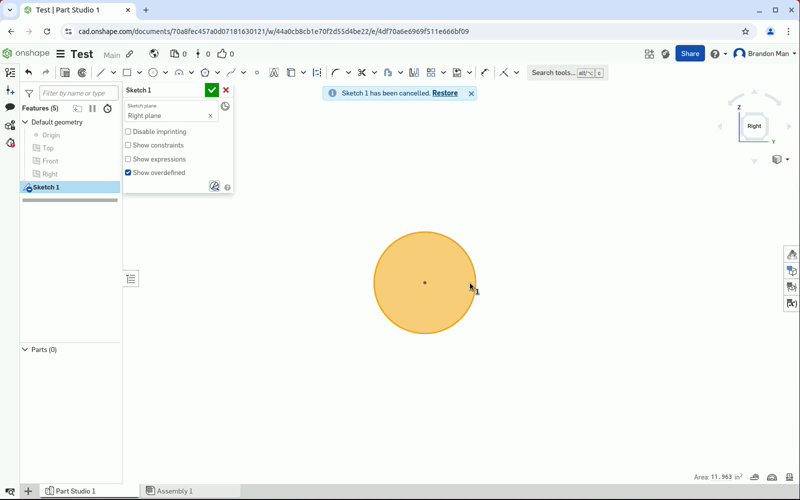
scroll(-6)
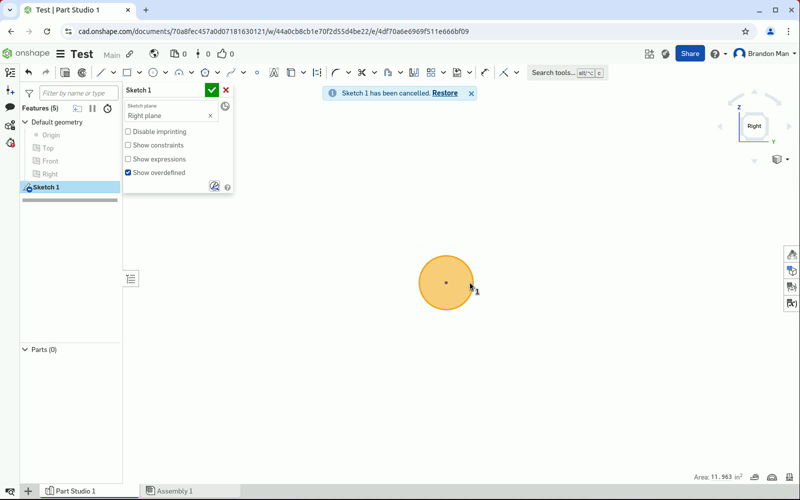
scroll(-6)
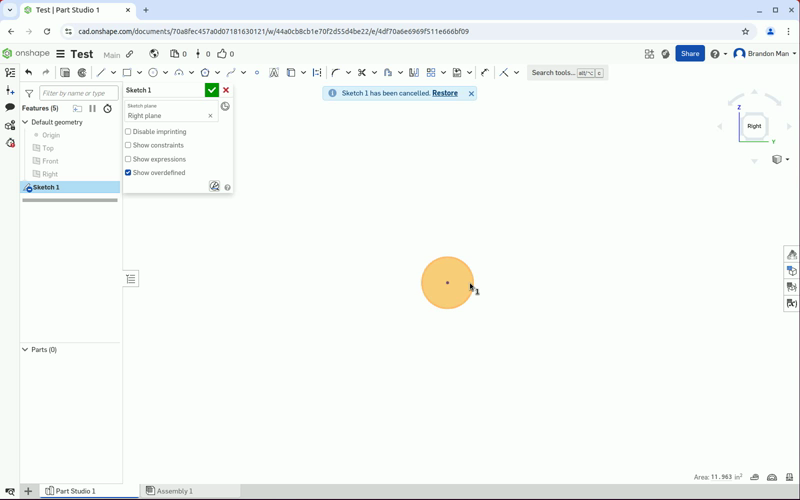
scroll(-6)
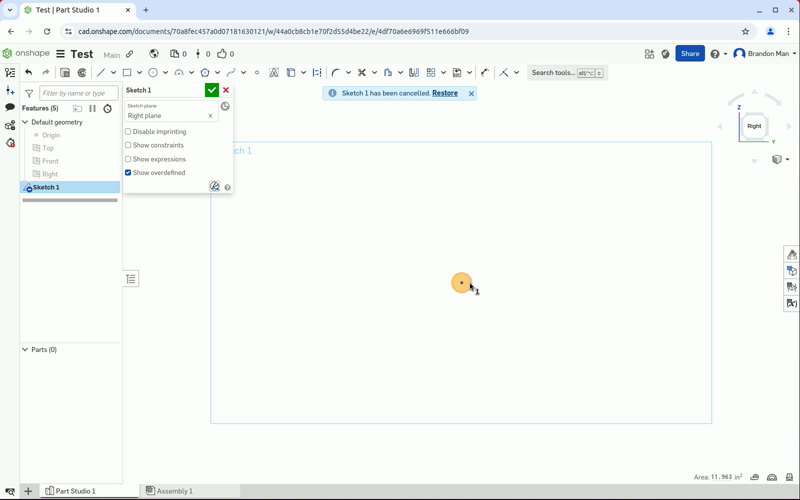
mouse_move(73, 352)
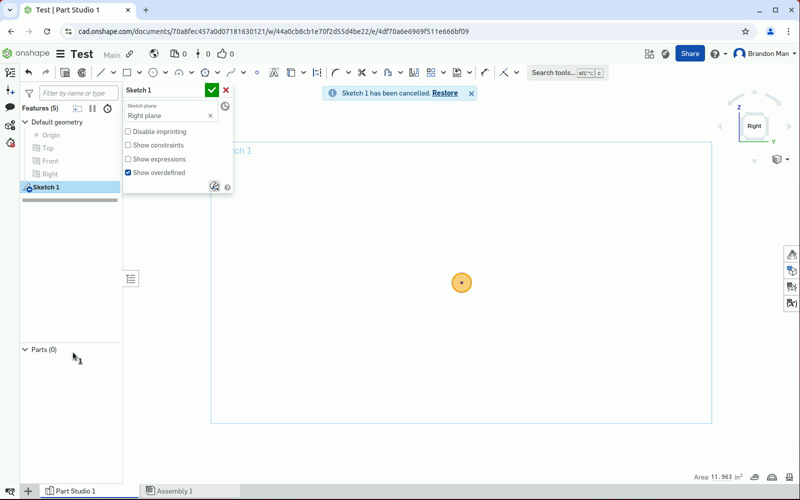
key(shift+y)
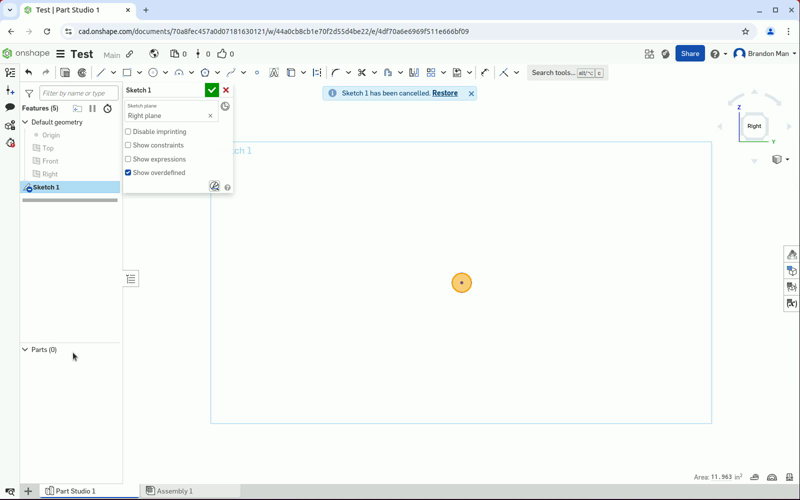
key(shift+e)
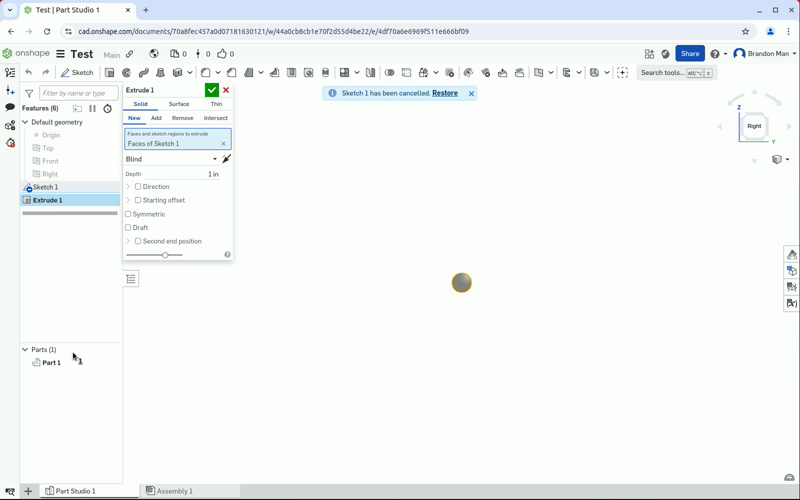
mouse_move(143, 106)
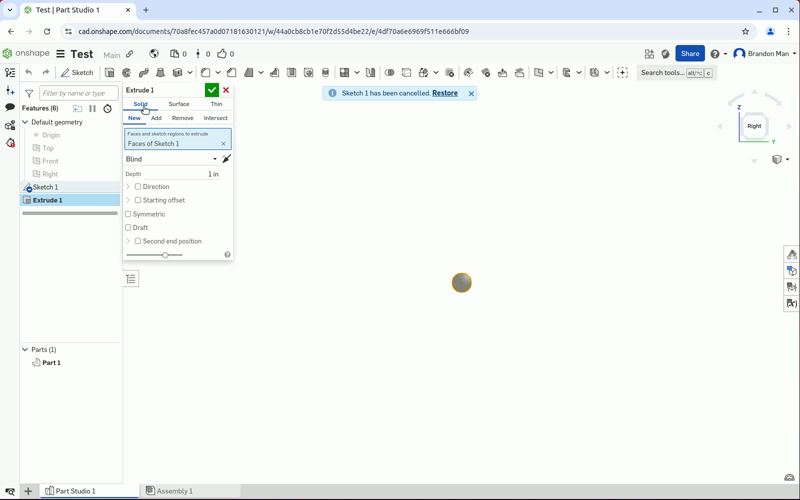
click(143, 106)
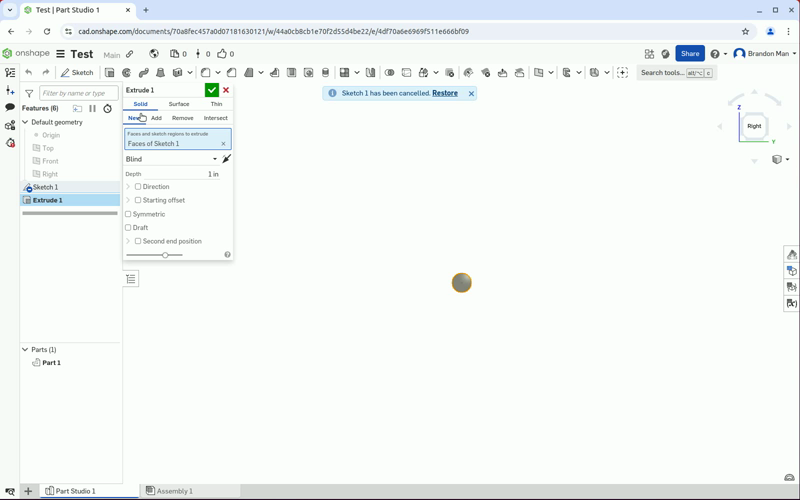
mouse_move(137, 120)
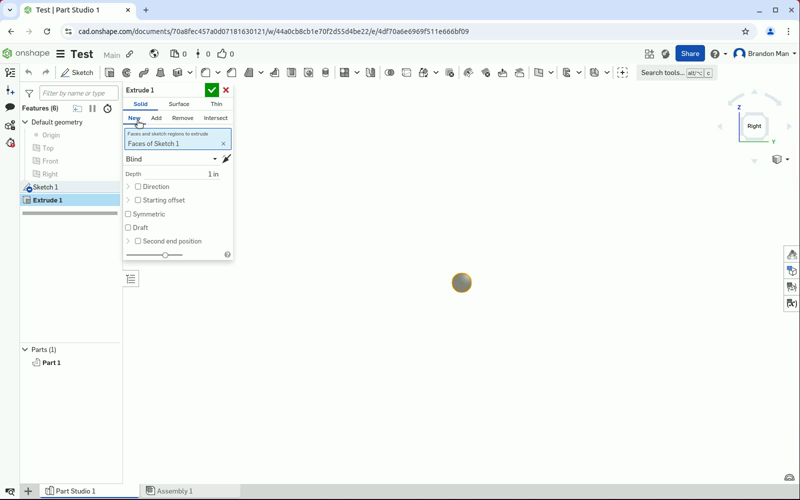
click(137, 120)
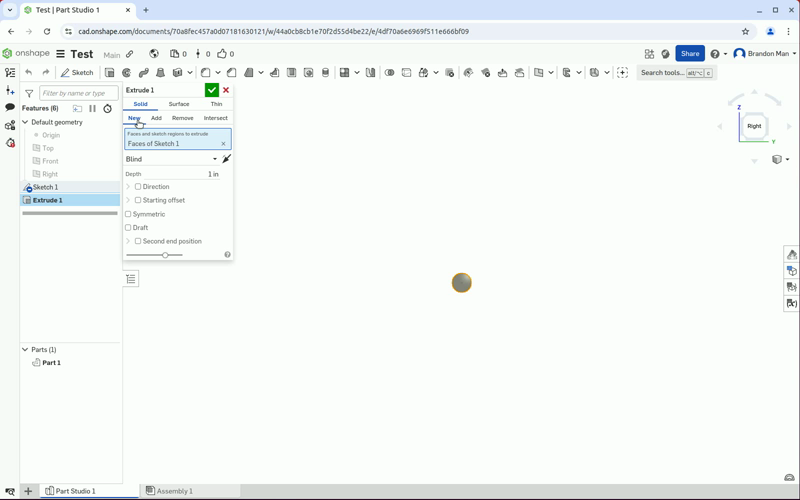
key(tab, 4)
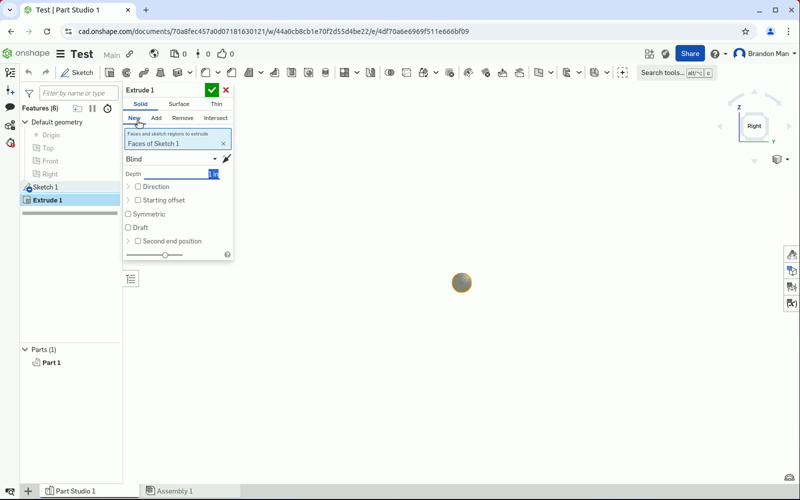
text(12.998)
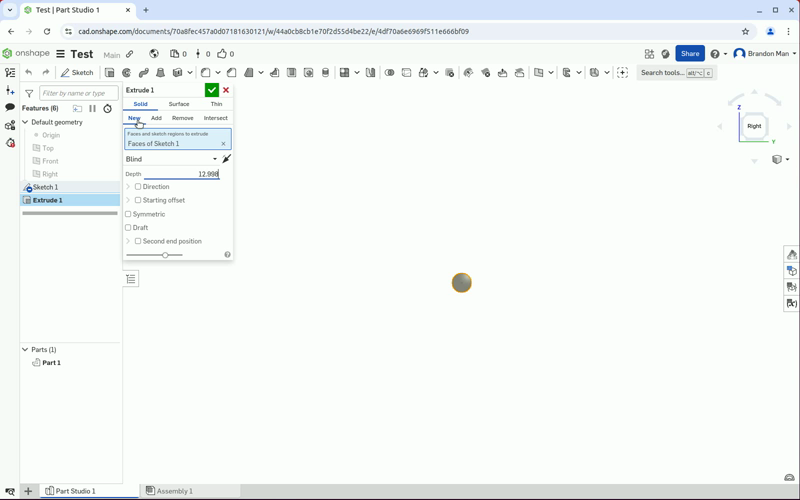
key(enter)
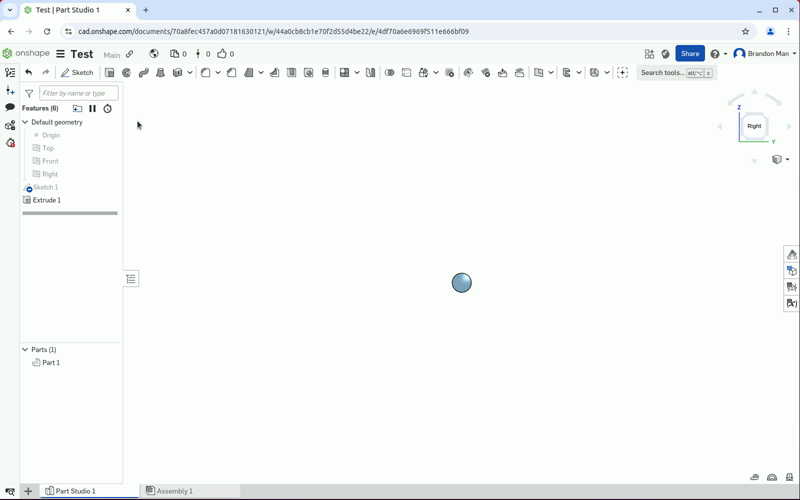
key(shift+h)
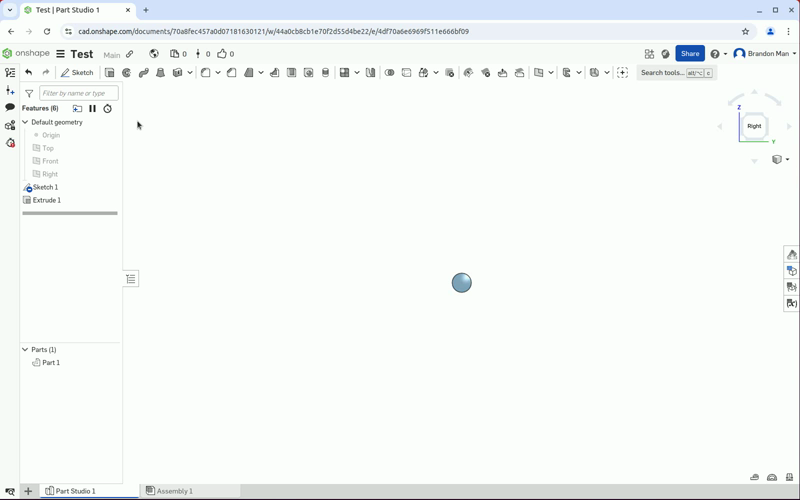
key(shift+h)
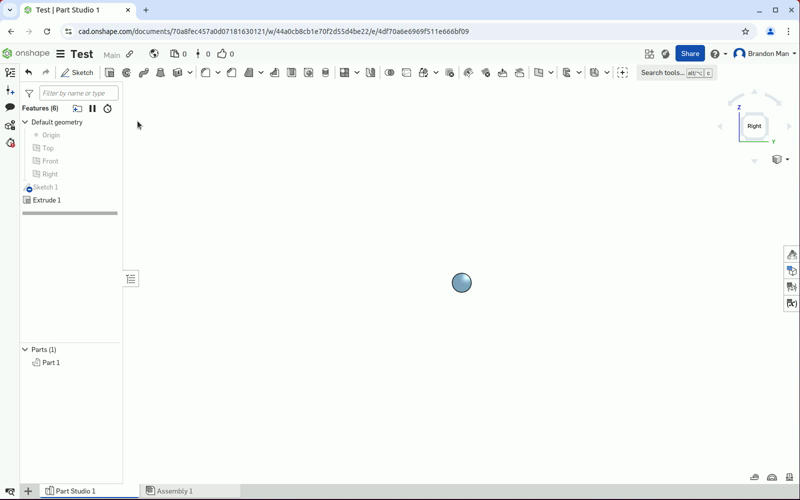
mouse_move(73, 189)
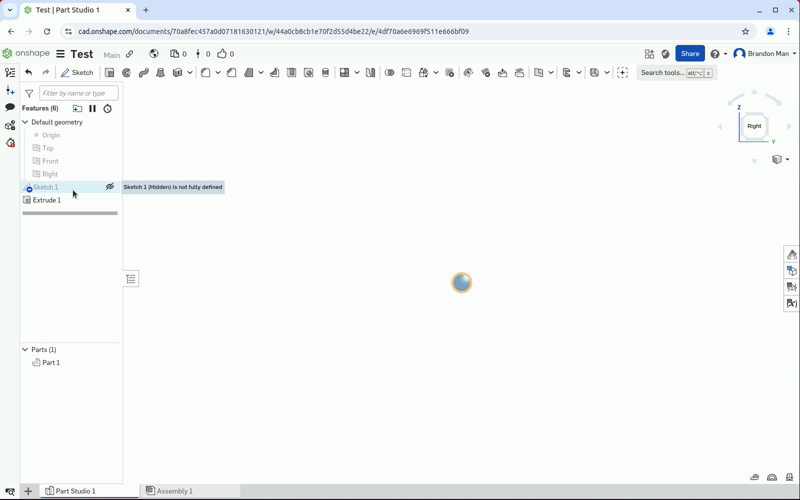
click(73, 189)
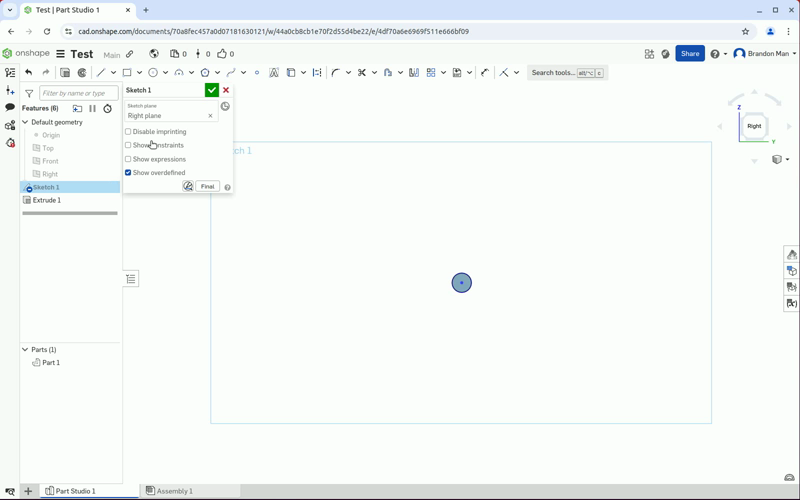
mouse_move(229, 92)
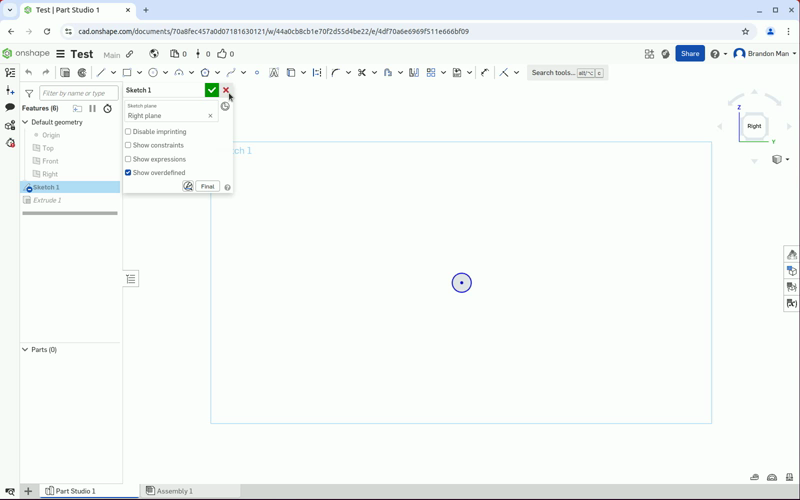
click(229, 92)
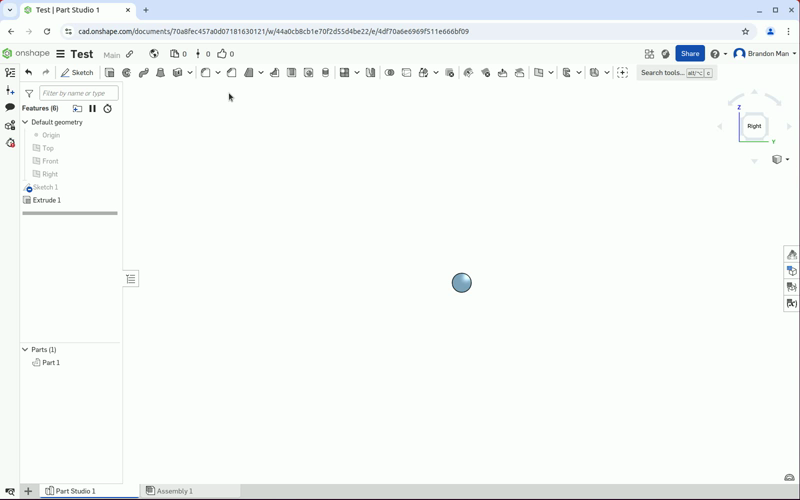
mouse_move(73, 352)
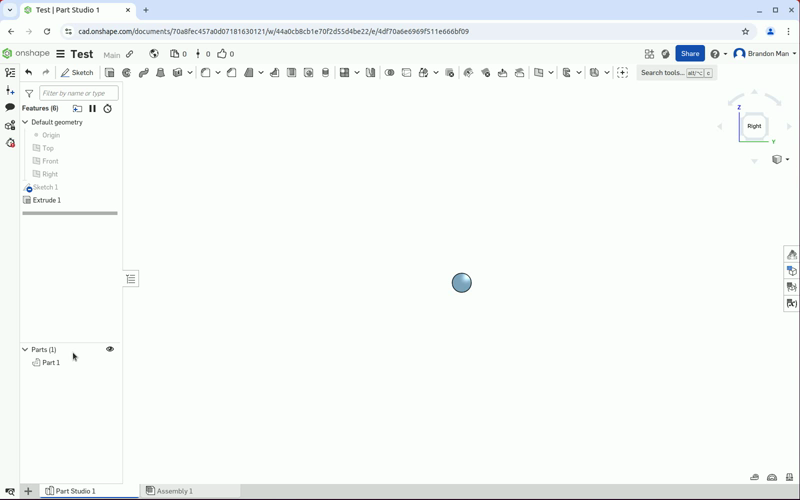
key(y)
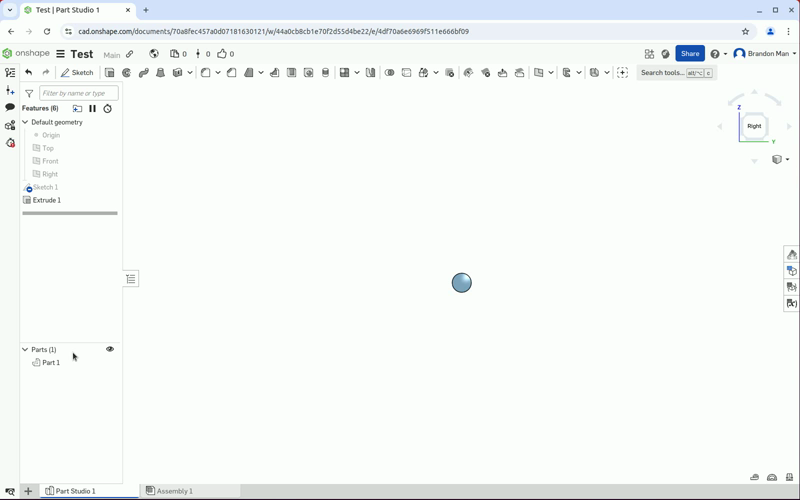
key(shift+p)
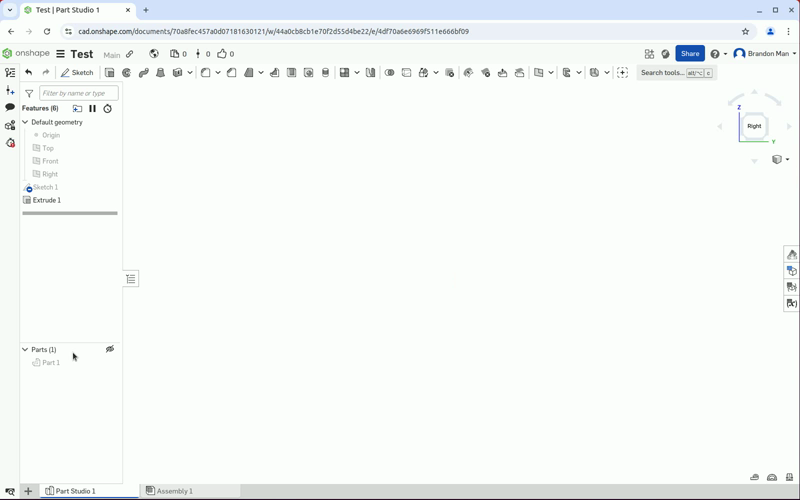
key(space)
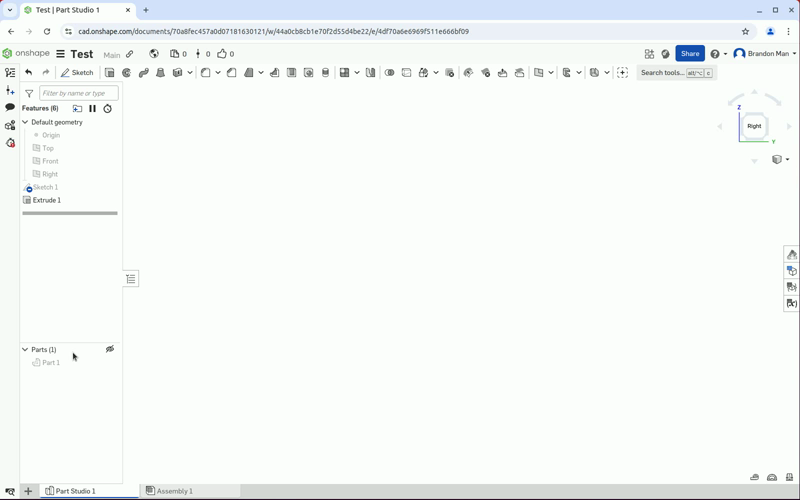
key_down(shift)
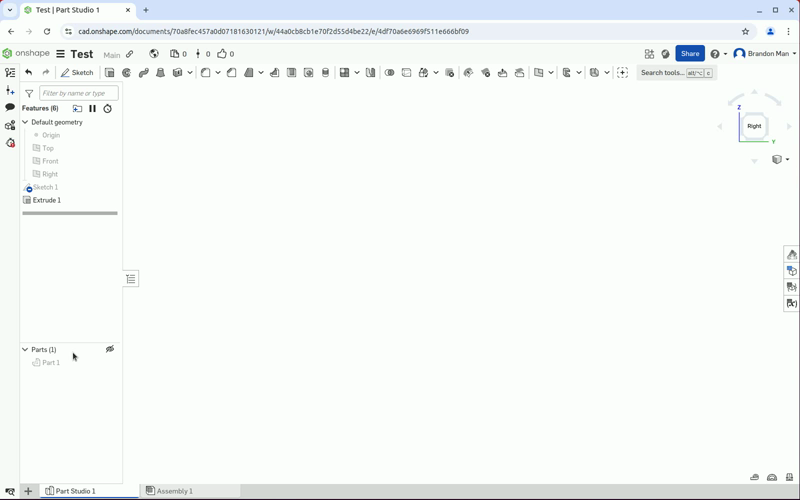
key(right)
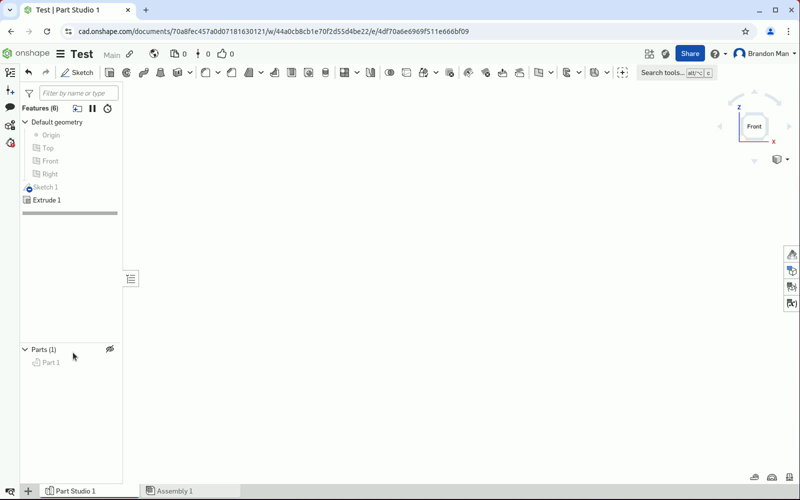
key_up(shift)
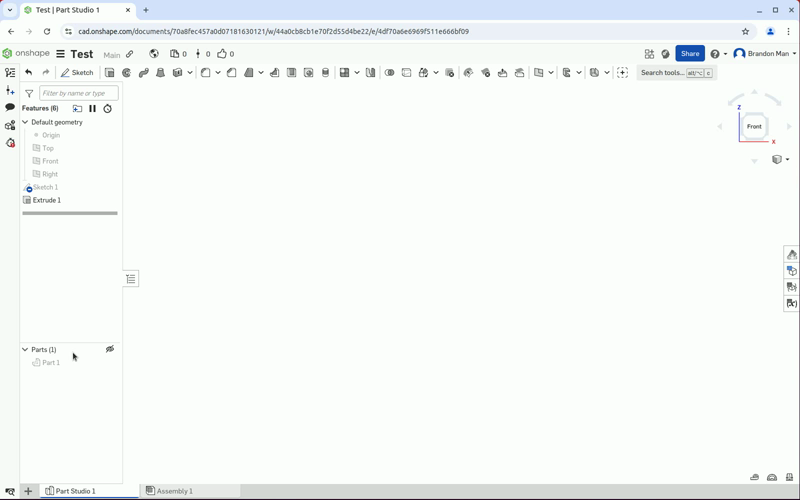
mouse_move(73, 352)
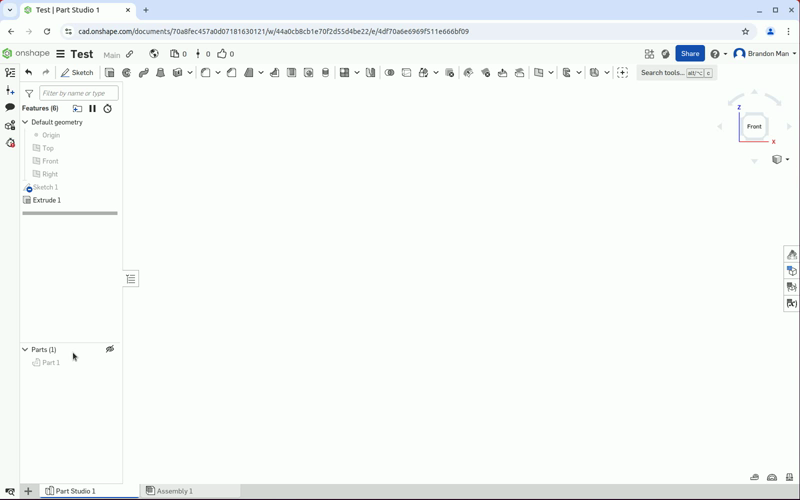
key(shift+y)
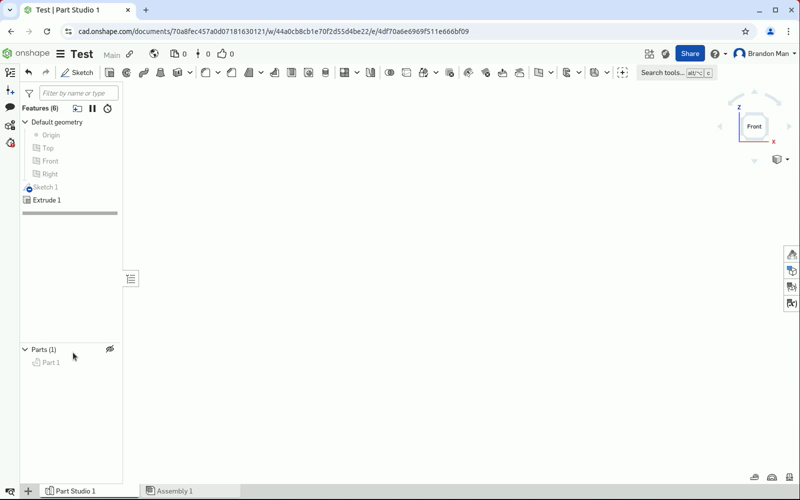
key(shift+s)
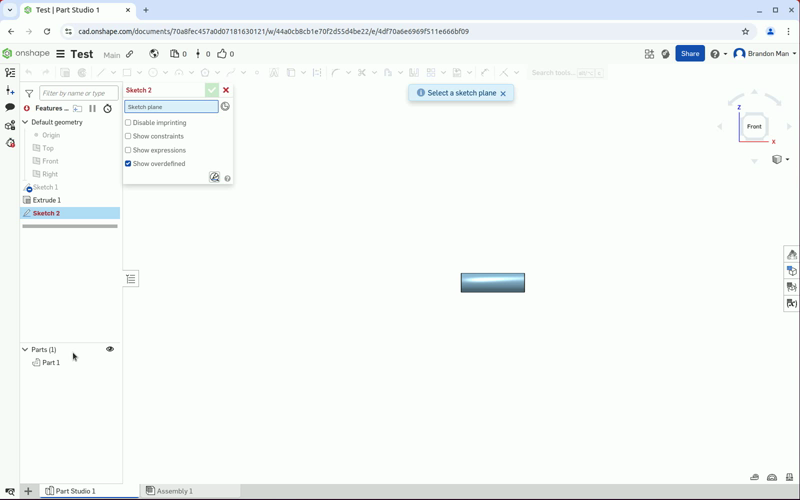
mouse_move(73, 163)
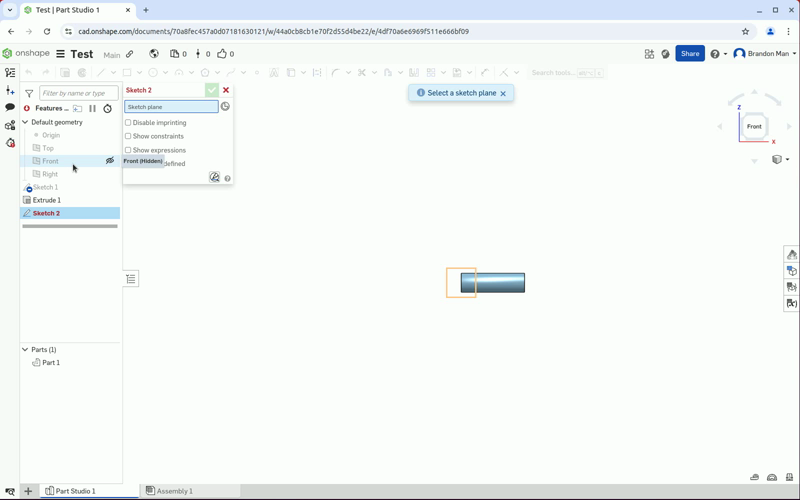
click(73, 163)
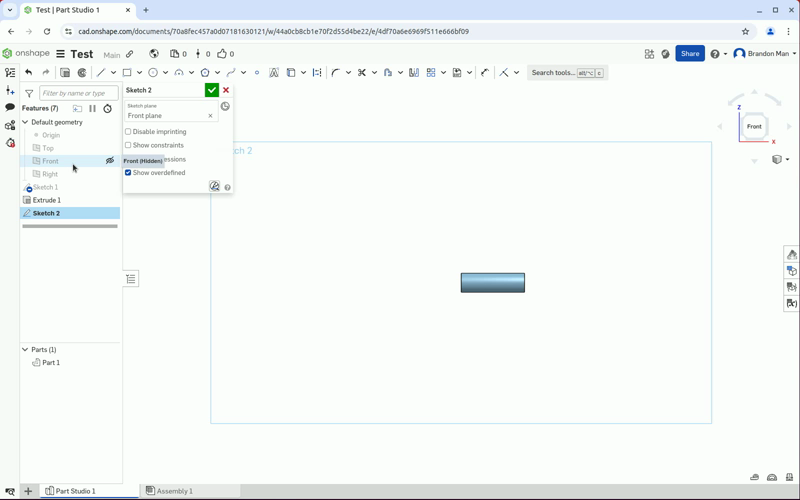
mouse_move(73, 352)
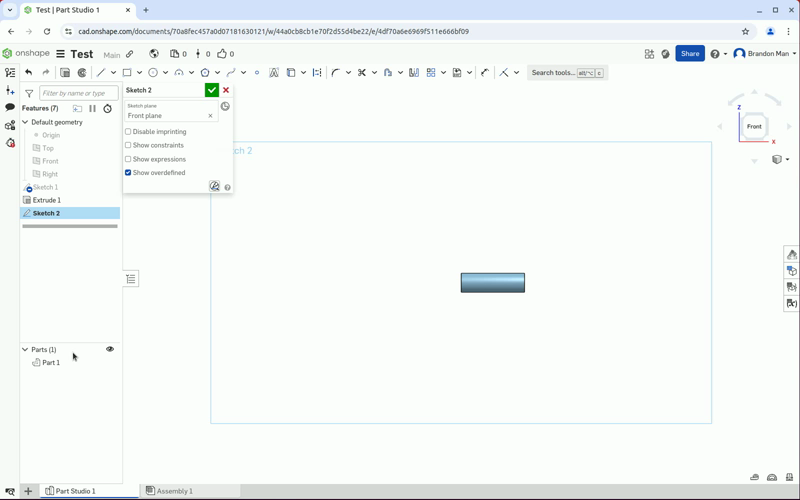
key(y)
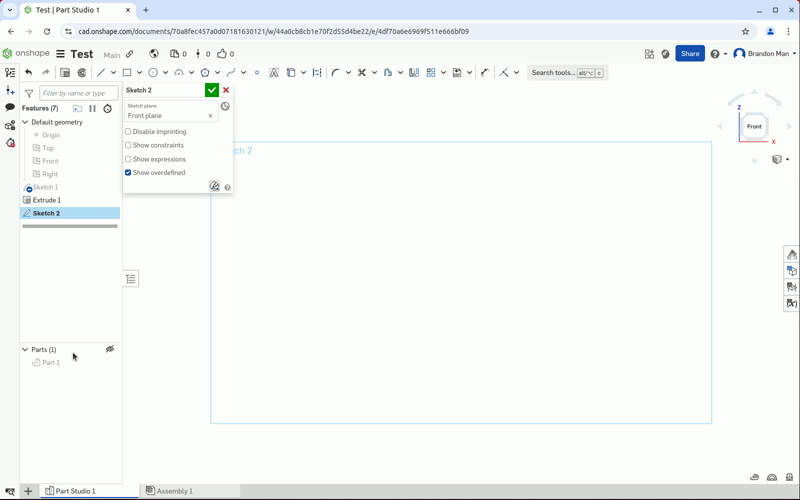
key(c)
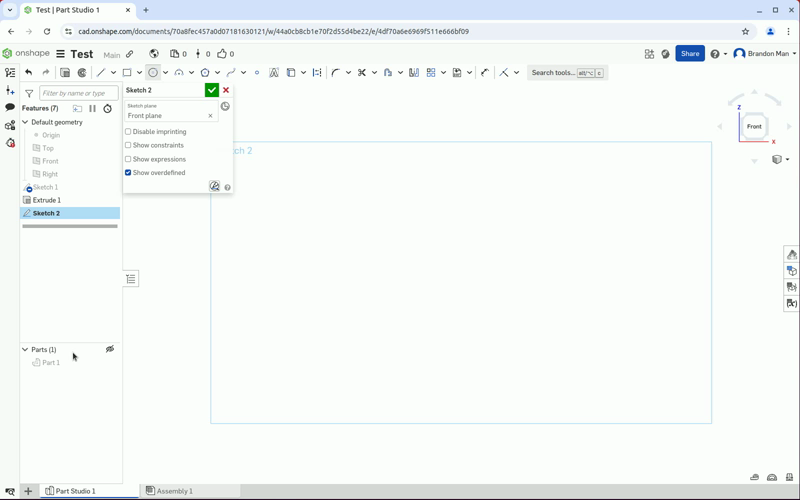
key_down(shift)
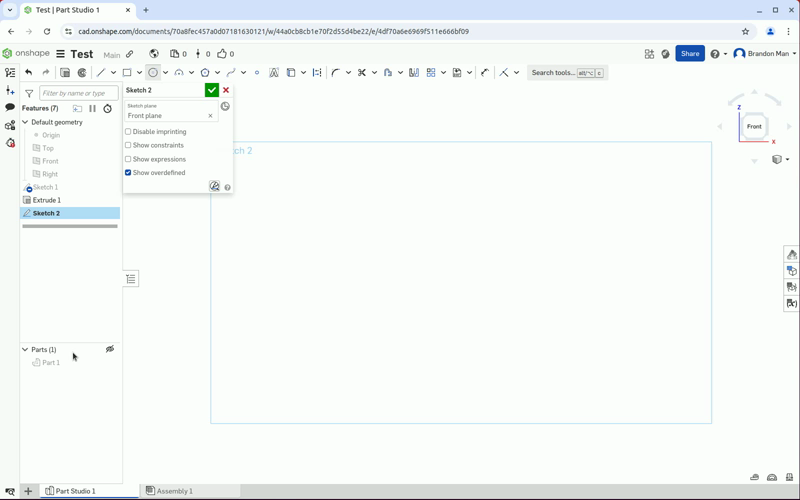
mouse_move(461, 282)
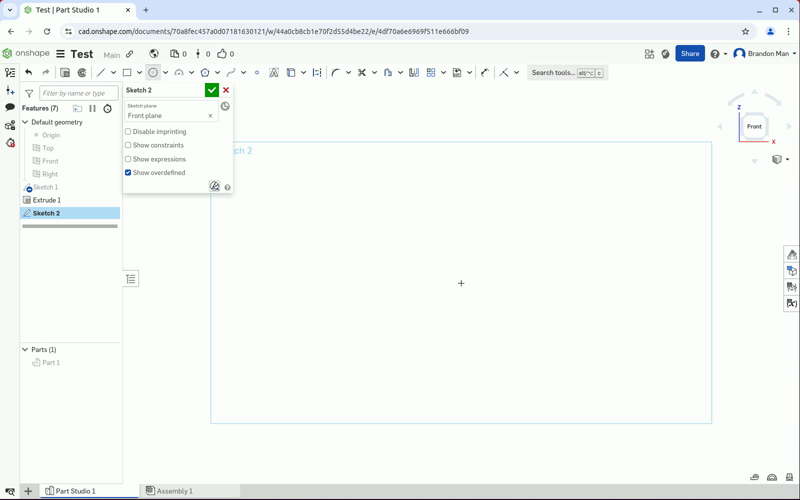
click(461, 282)
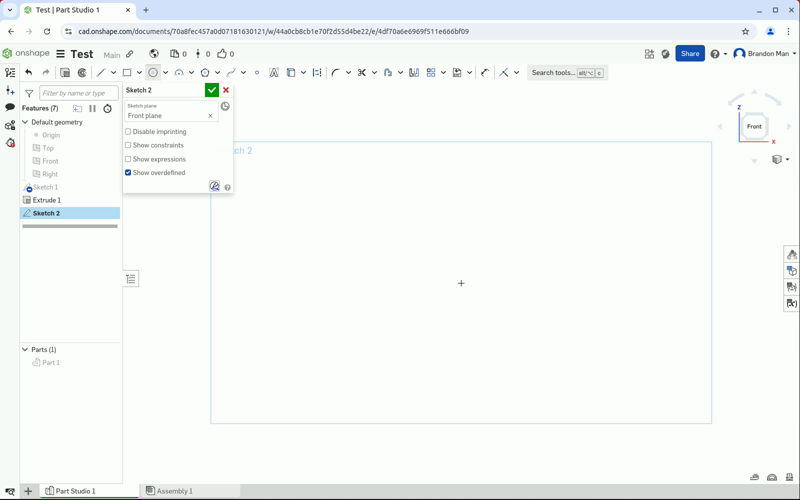
key_up(shift)
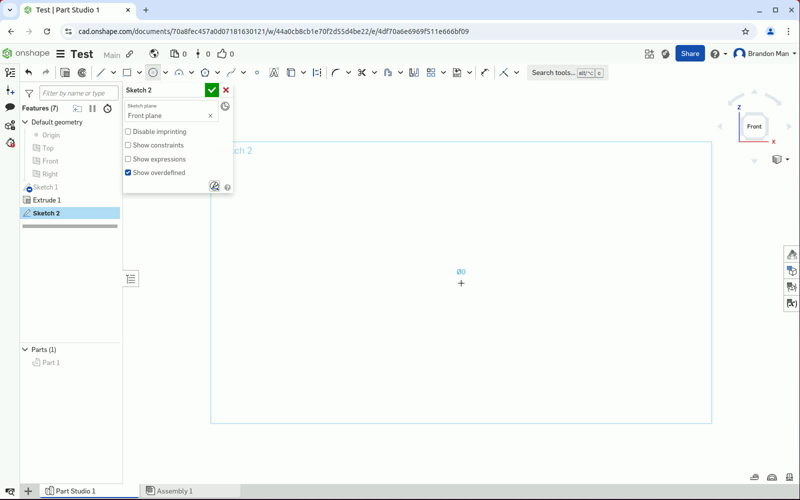
mouse_move(466, 282)
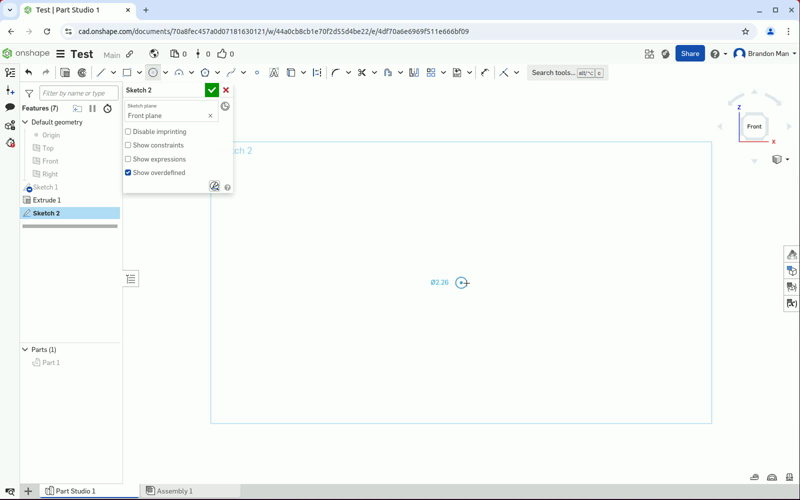
click(466, 282)
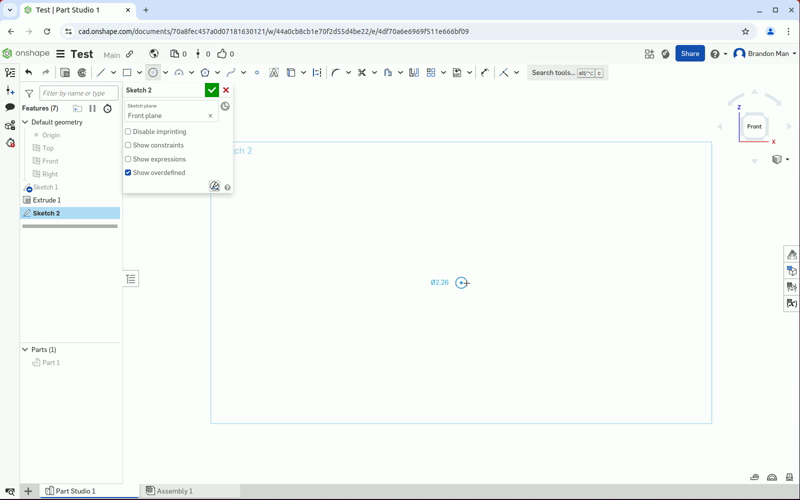
key(esc)
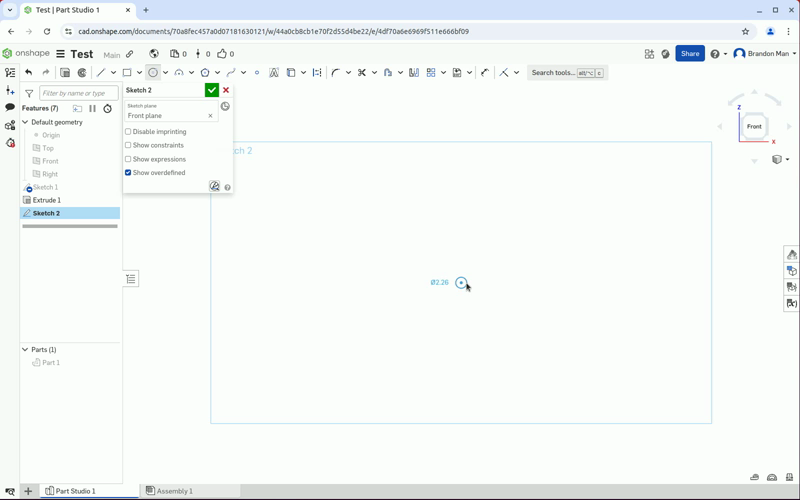
mouse_move(460, 283)
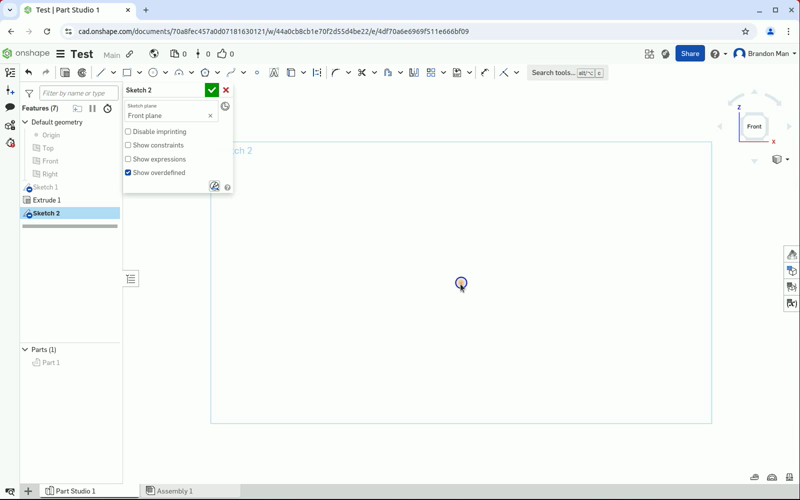
scroll(6)
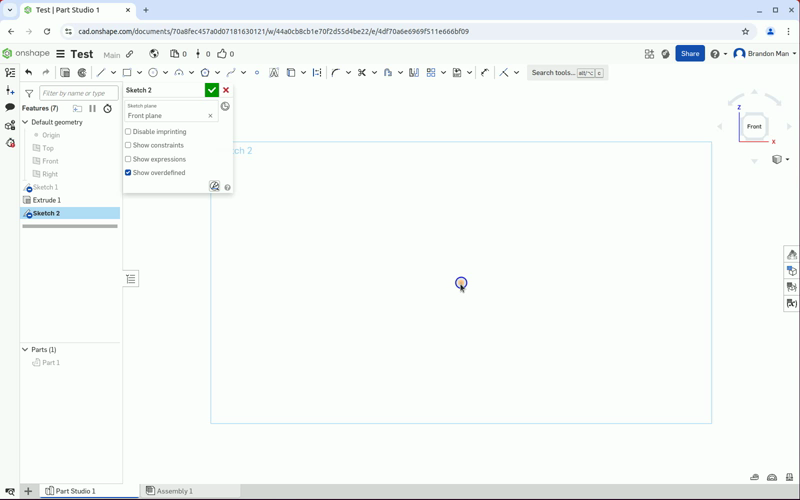
scroll(6)
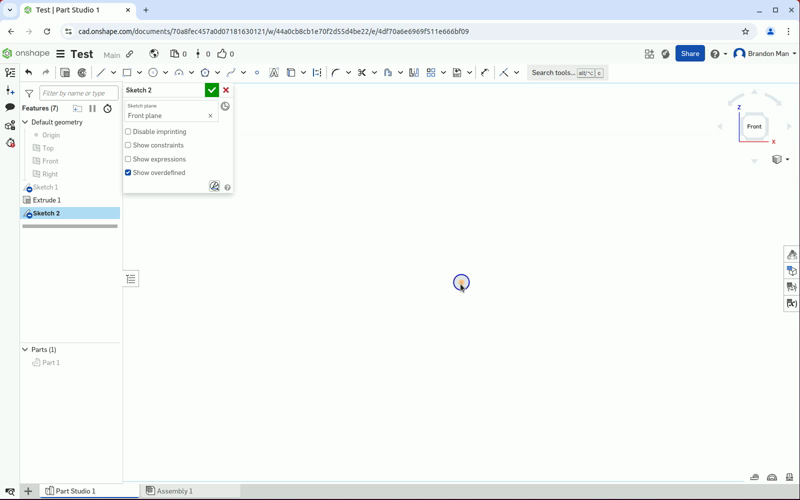
scroll(6)
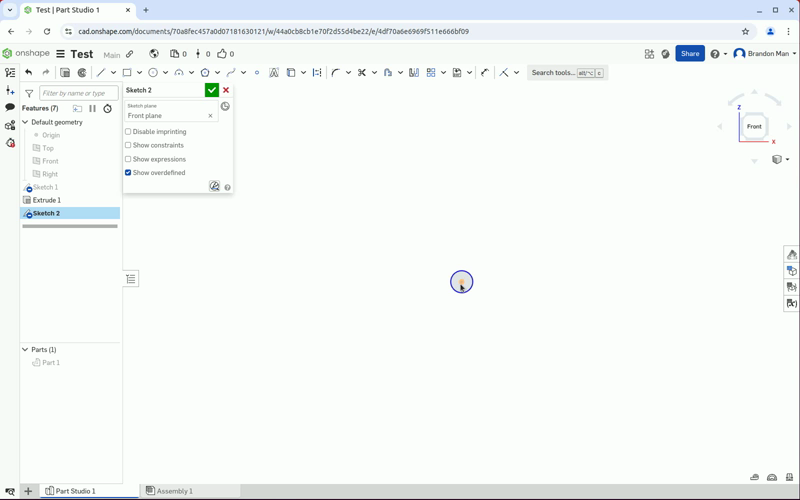
scroll(6)
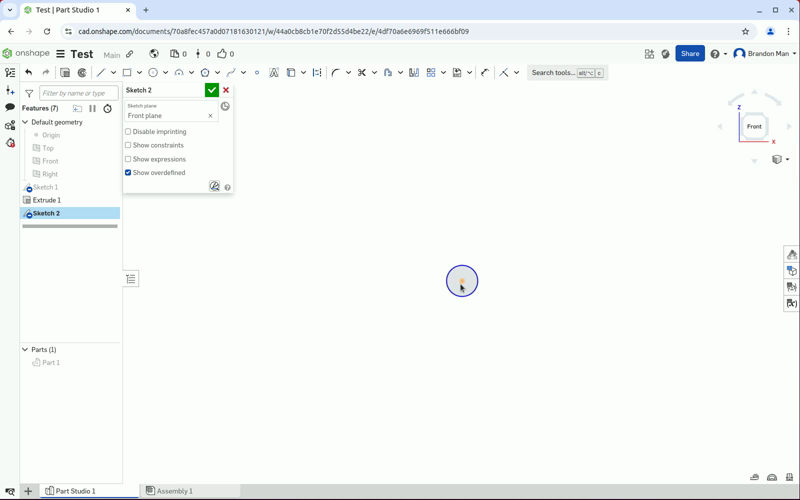
scroll(6)
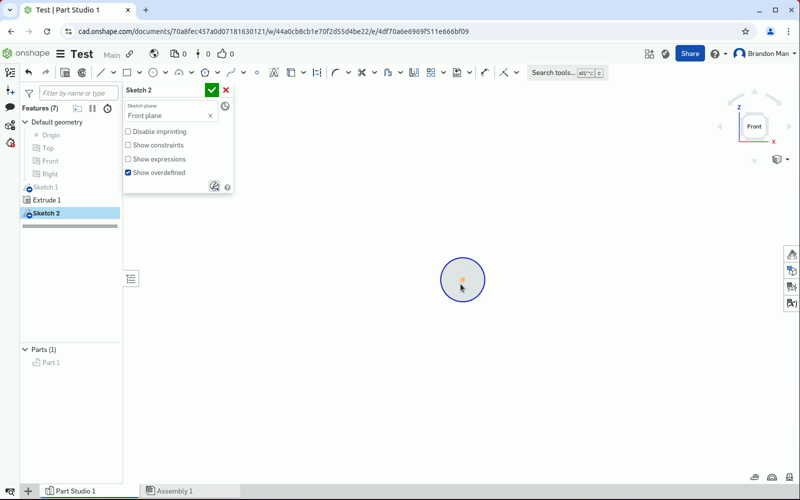
scroll(6)
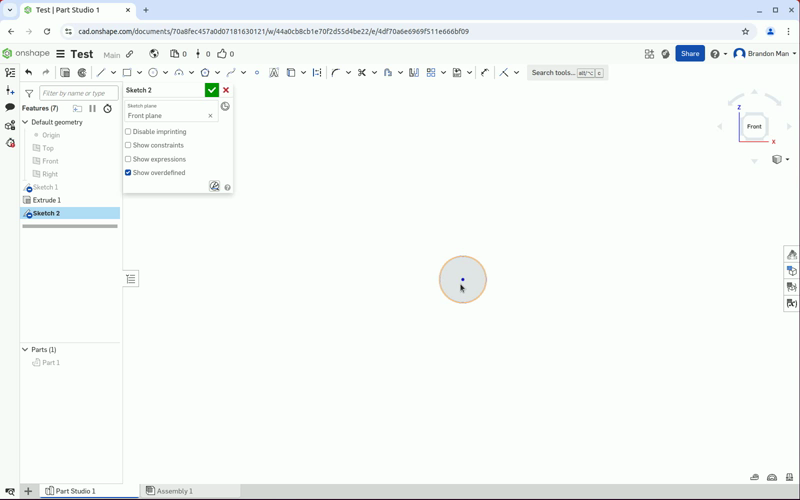
scroll(6)
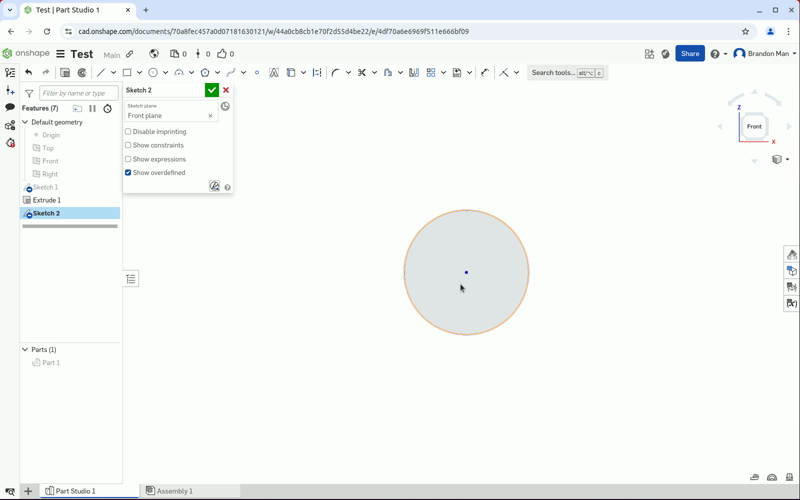
click(460, 283)
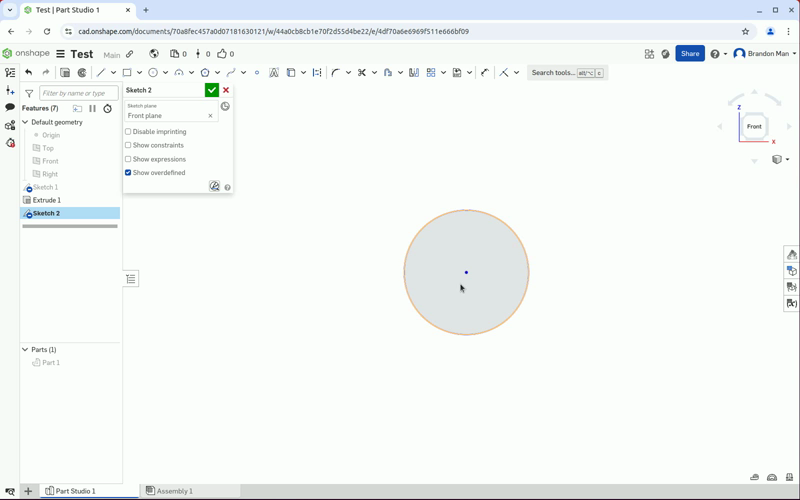
scroll(-6)
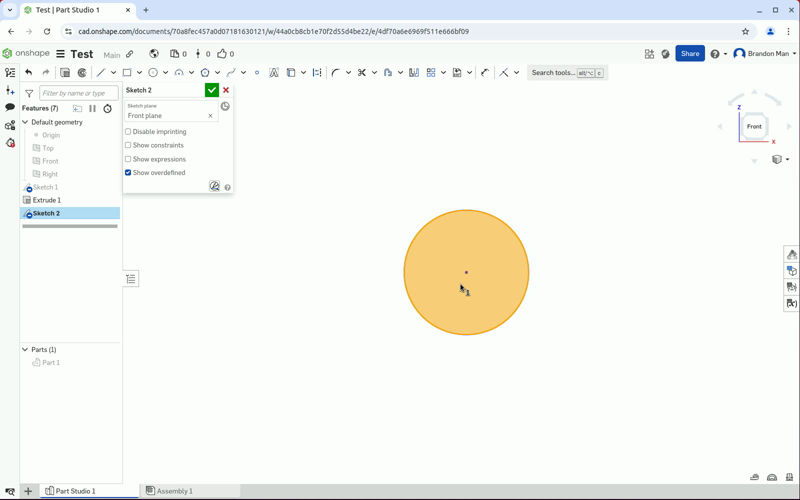
scroll(-6)
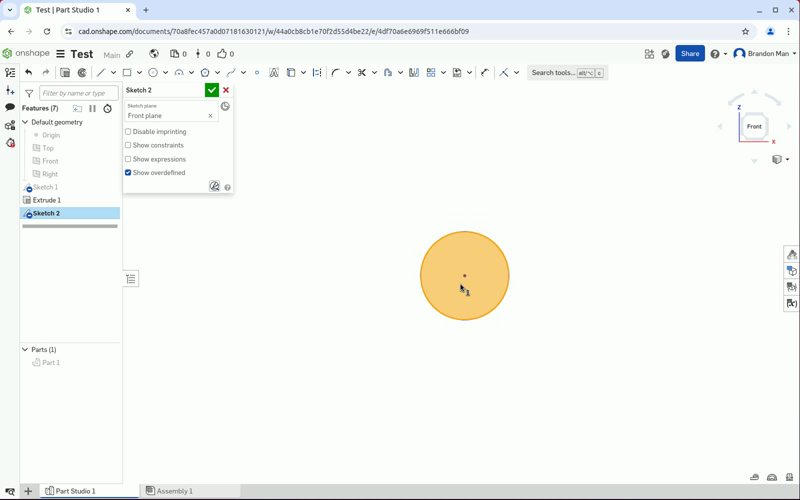
scroll(-6)
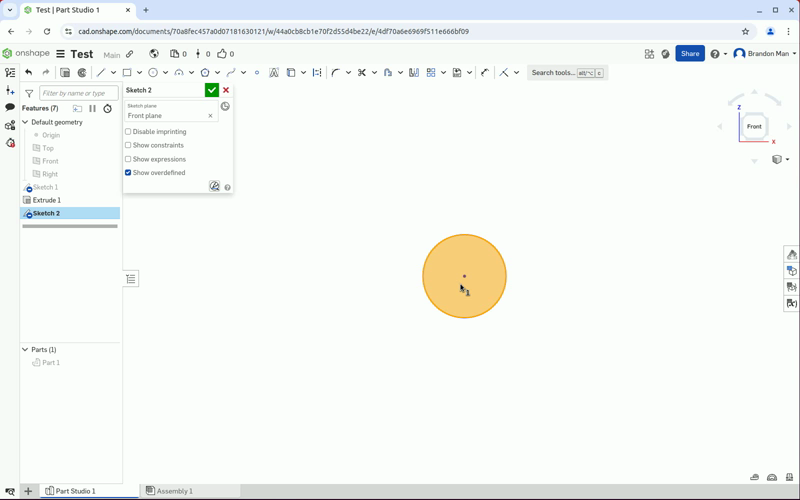
scroll(-6)
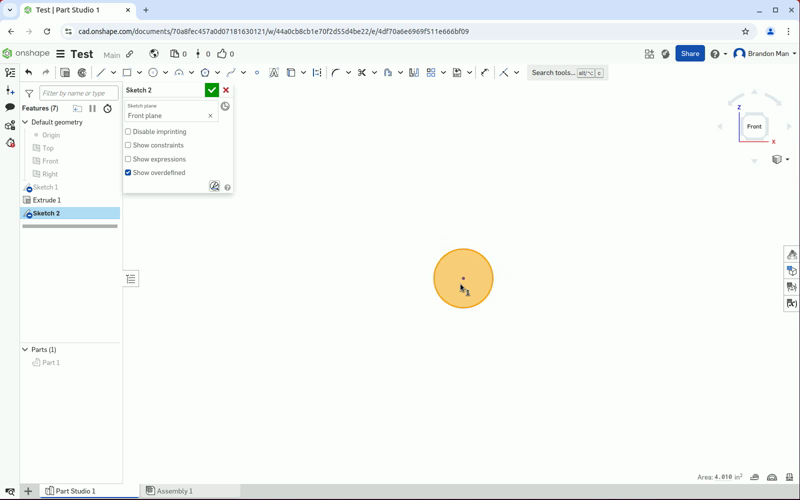
scroll(-6)
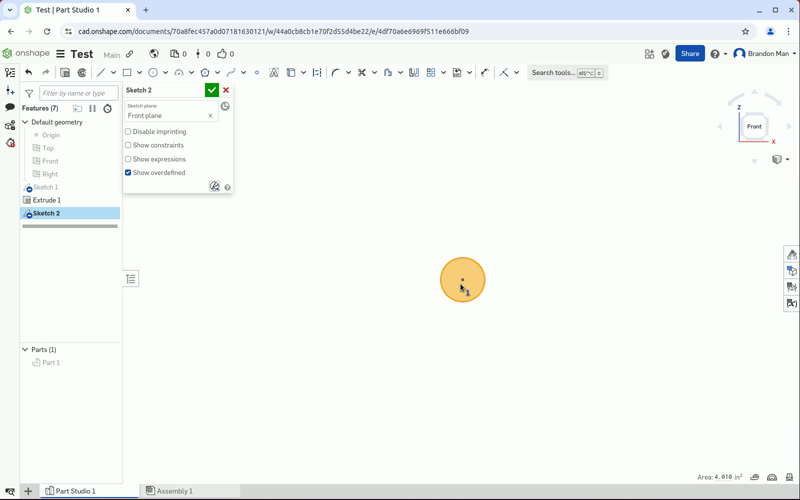
scroll(-6)
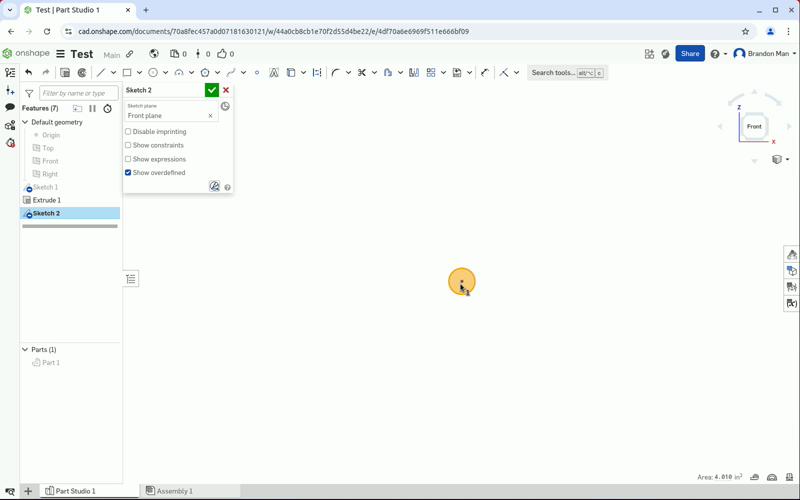
scroll(-6)
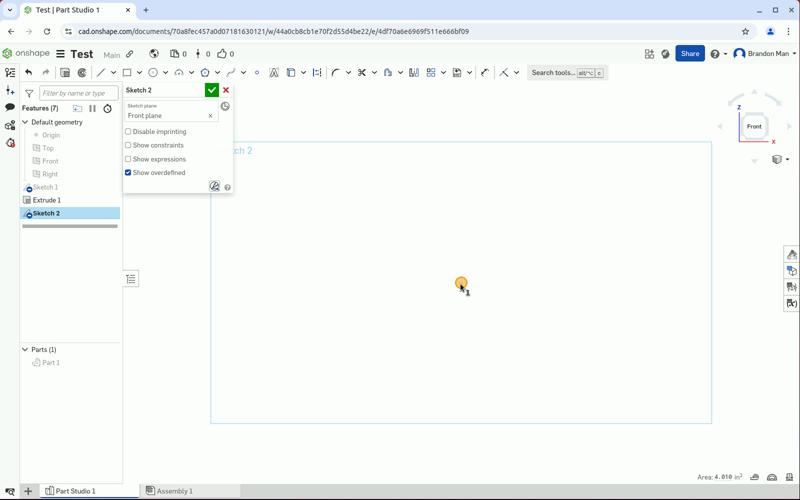
mouse_move(73, 352)
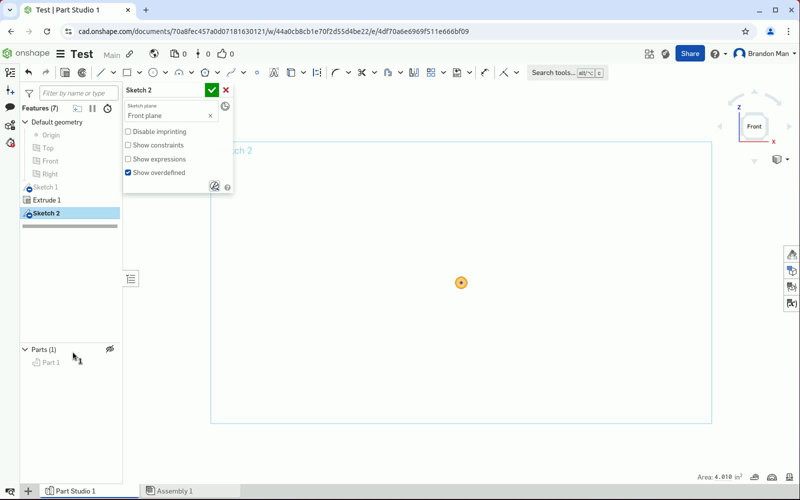
key(shift+y)
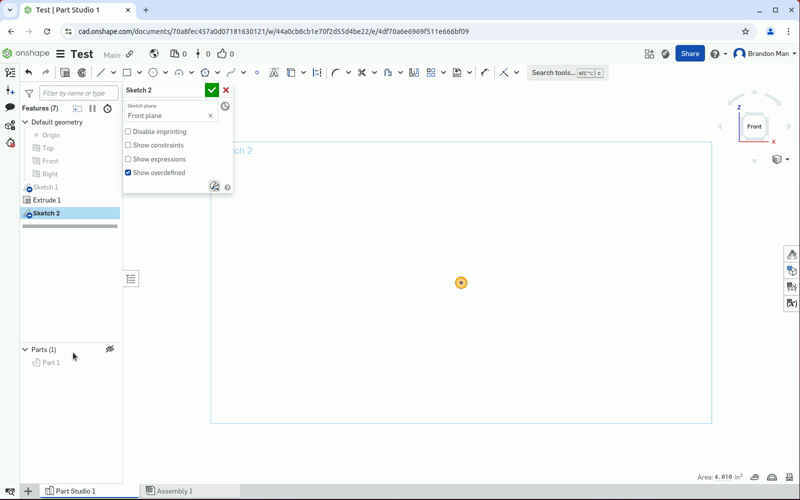
key(shift+e)
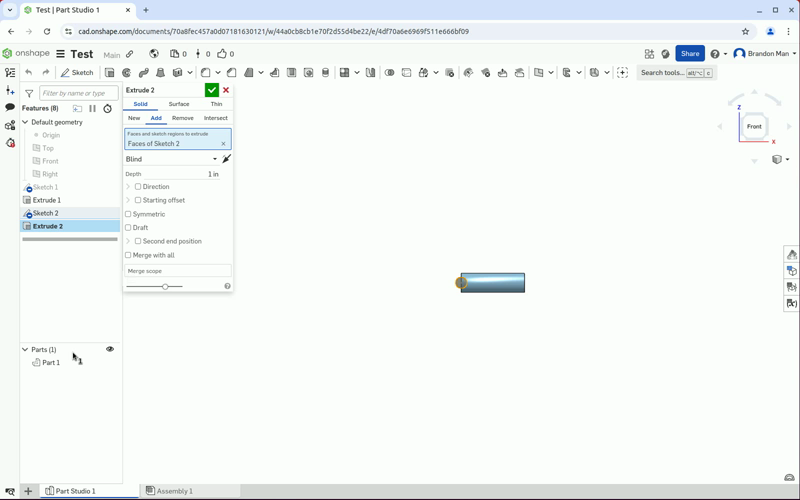
mouse_move(143, 106)
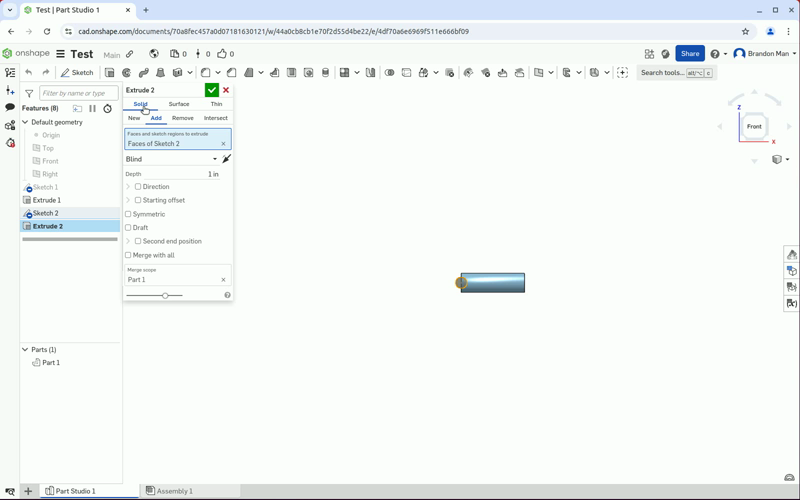
click(143, 106)
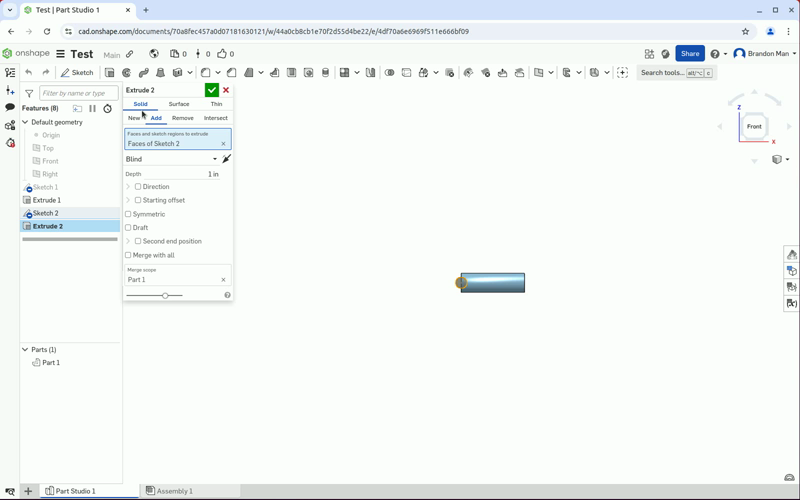
mouse_move(137, 120)
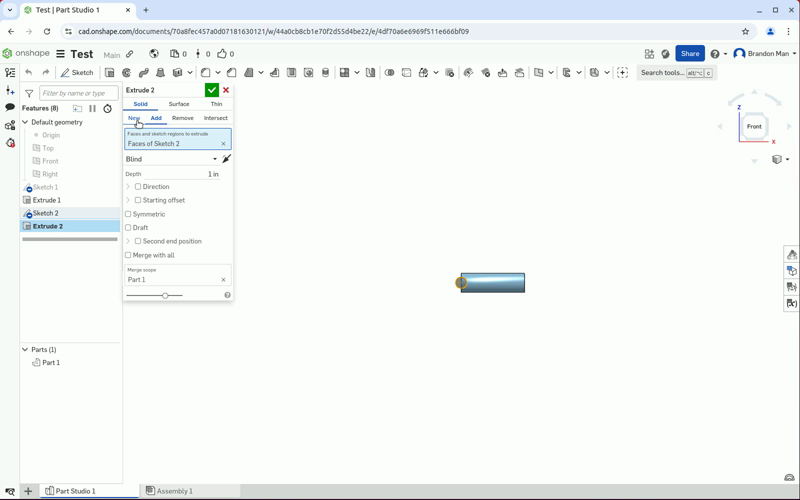
click(137, 120)
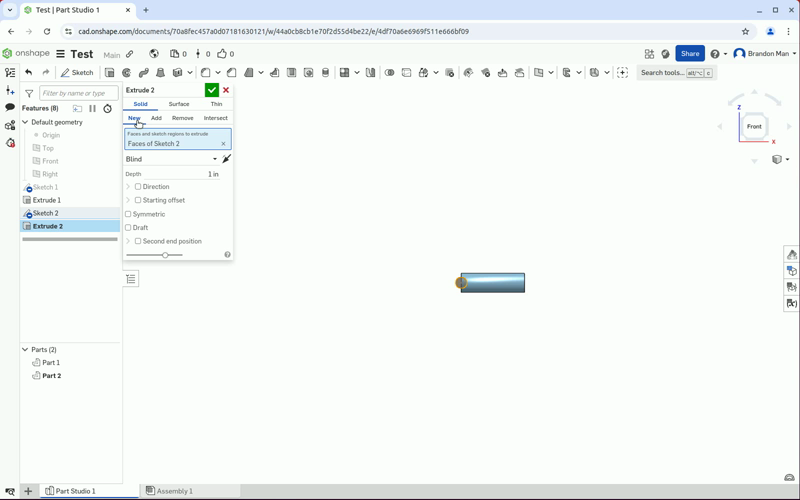
key(tab, 4)
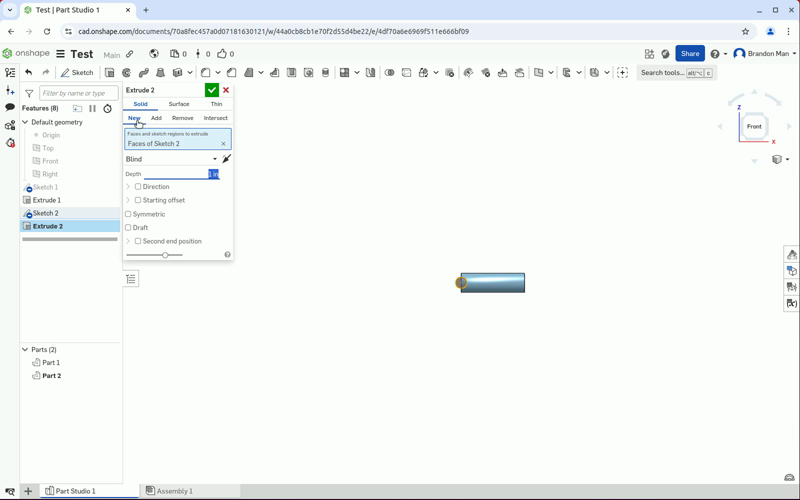
text(19.738)
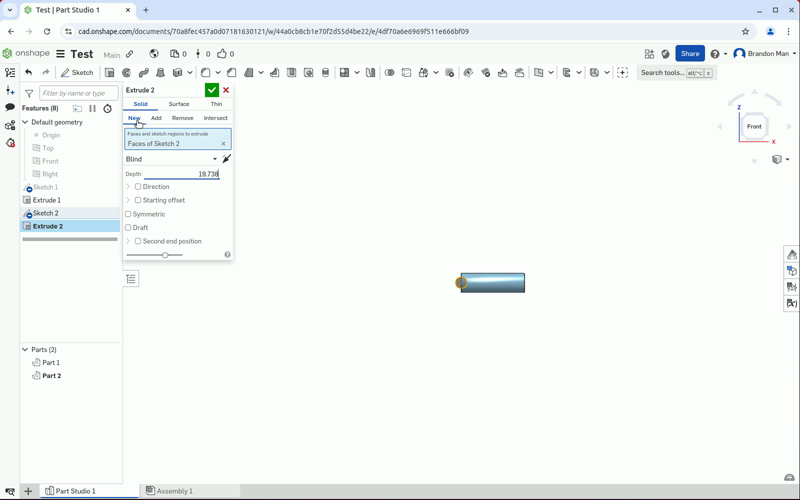
key(enter)
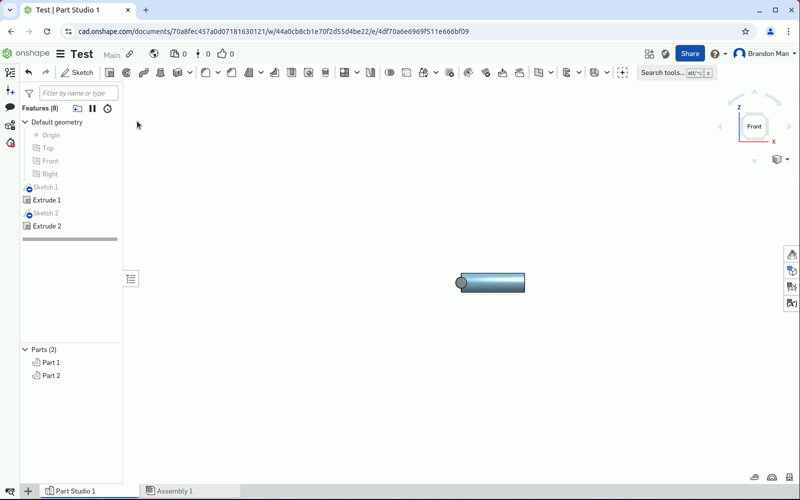
key(shift+h)
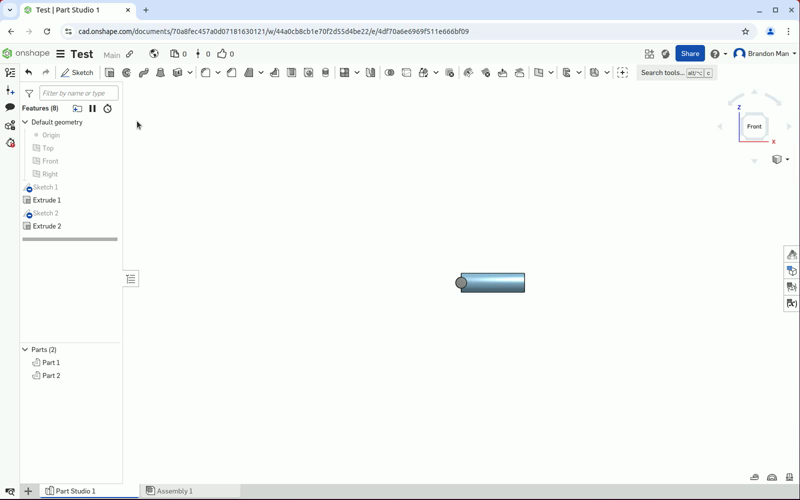
key(shift+h)
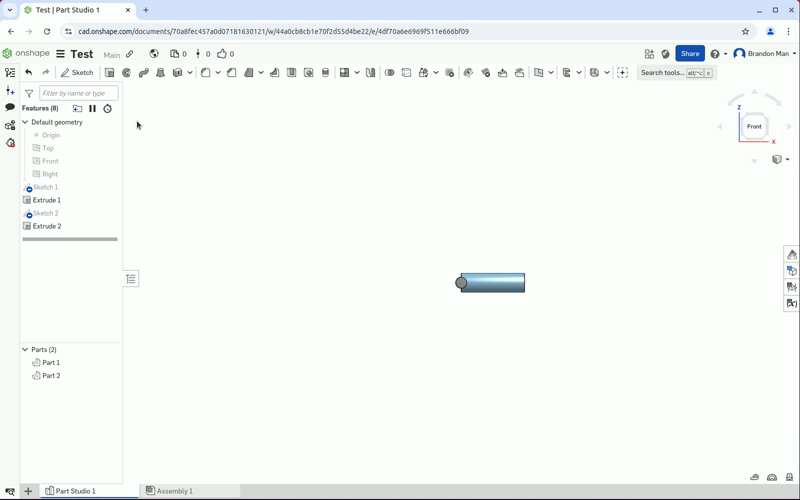
mouse_move(73, 189)
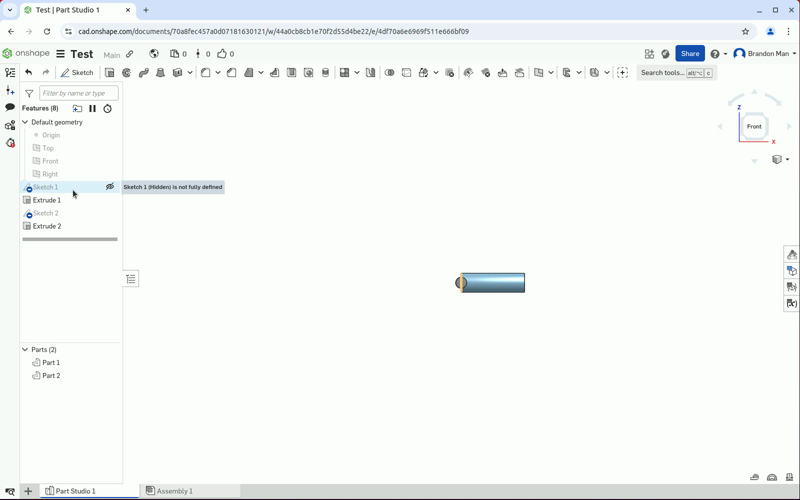
click(73, 189)
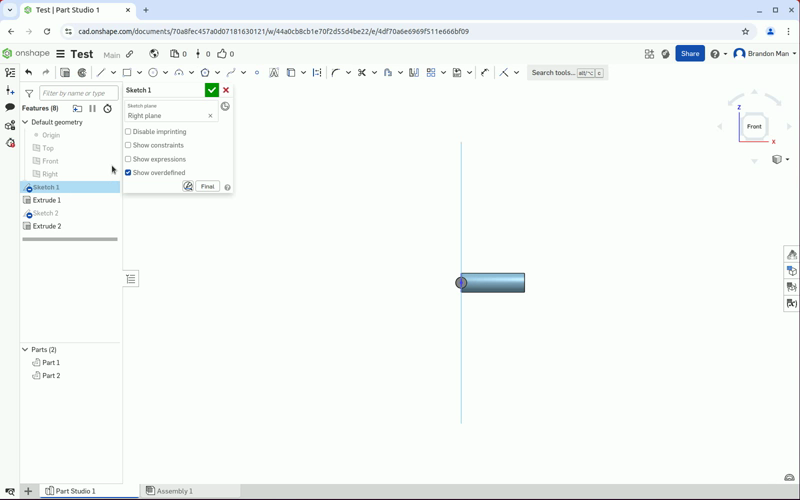
mouse_move(229, 92)
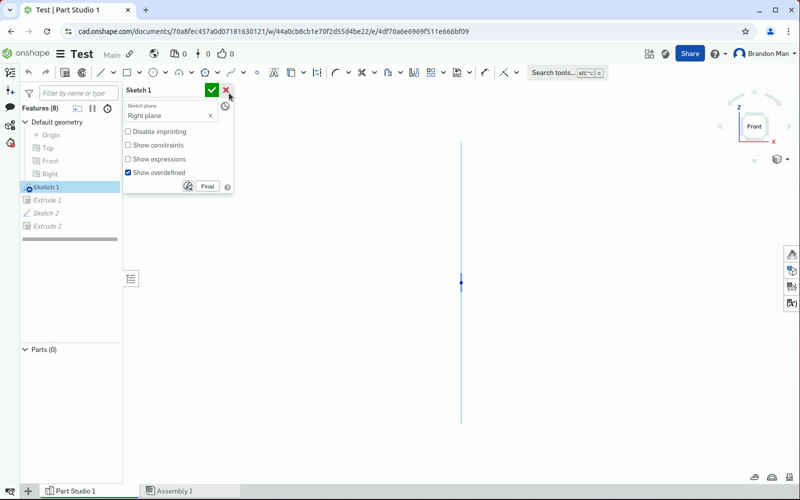
click(229, 92)
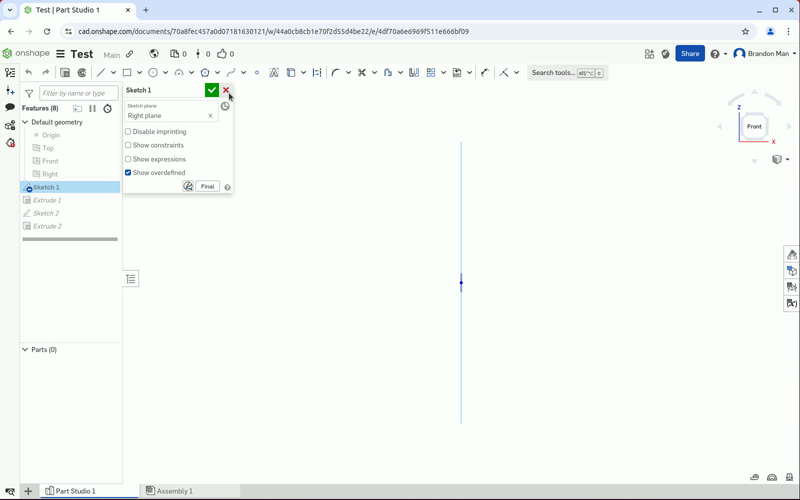
key(shift+s)
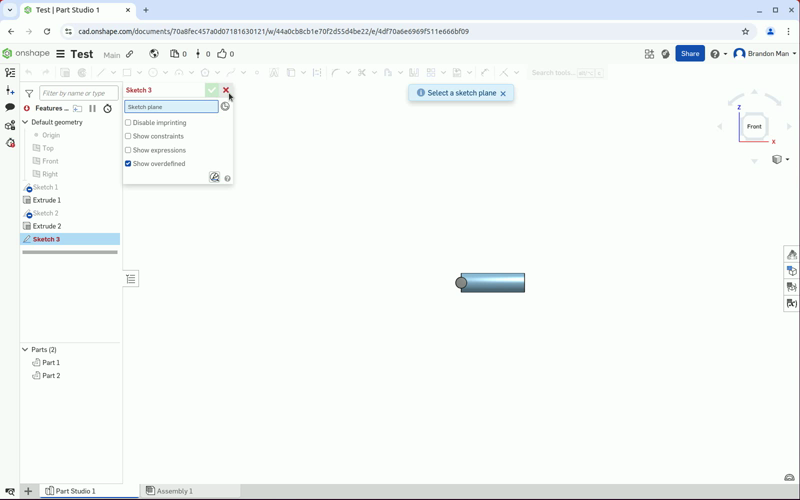
mouse_move(73, 163)
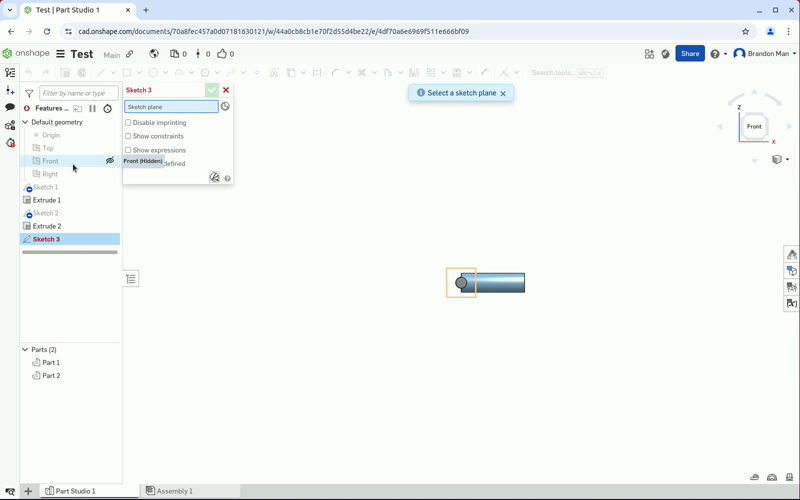
click(73, 163)
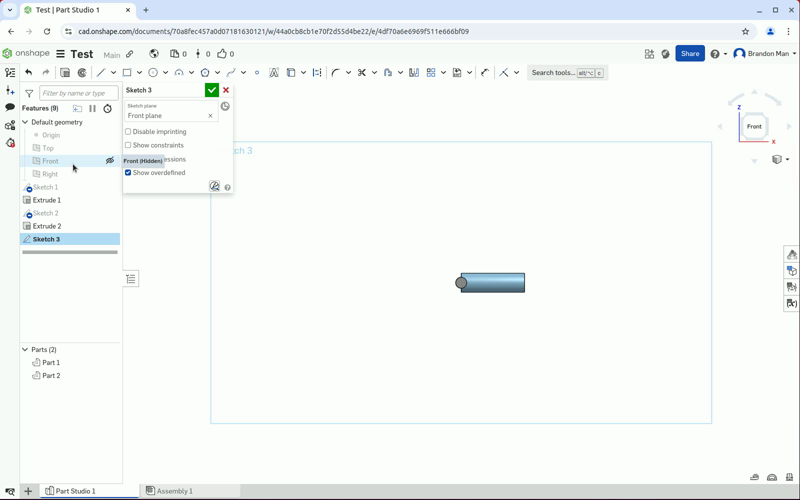
mouse_move(73, 352)
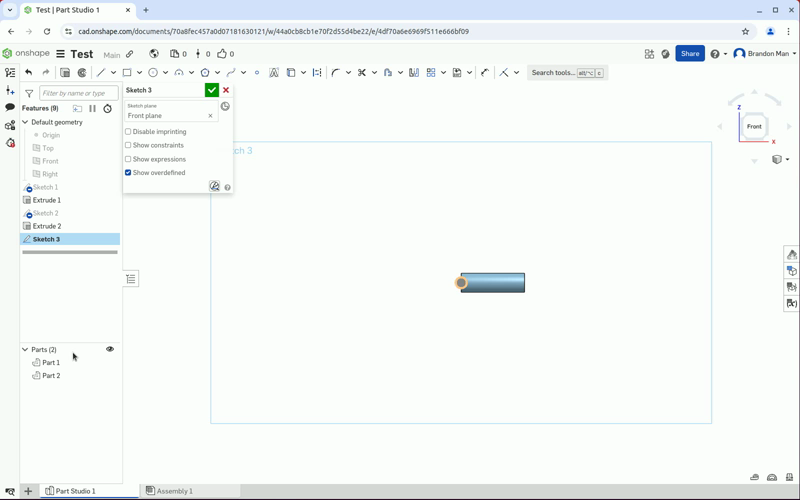
key(y)
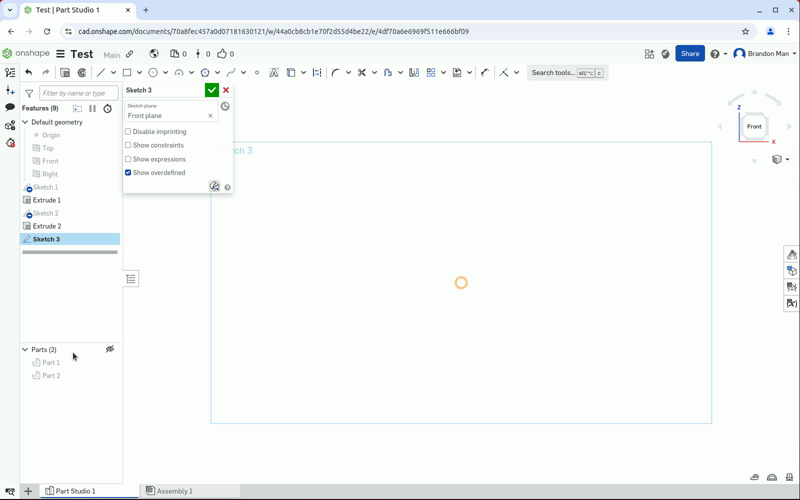
key(c)
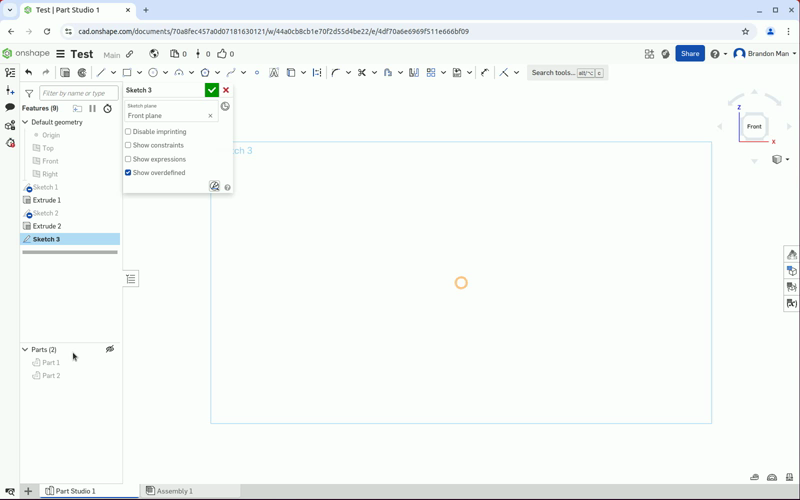
key_down(shift)
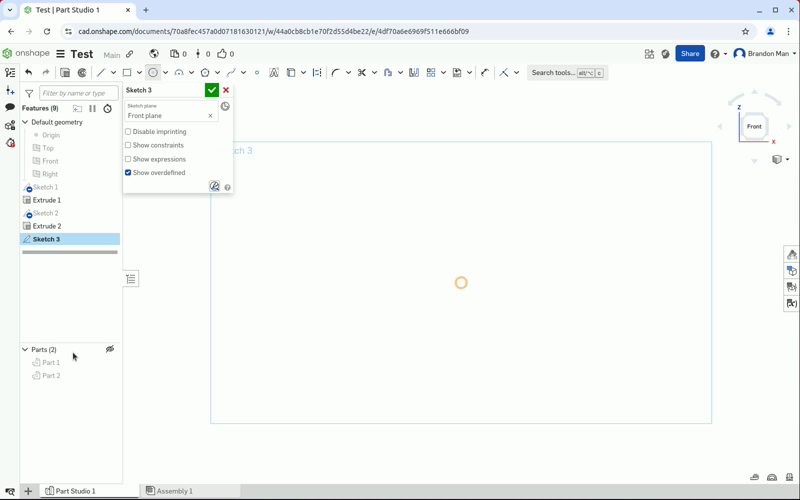
mouse_move(511, 287)
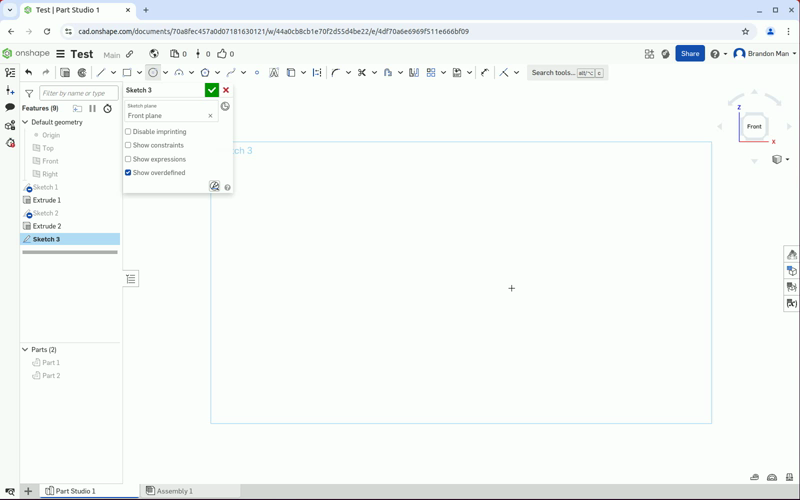
click(511, 287)
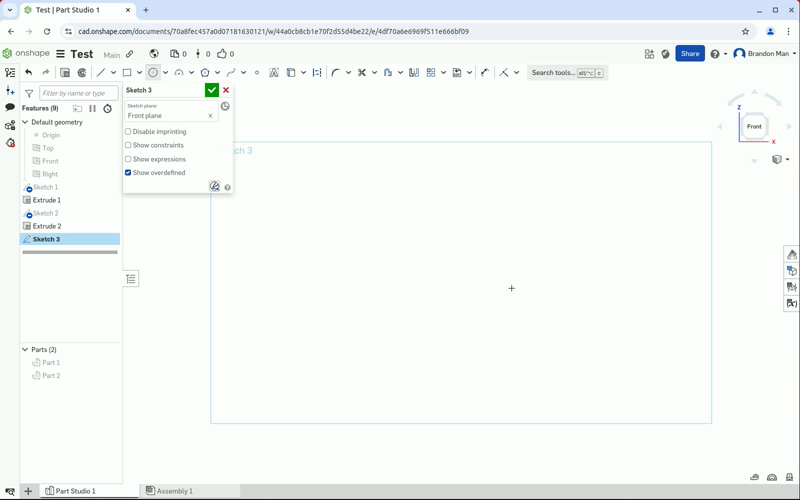
key_up(shift)
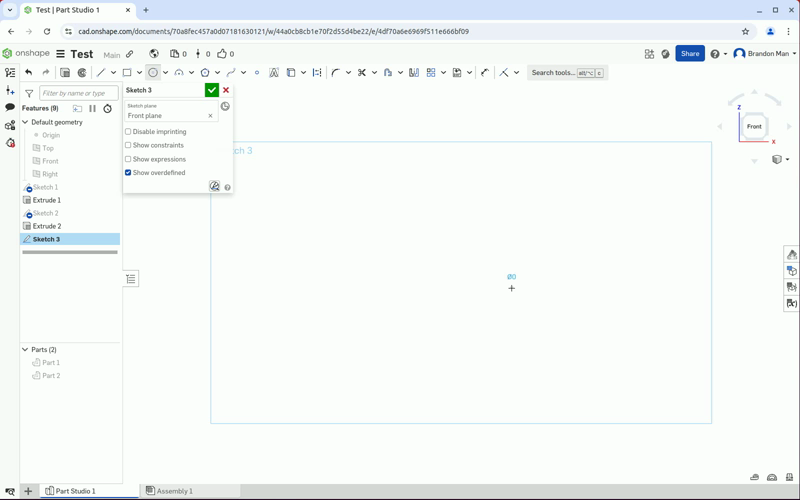
mouse_move(517, 287)
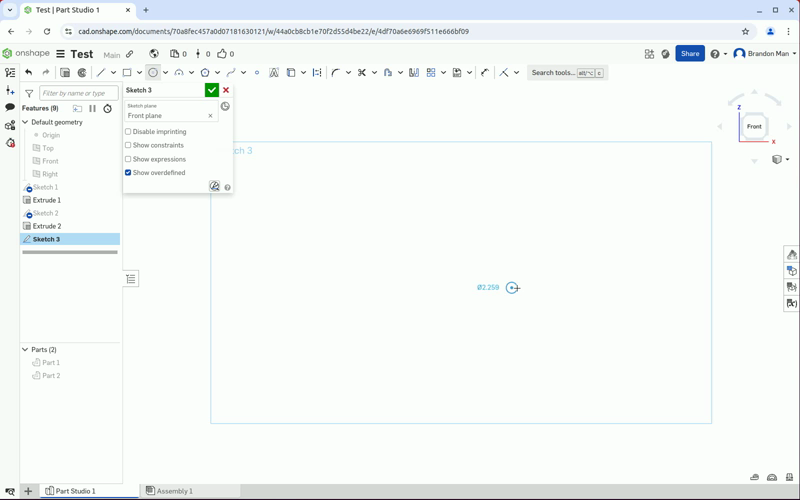
click(517, 287)
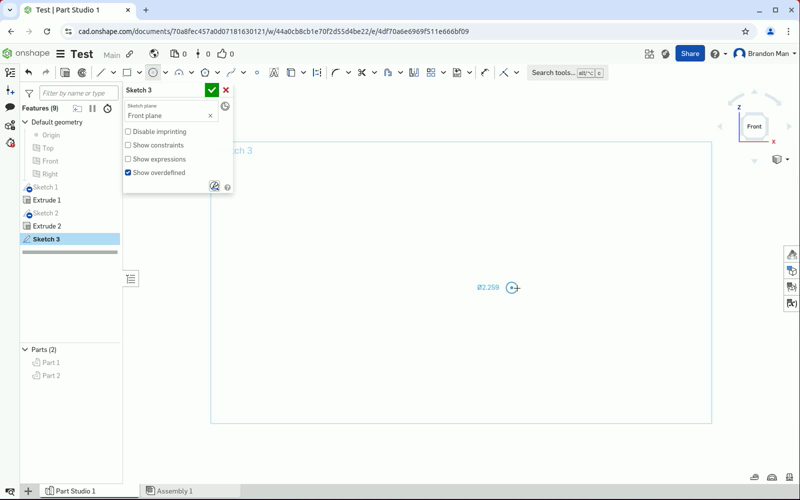
key(esc)
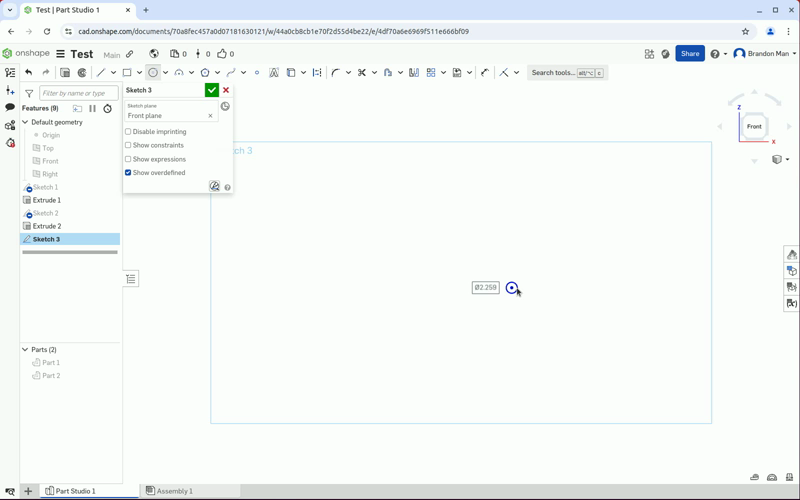
mouse_move(508, 291)
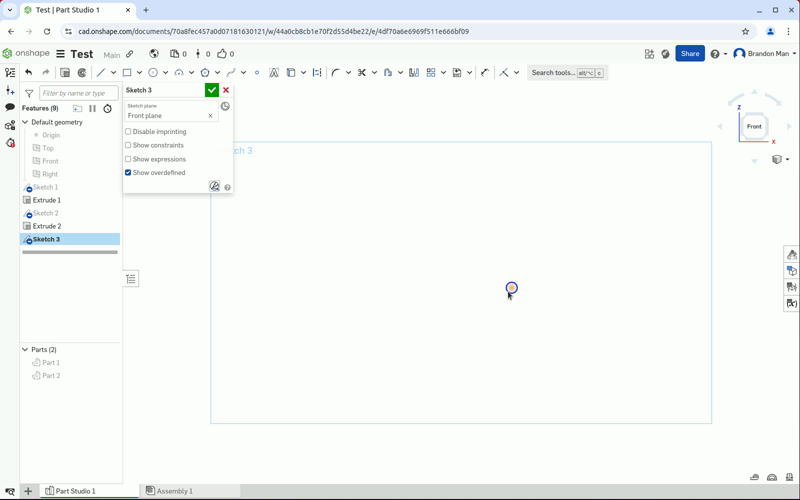
scroll(6)
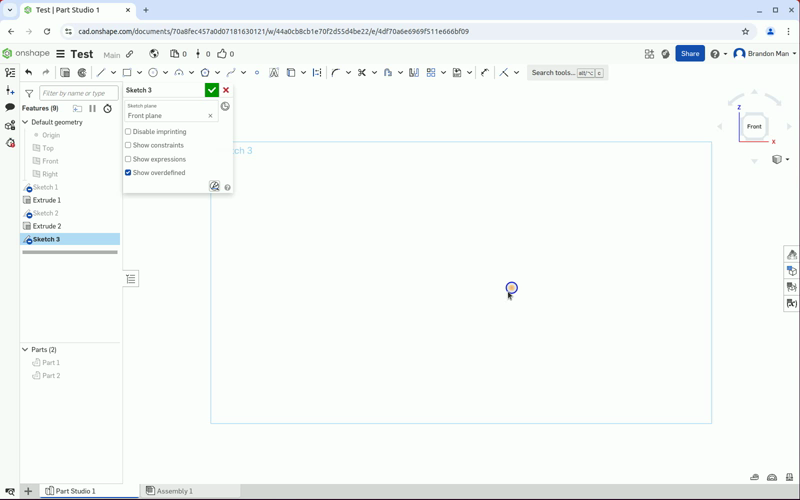
scroll(6)
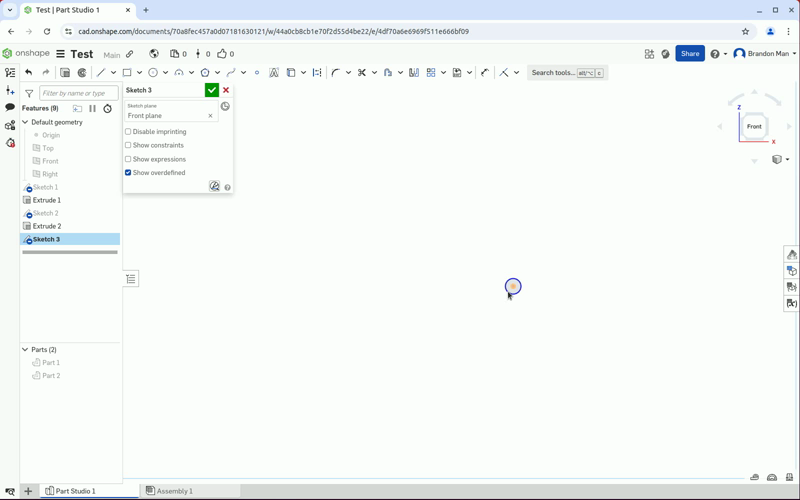
scroll(6)
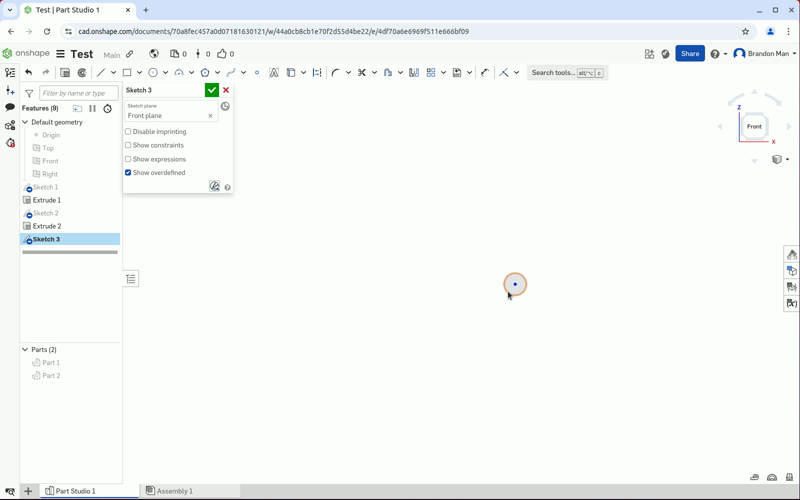
scroll(6)
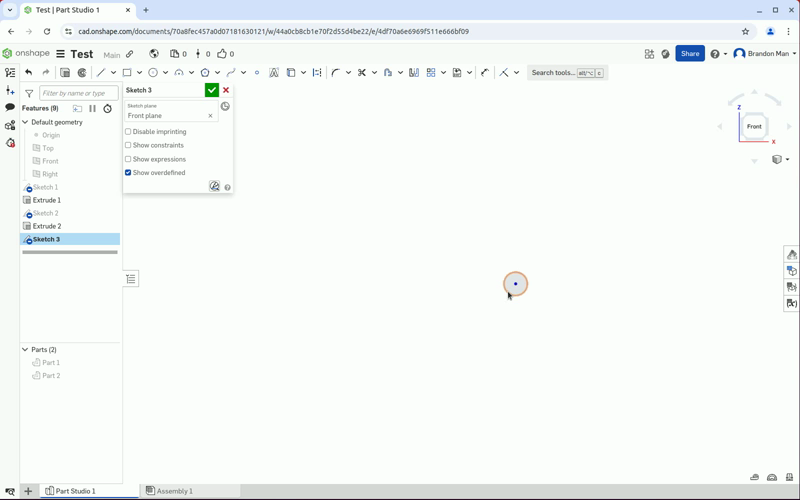
scroll(6)
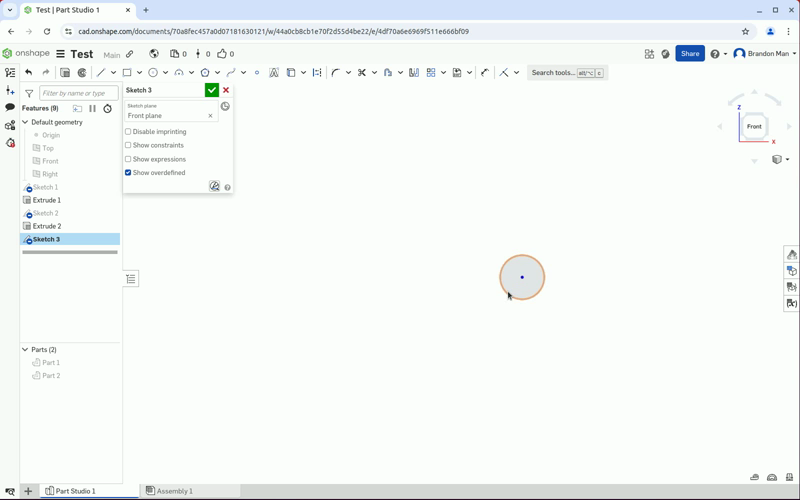
scroll(6)
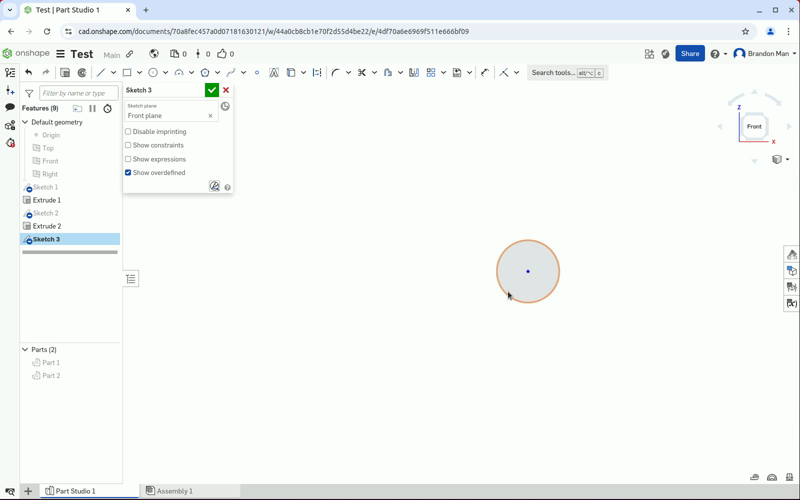
scroll(6)
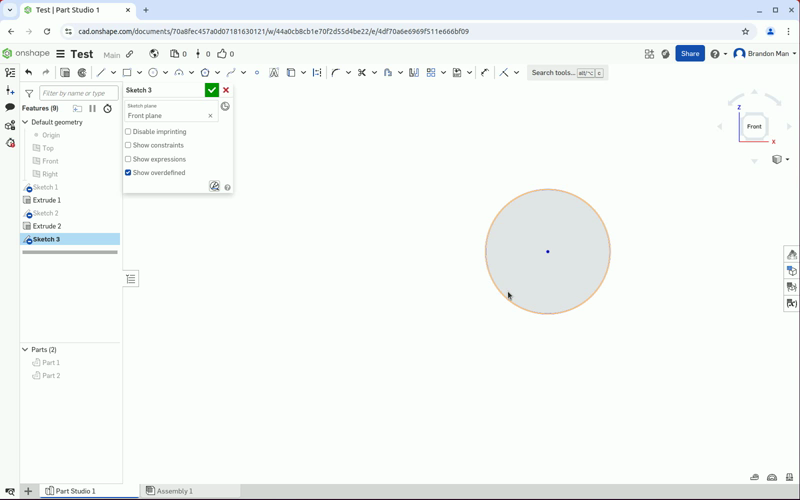
click(508, 291)
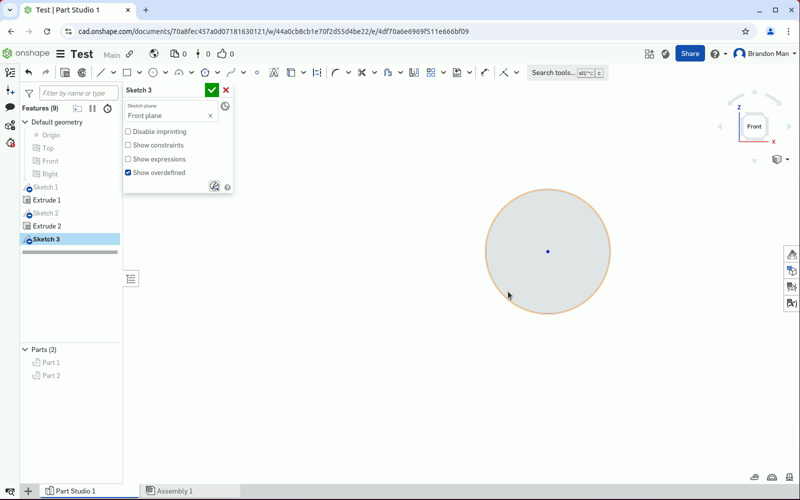
scroll(-6)
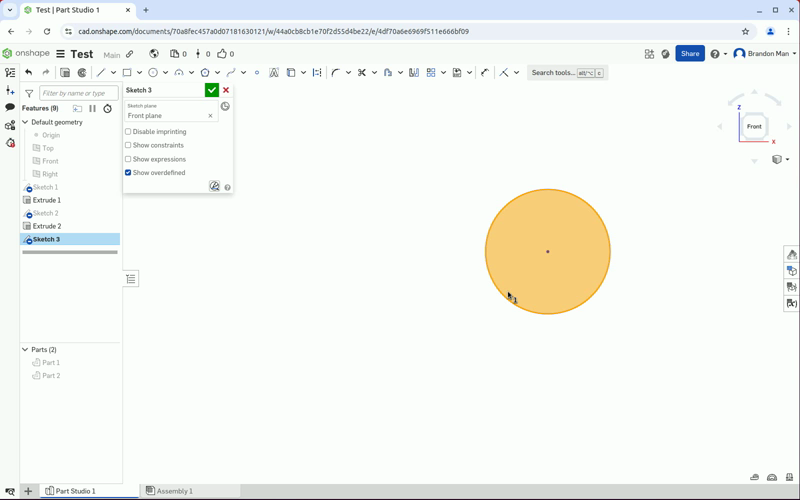
scroll(-6)
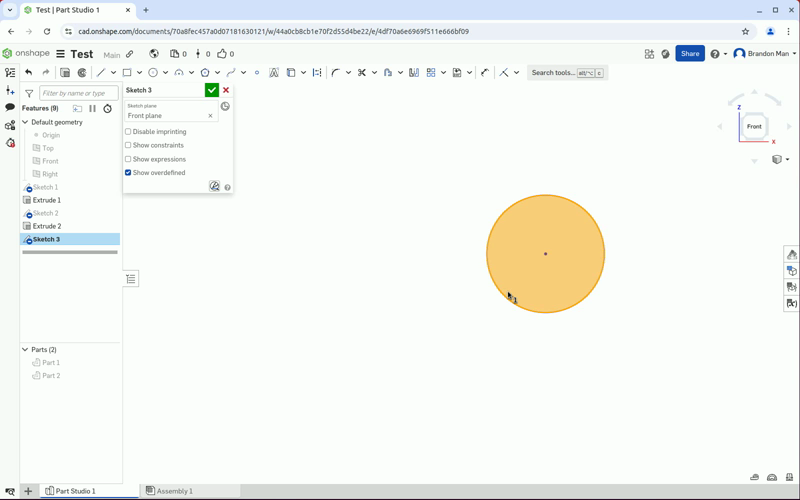
scroll(-6)
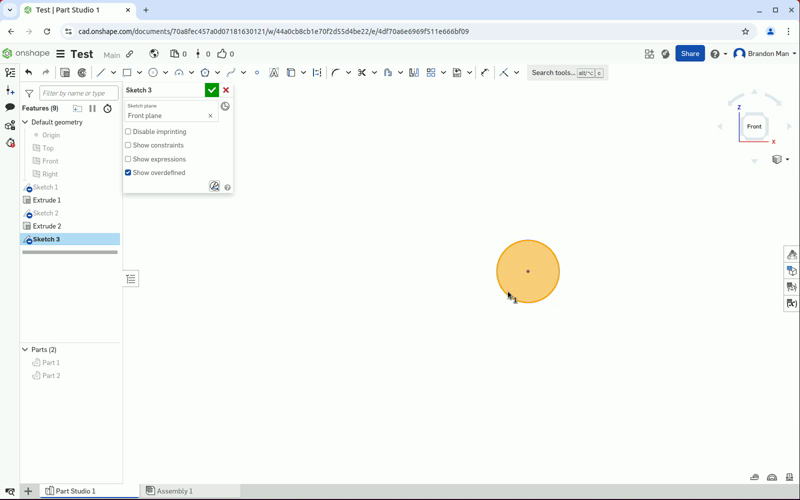
scroll(-6)
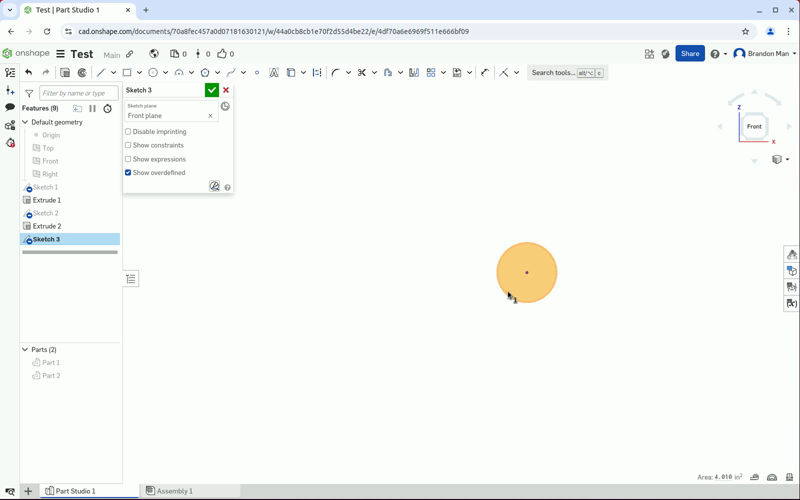
scroll(-6)
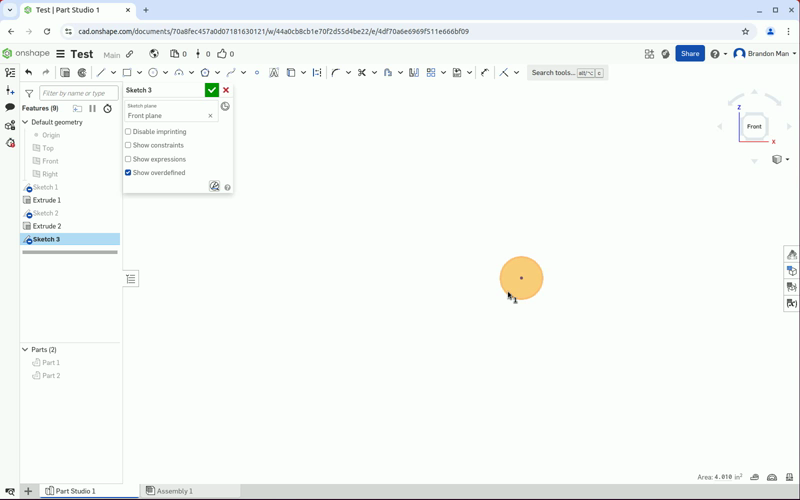
scroll(-6)
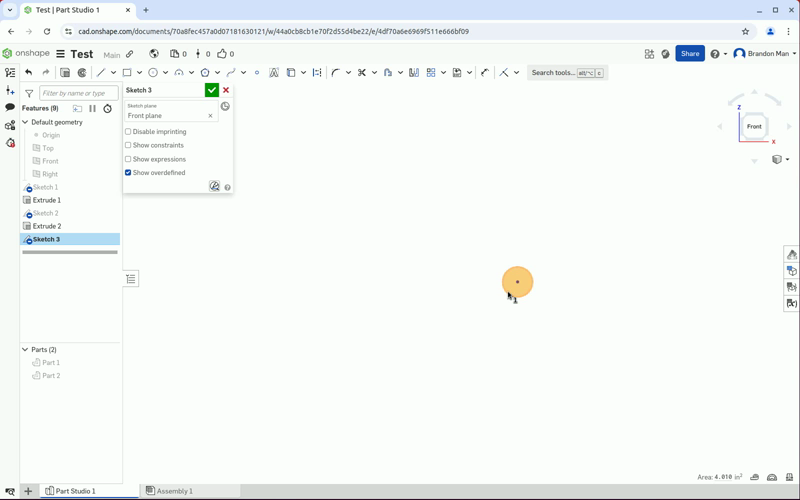
scroll(-6)
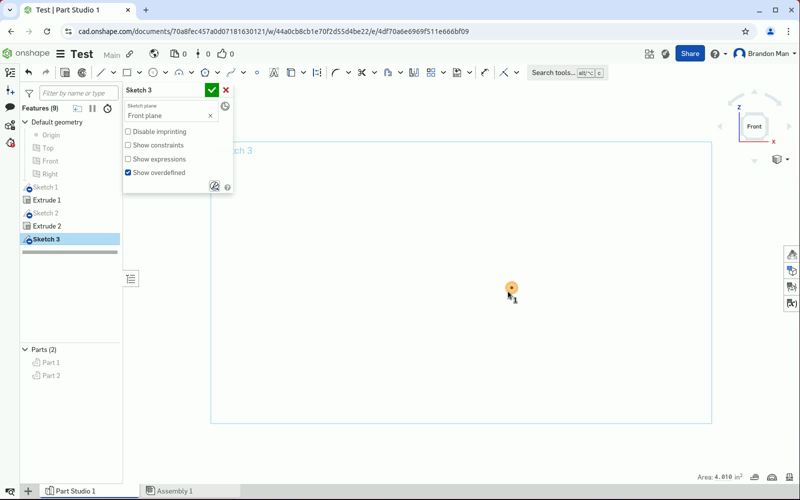
mouse_move(73, 352)
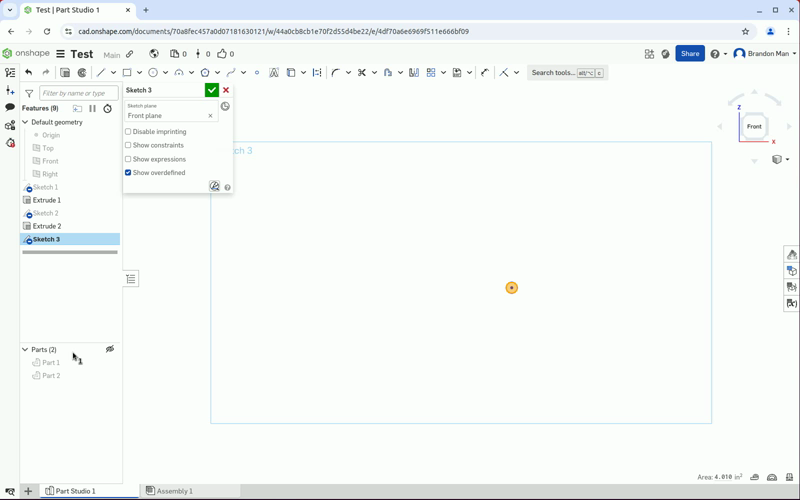
key(shift+y)
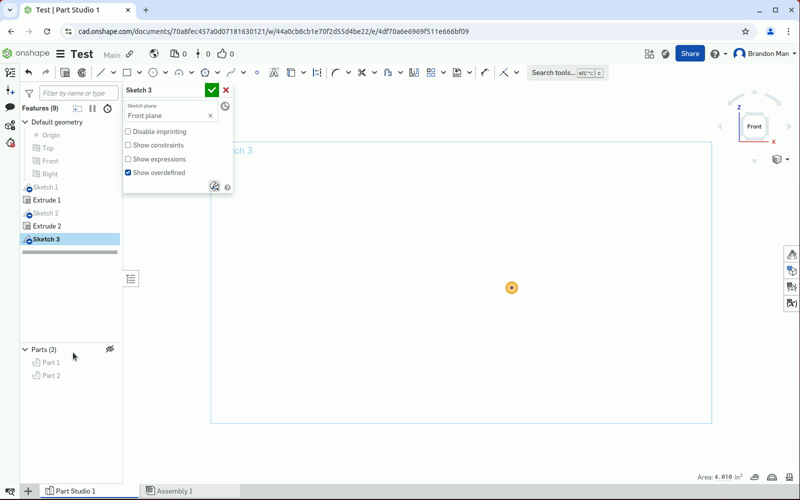
key(shift+e)
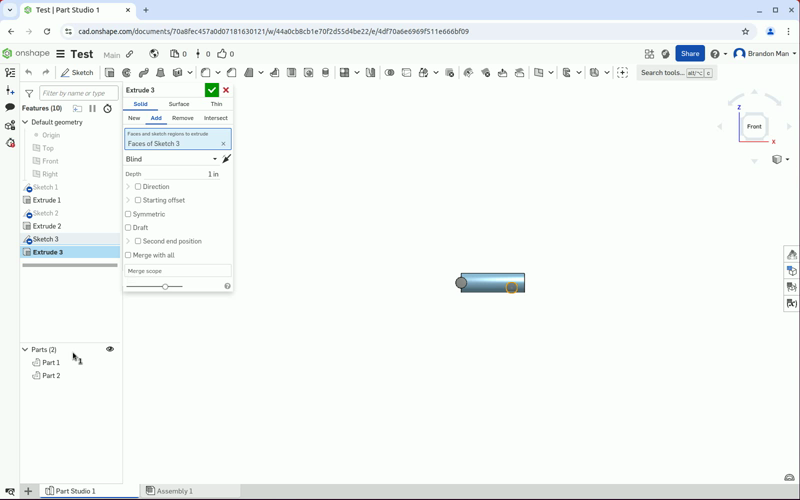
mouse_move(143, 106)
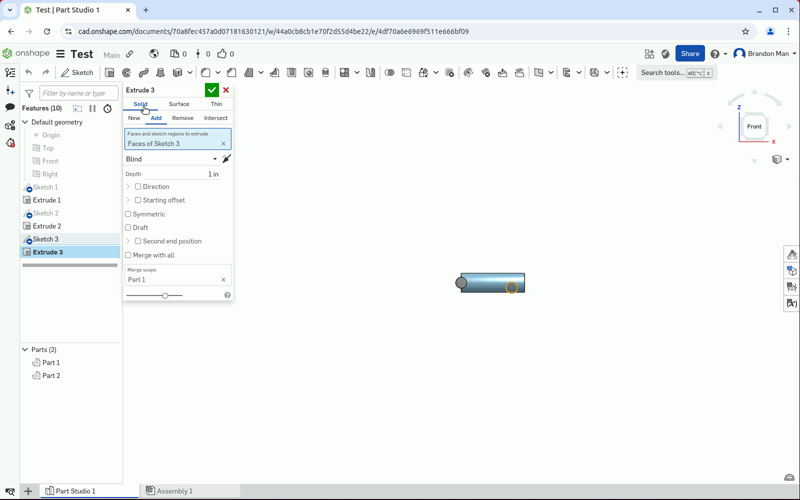
click(143, 106)
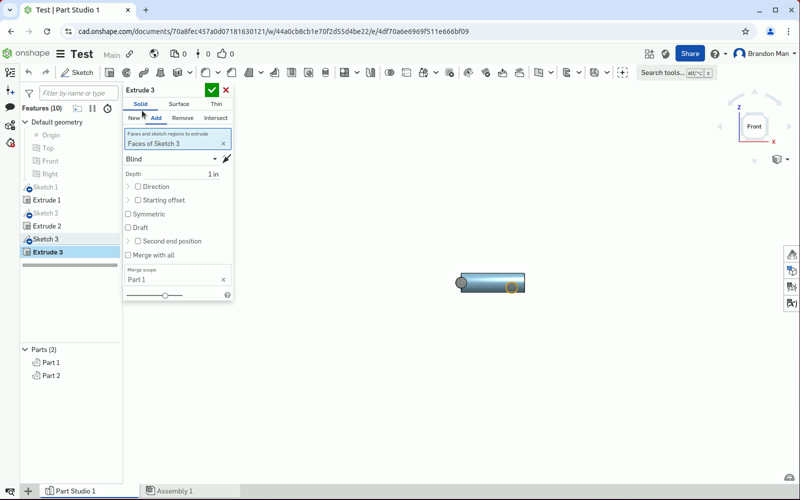
mouse_move(137, 120)
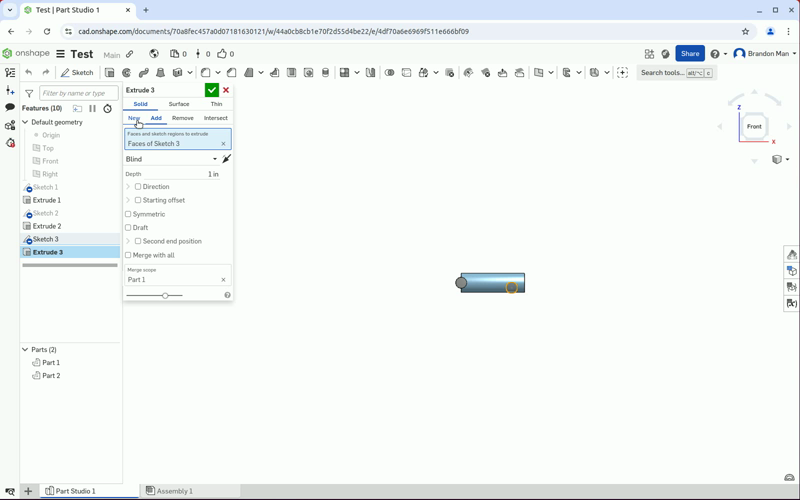
click(137, 120)
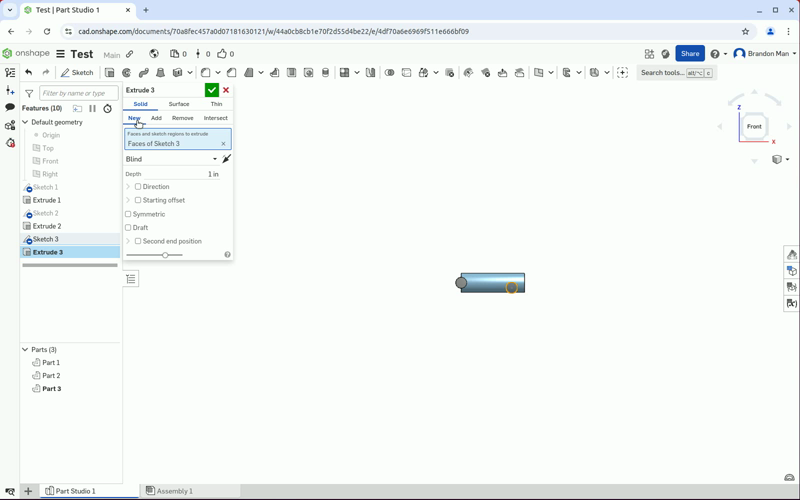
key(tab, 4)
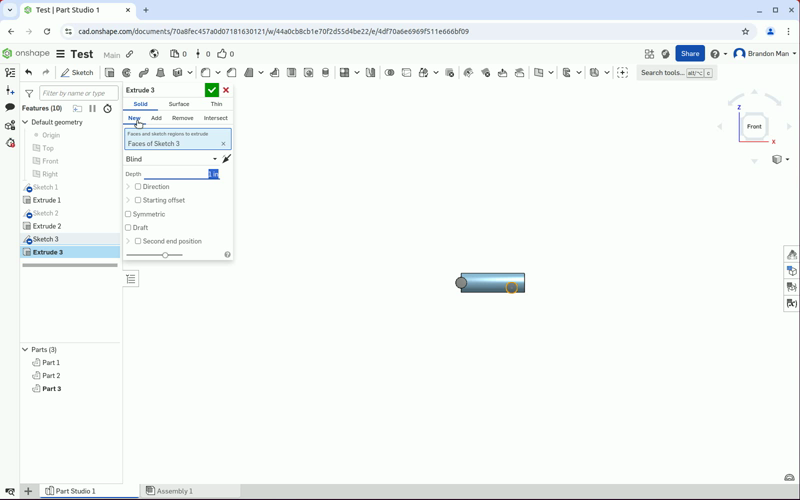
text(23.108)
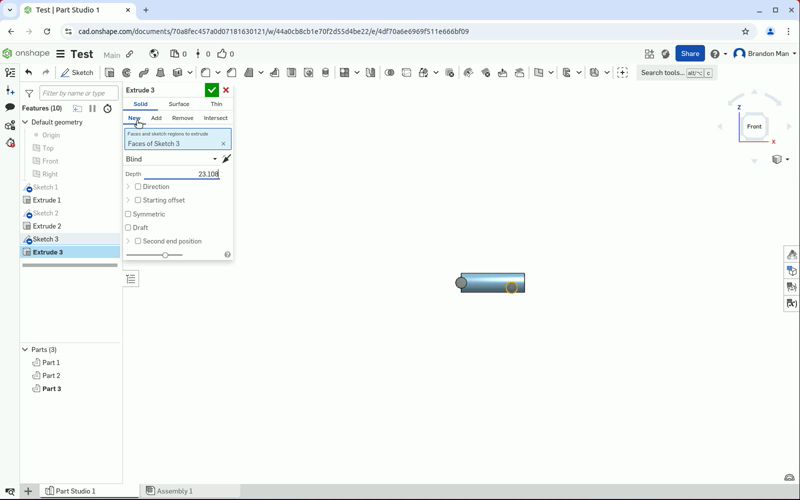
key(enter)
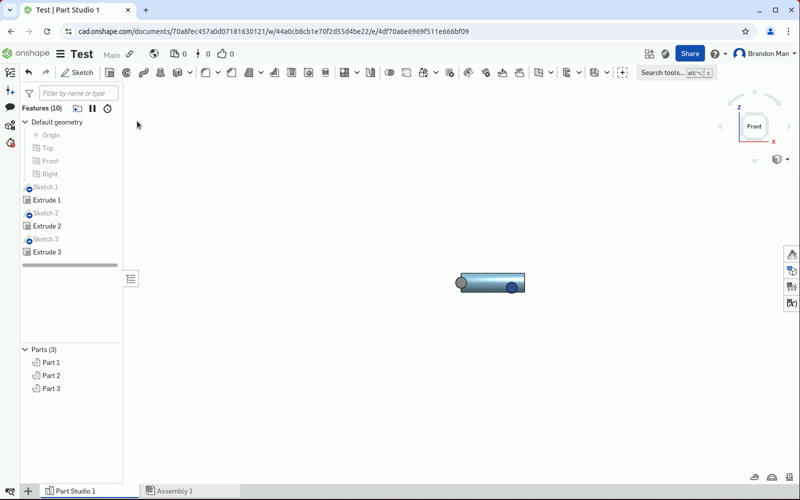
key(shift+h)
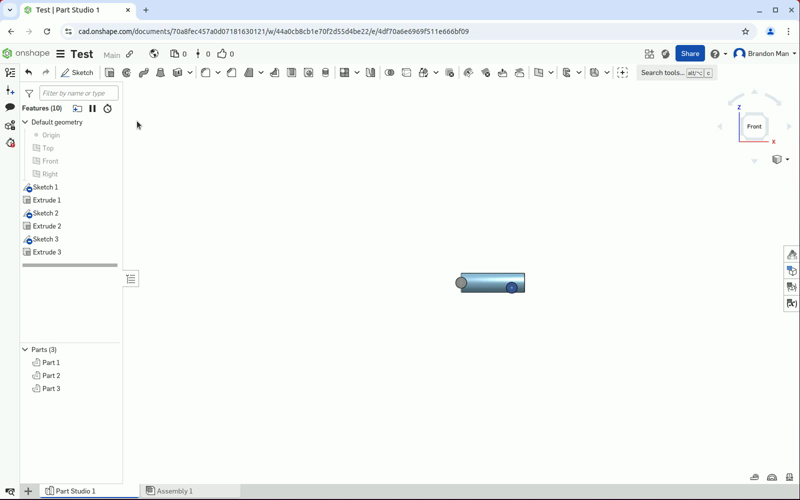
key(shift+h)
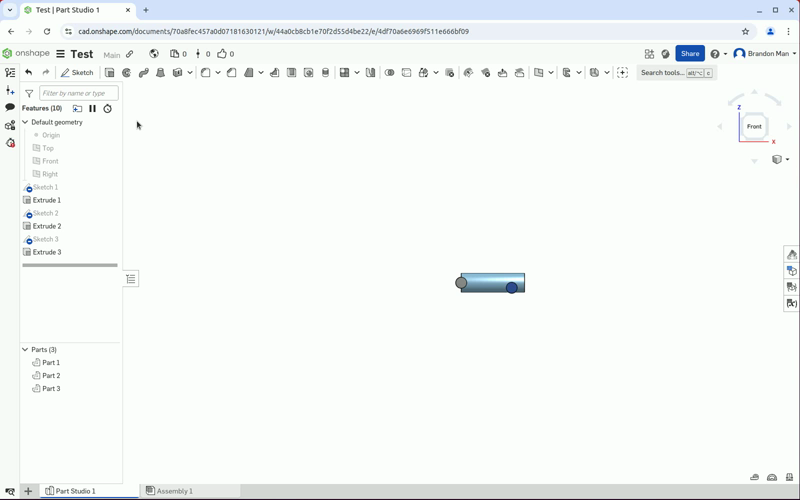
mouse_move(73, 189)
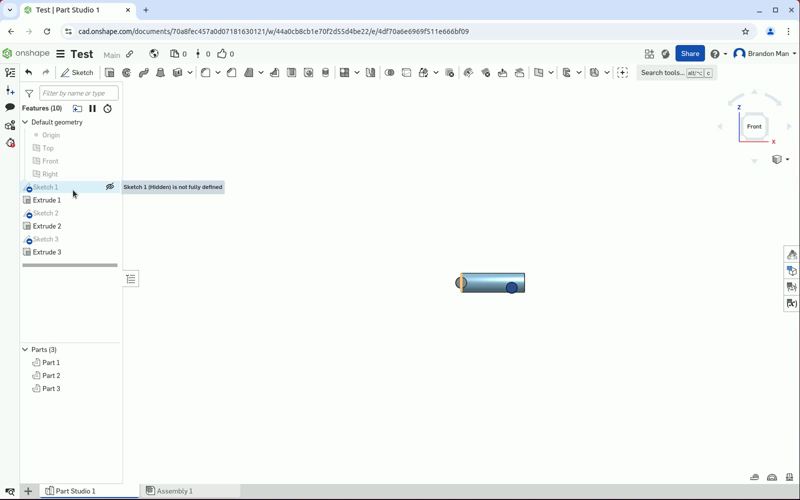
click(73, 189)
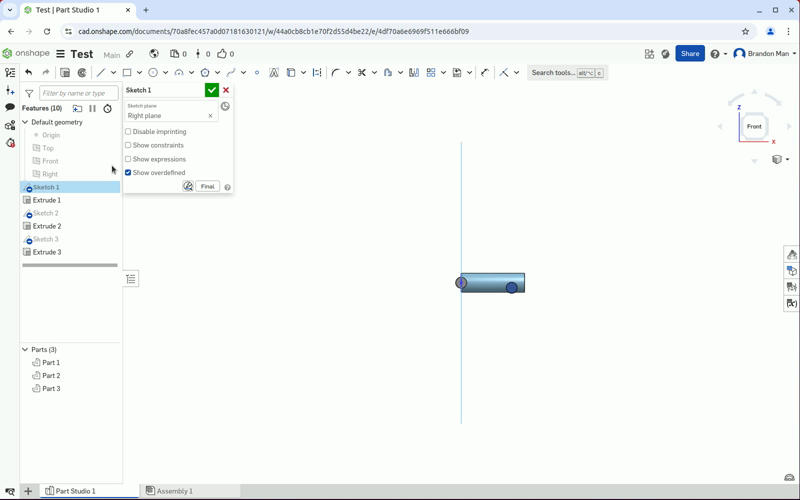
mouse_move(229, 92)
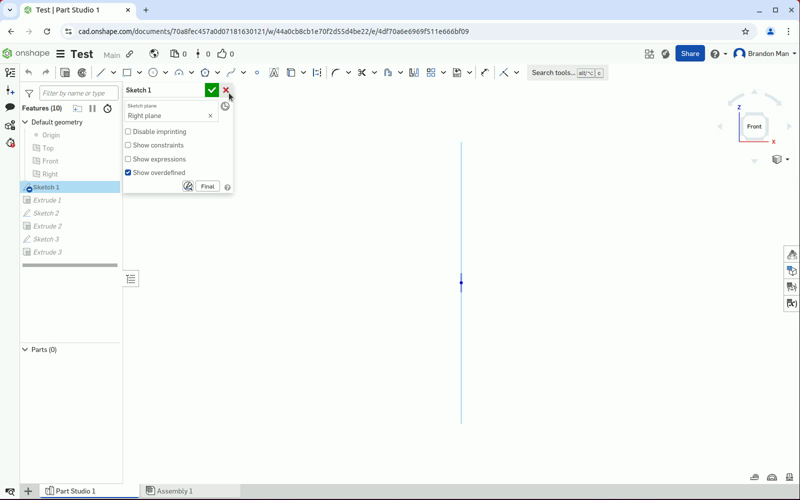
click(229, 92)
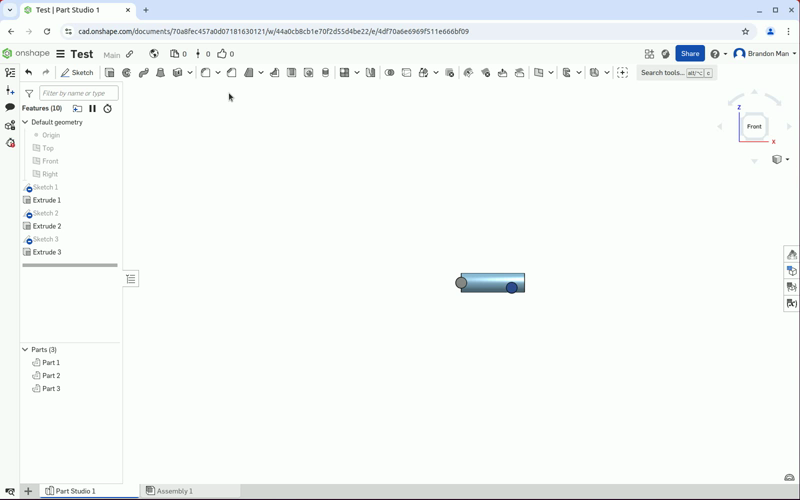
mouse_move(73, 352)
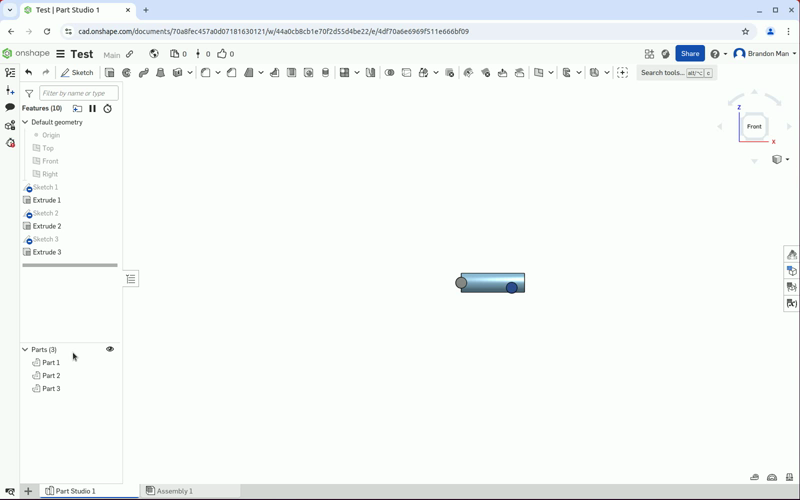
key(y)
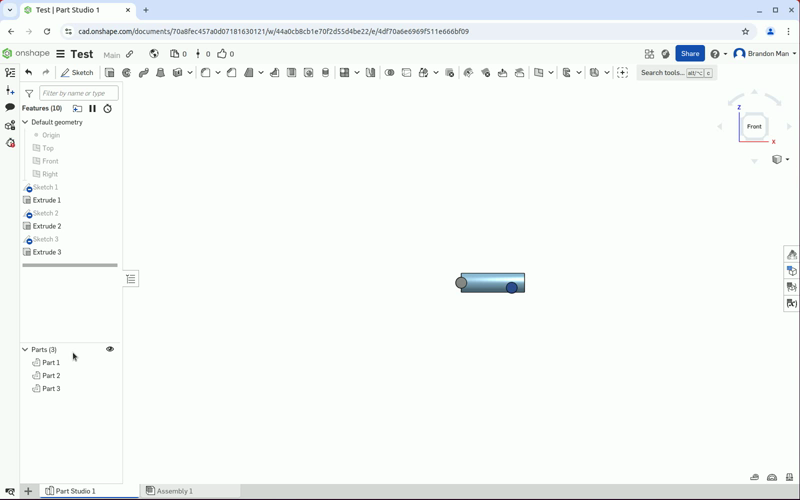
key(shift+p)
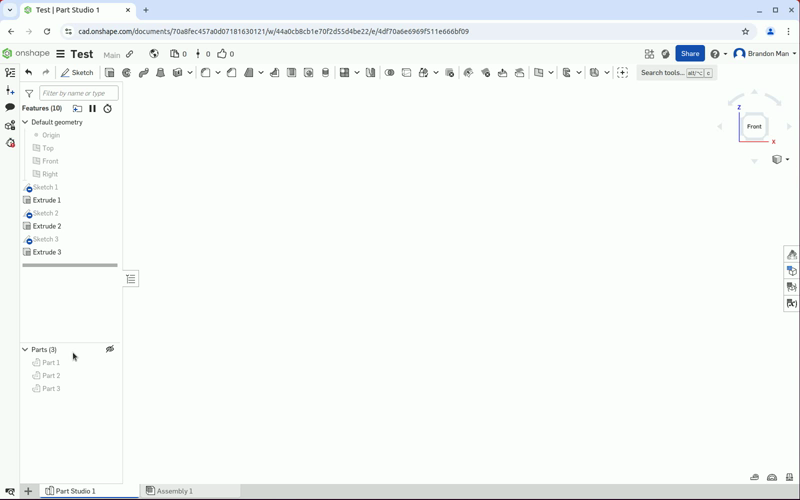
key(space)
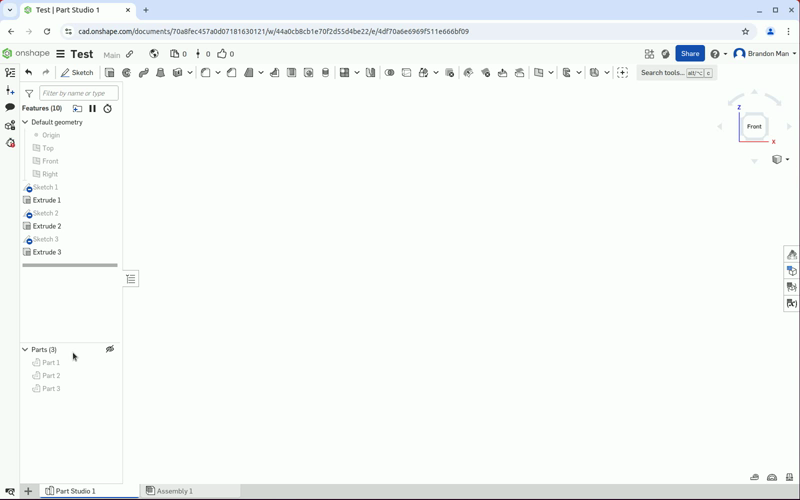
key_down(shift)
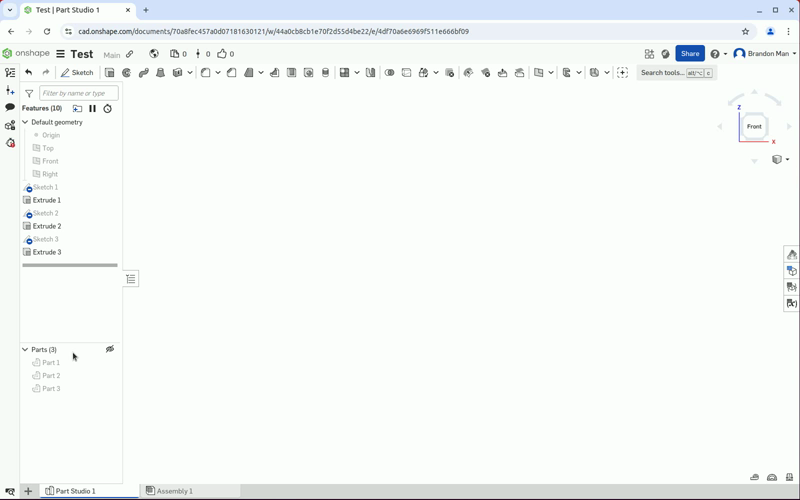
key(down)
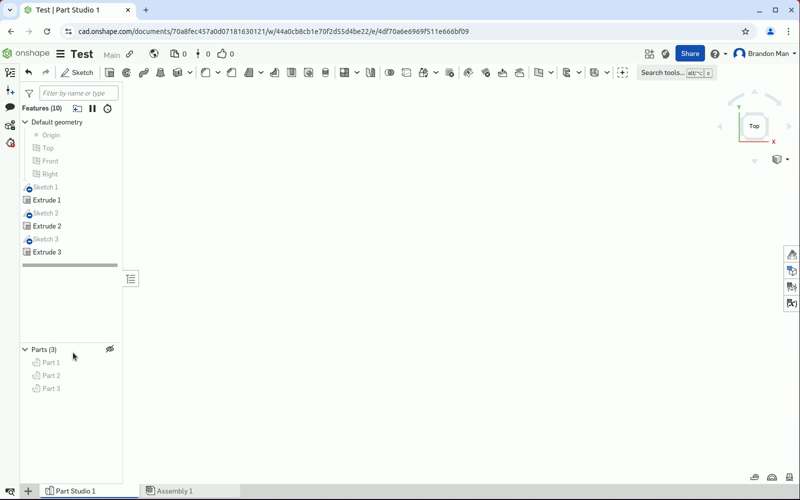
key_up(shift)
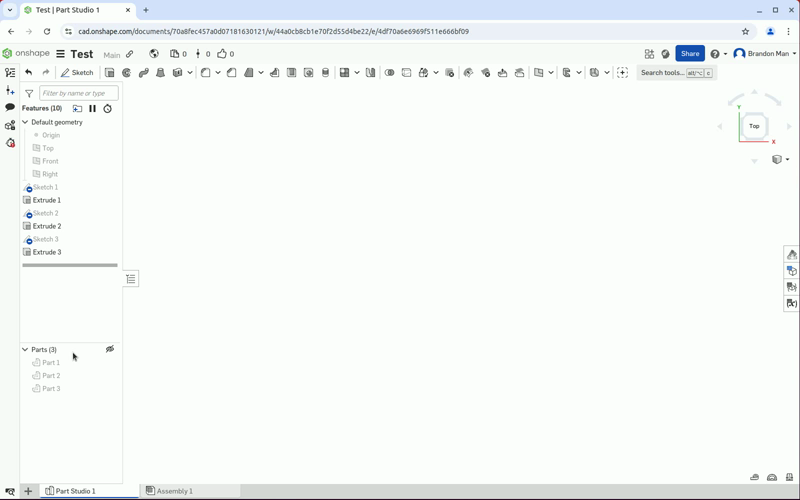
mouse_move(73, 352)
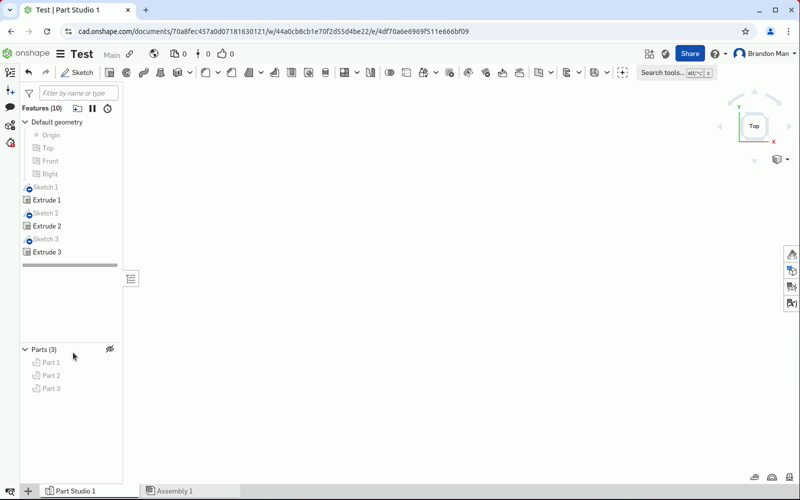
key(shift+y)
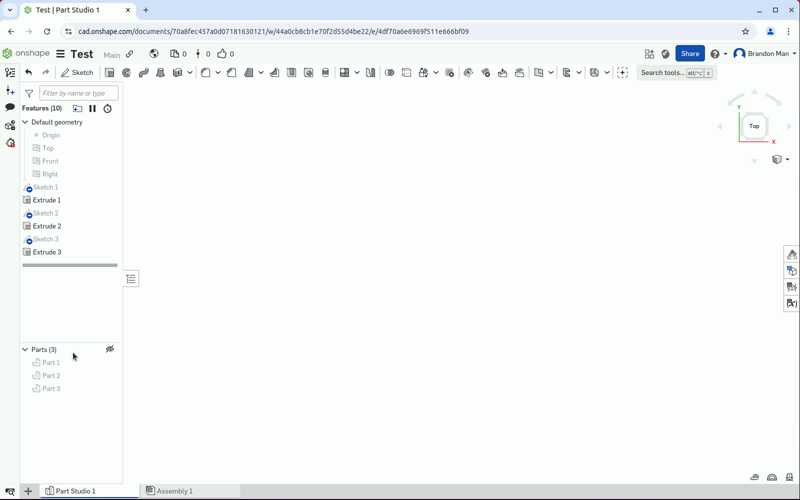
key(shift+s)
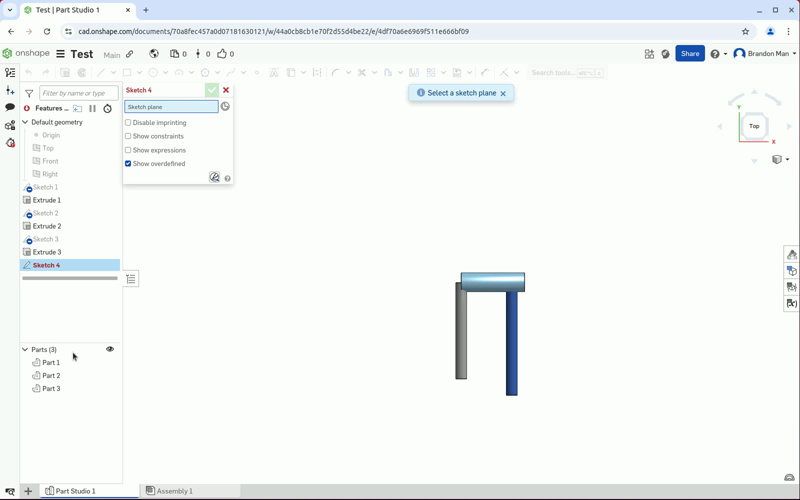
mouse_move(73, 150)
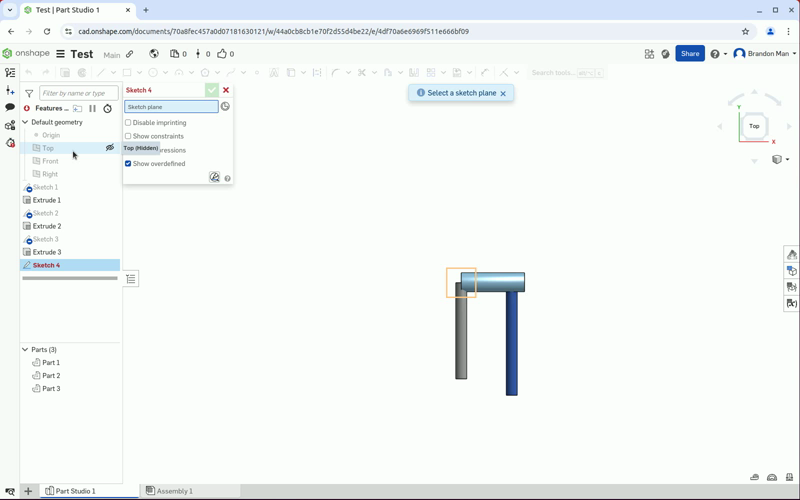
click(73, 150)
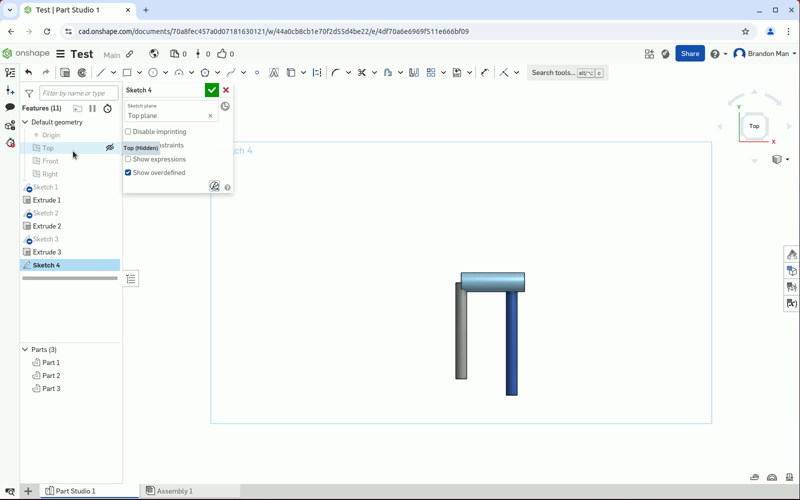
mouse_move(73, 352)
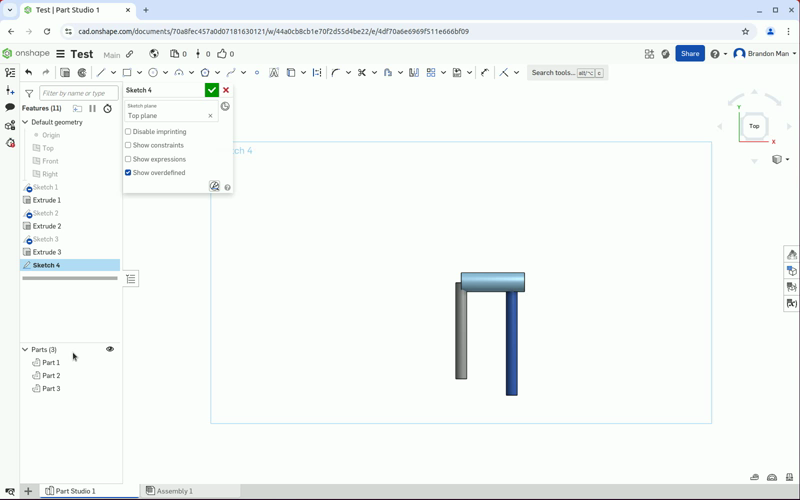
key(y)
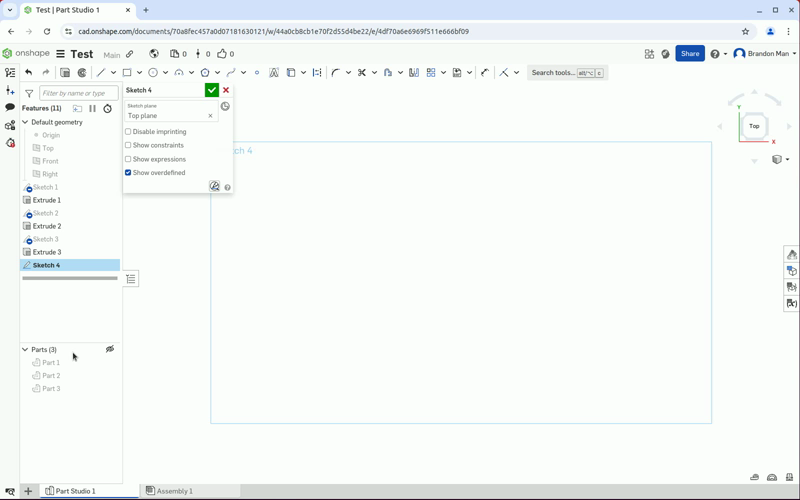
key(c)
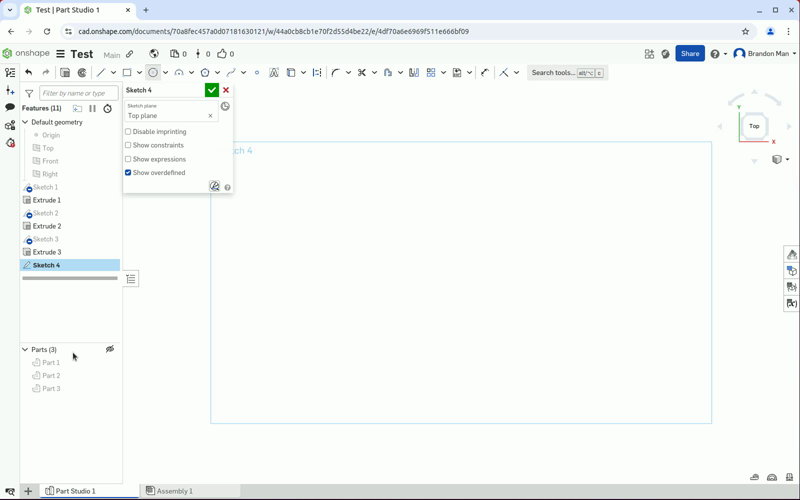
key_down(shift)
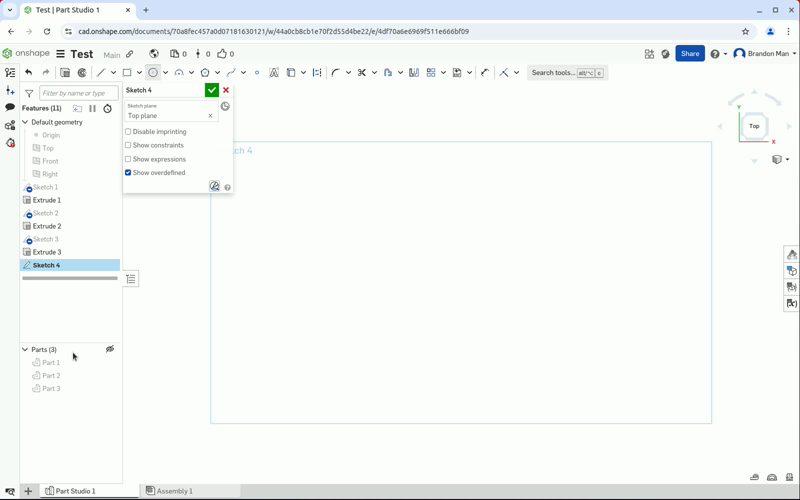
mouse_move(460, 282)
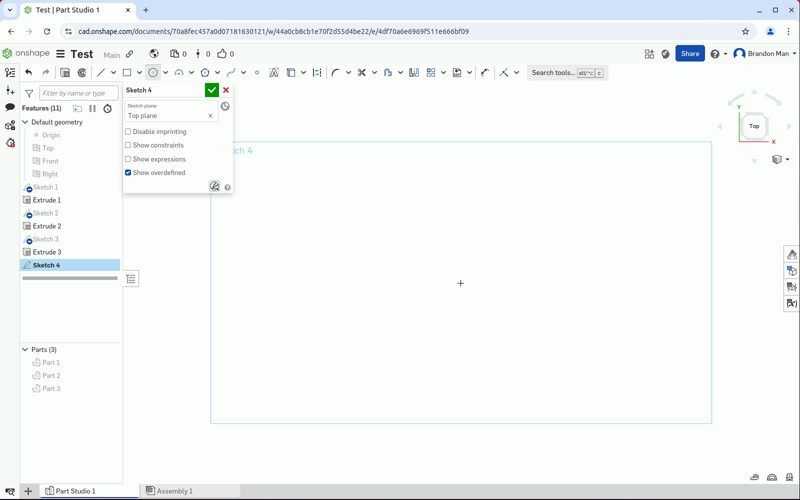
click(460, 282)
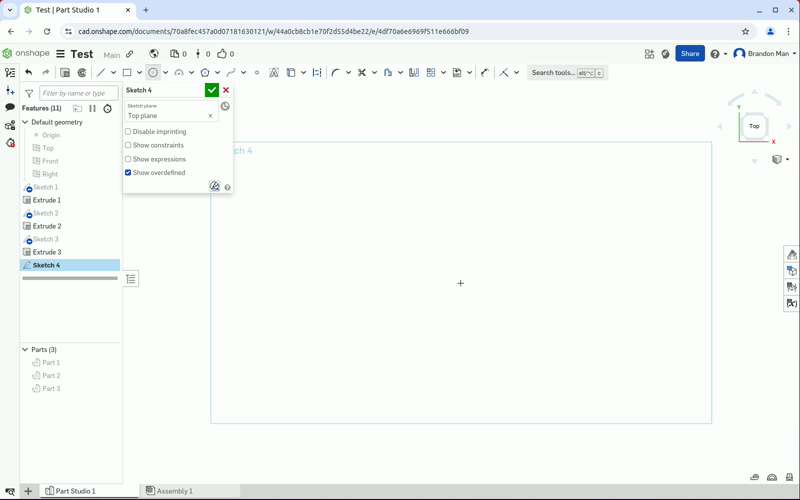
key_up(shift)
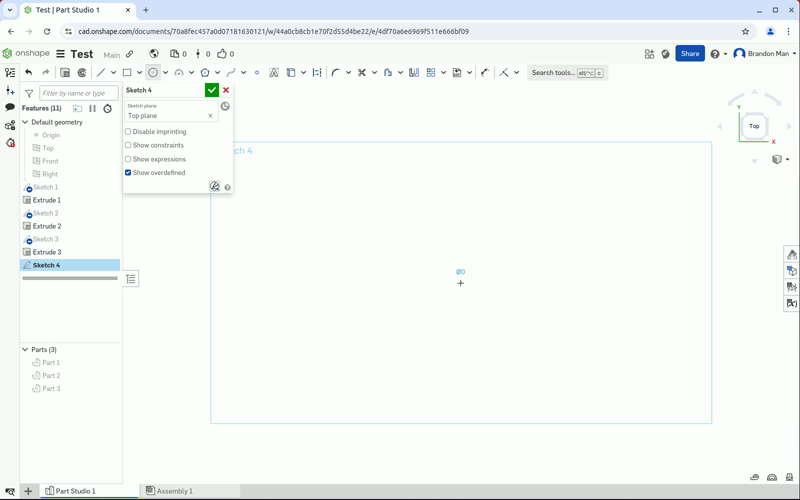
mouse_move(468, 282)
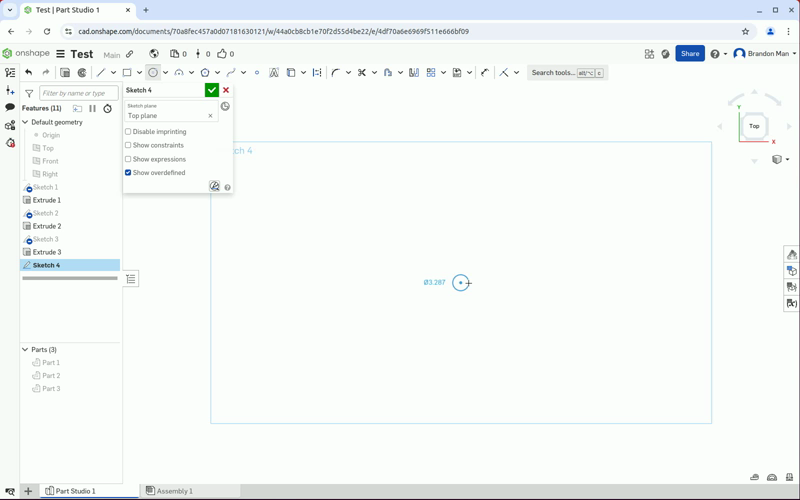
click(468, 282)
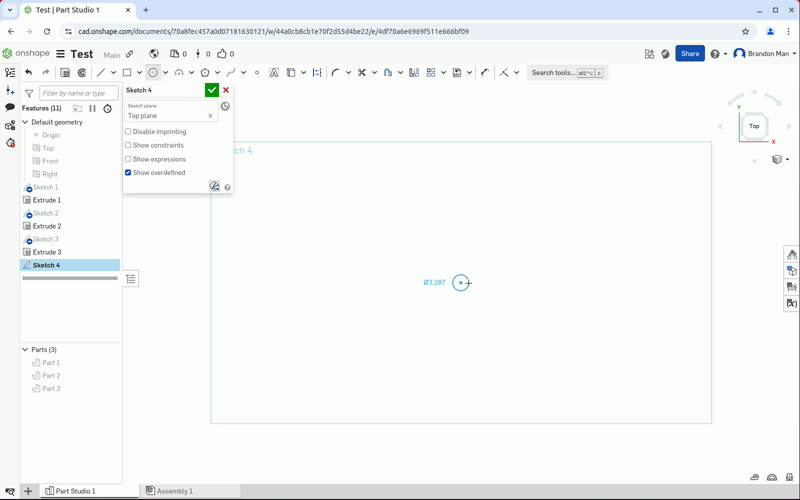
key(esc)
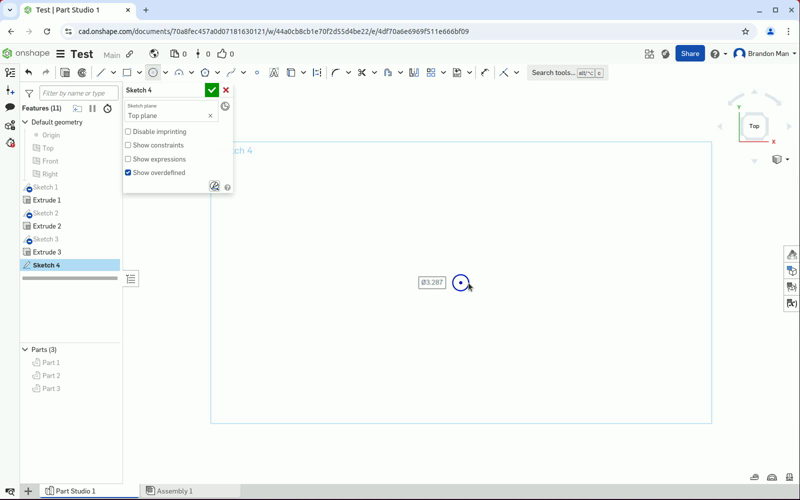
mouse_move(463, 285)
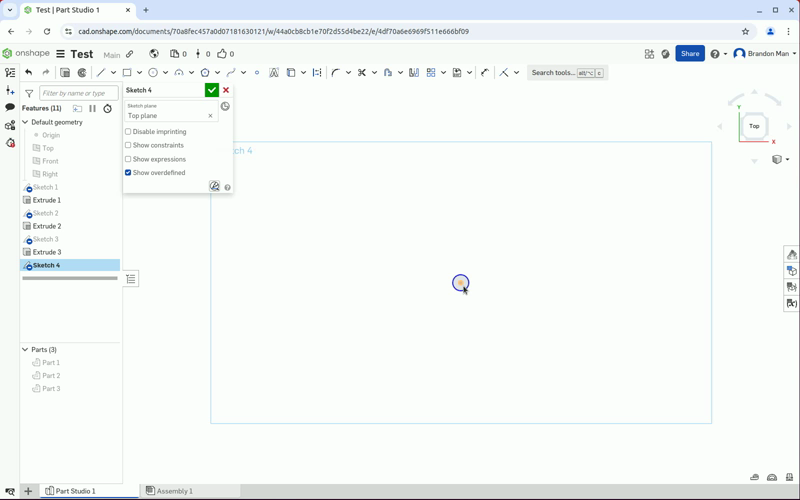
scroll(6)
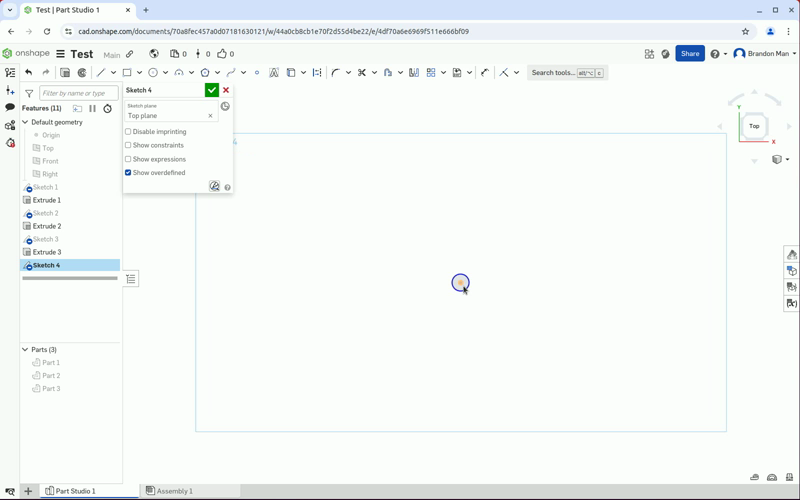
scroll(6)
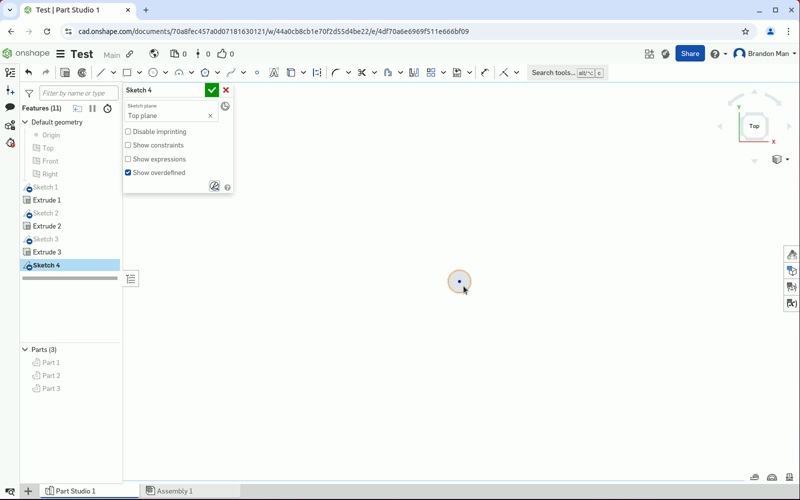
scroll(6)
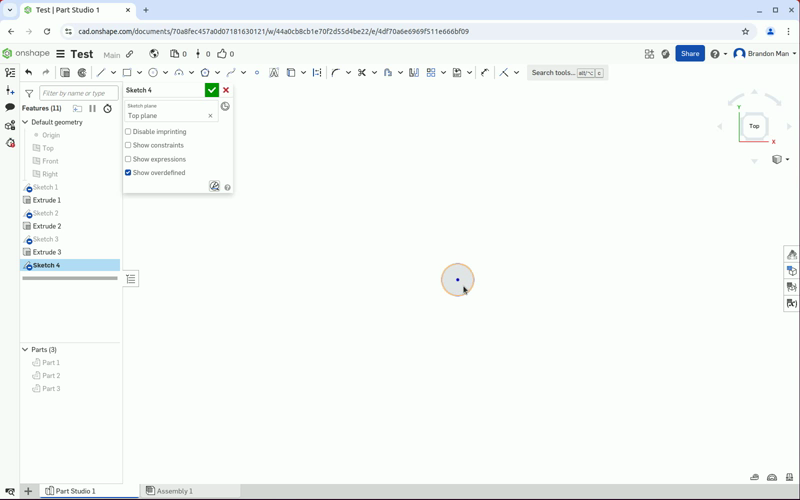
scroll(6)
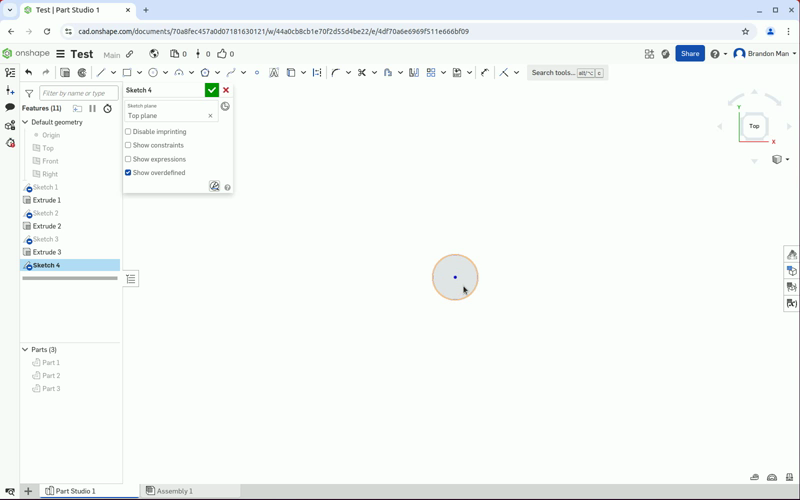
scroll(6)
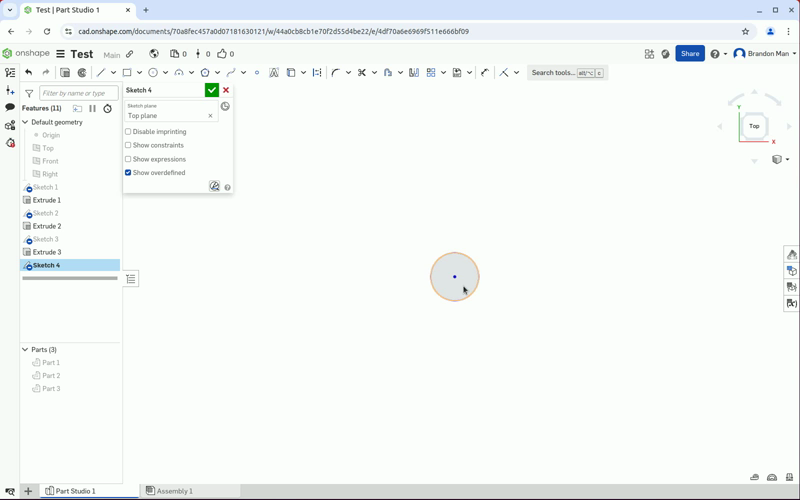
scroll(6)
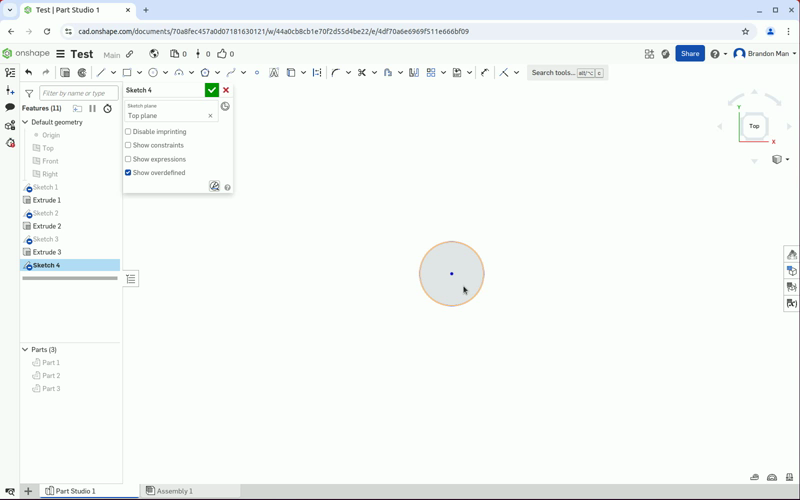
scroll(6)
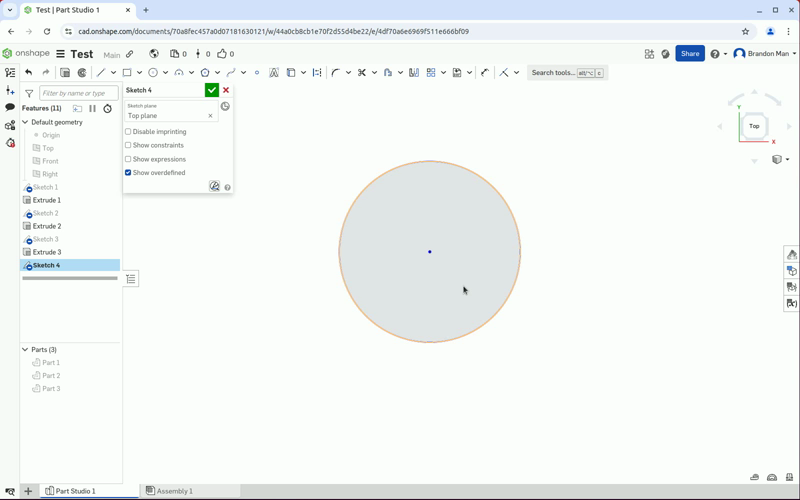
click(463, 285)
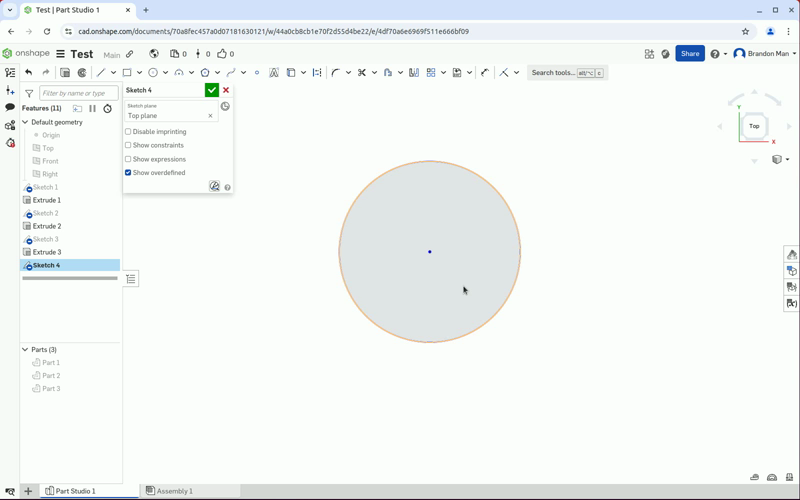
scroll(-6)
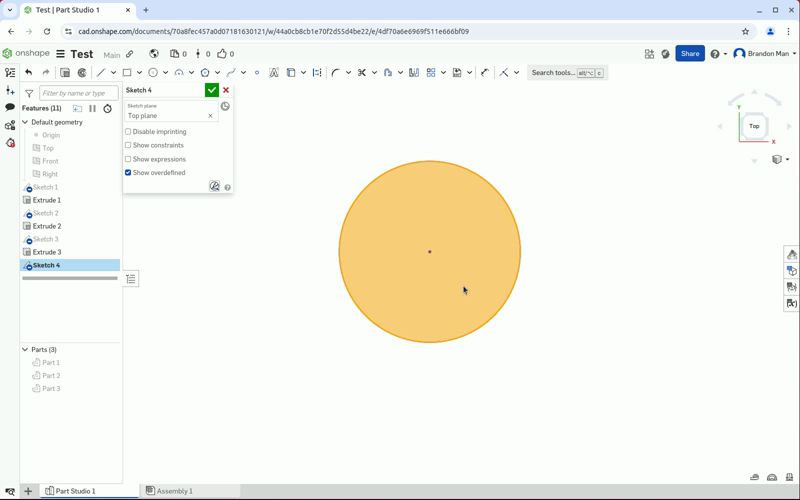
scroll(-6)
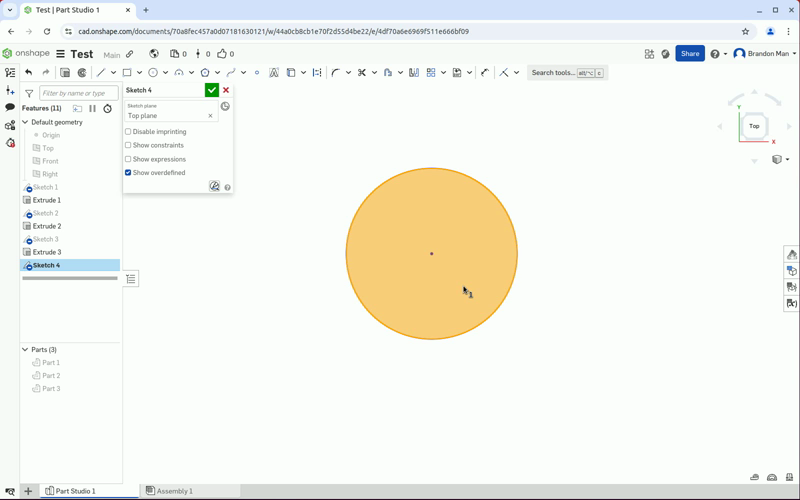
scroll(-6)
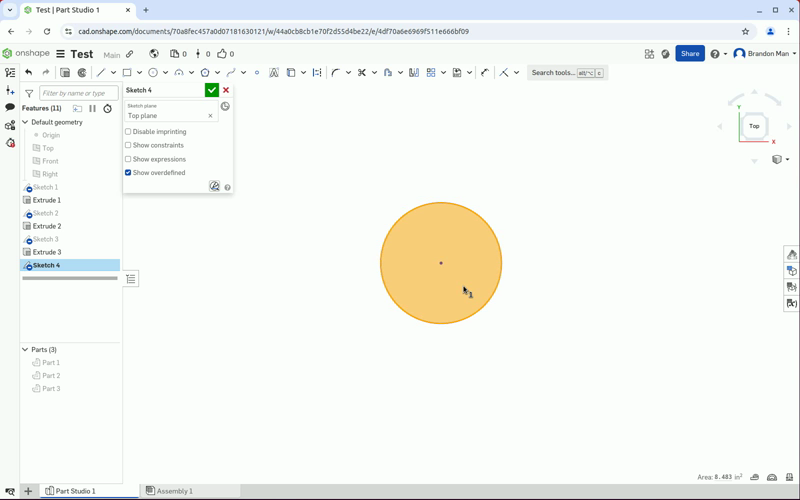
scroll(-6)
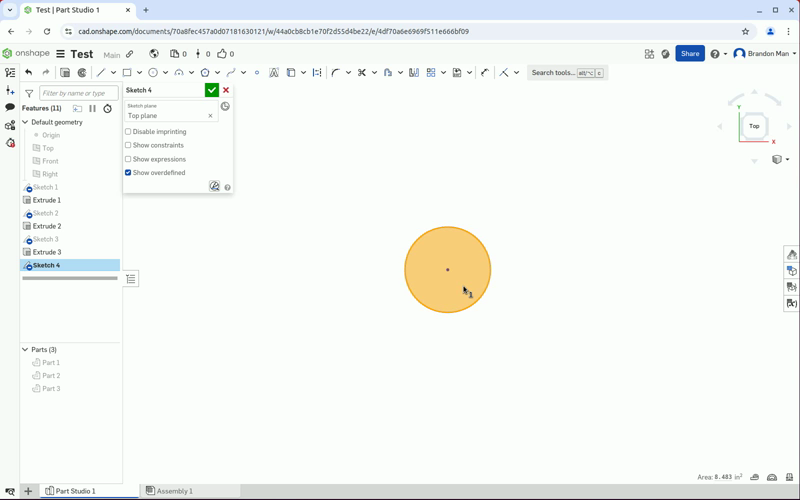
scroll(-6)
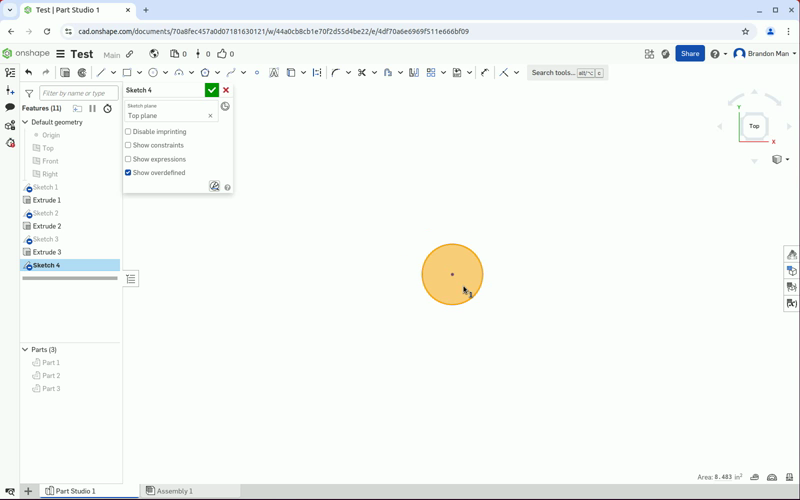
scroll(-6)
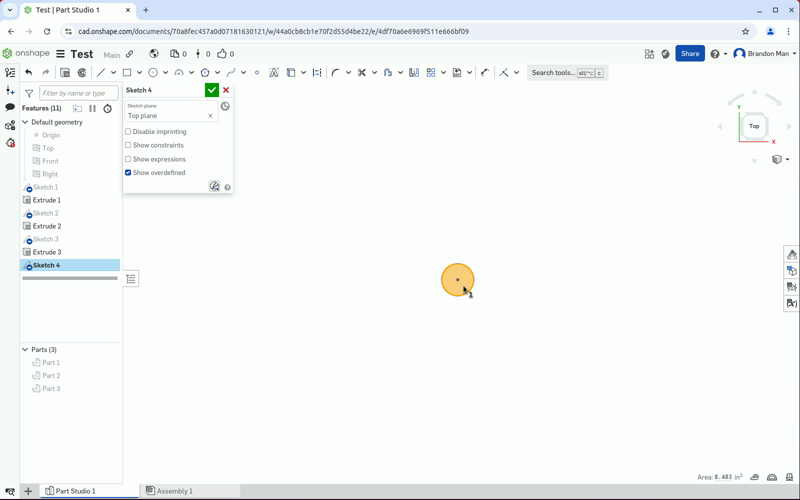
scroll(-6)
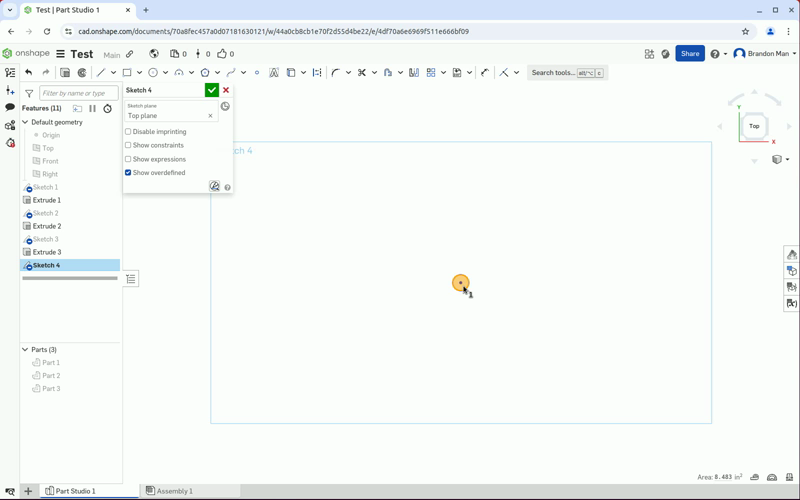
mouse_move(73, 352)
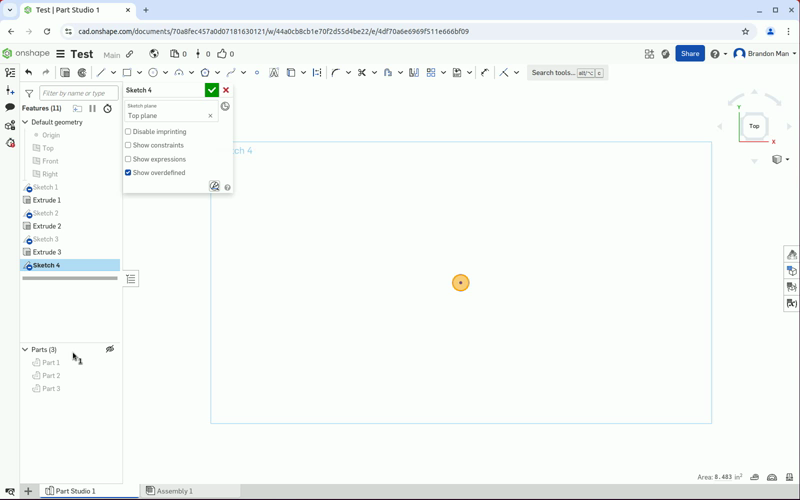
key(shift+y)
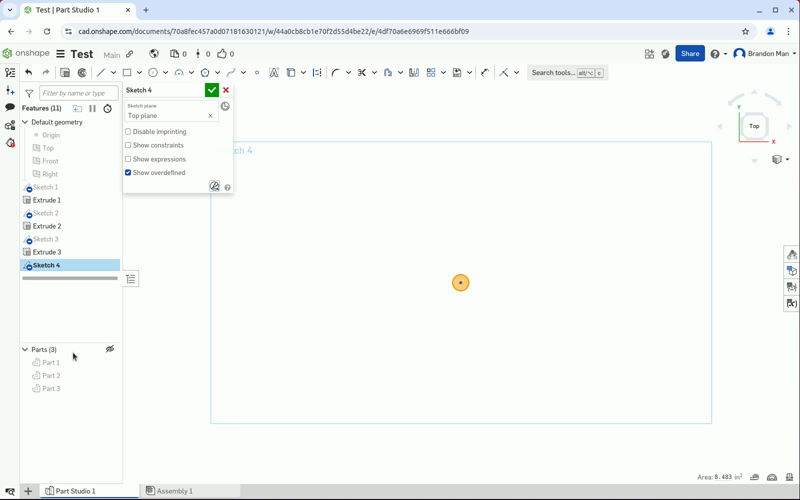
key(shift+e)
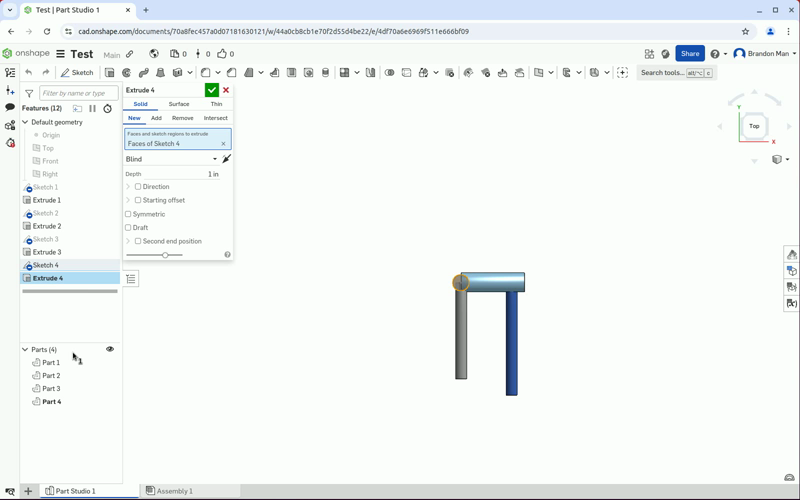
mouse_move(143, 106)
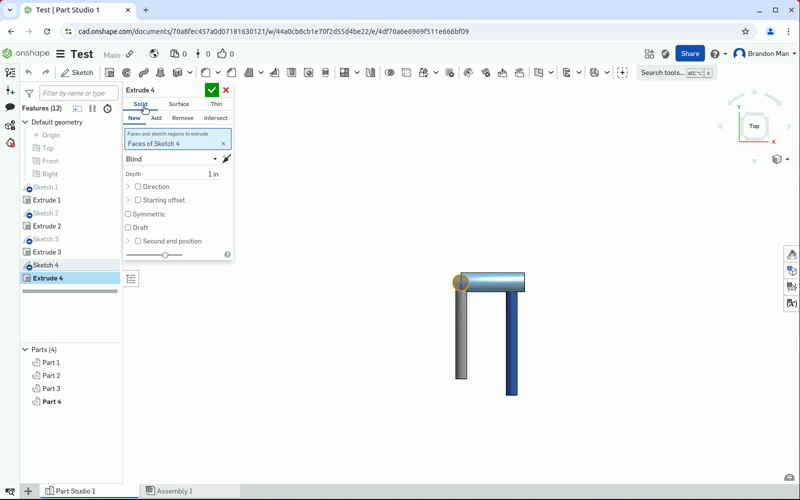
click(143, 106)
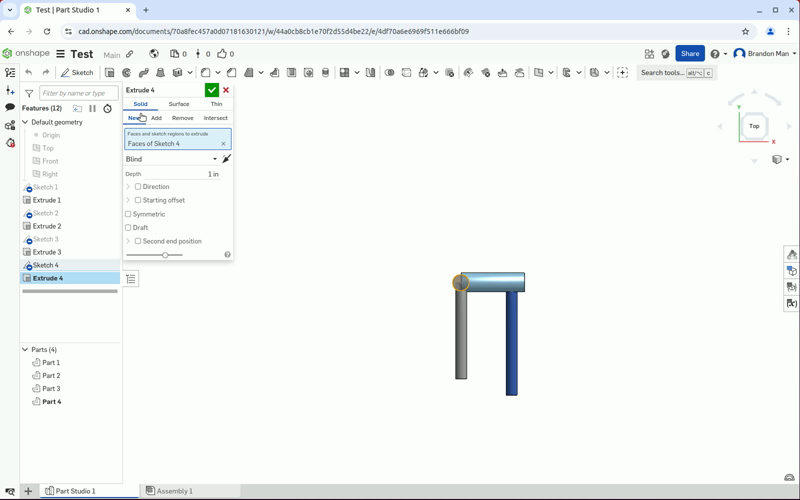
mouse_move(137, 120)
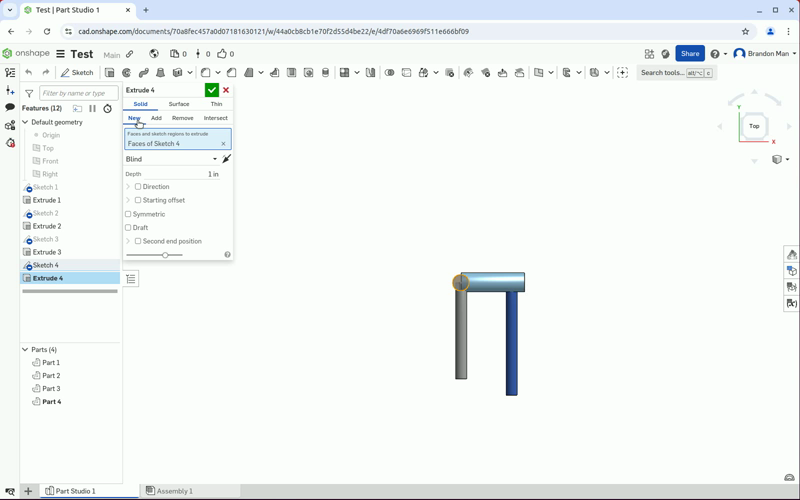
click(137, 120)
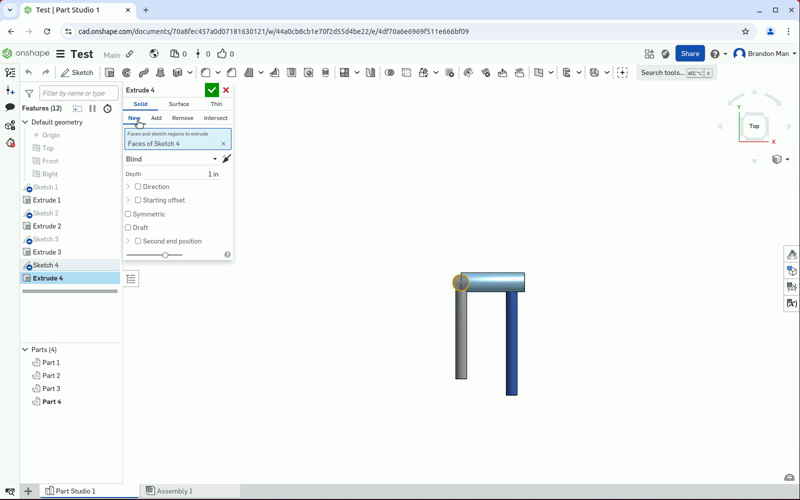
key(tab, 4)
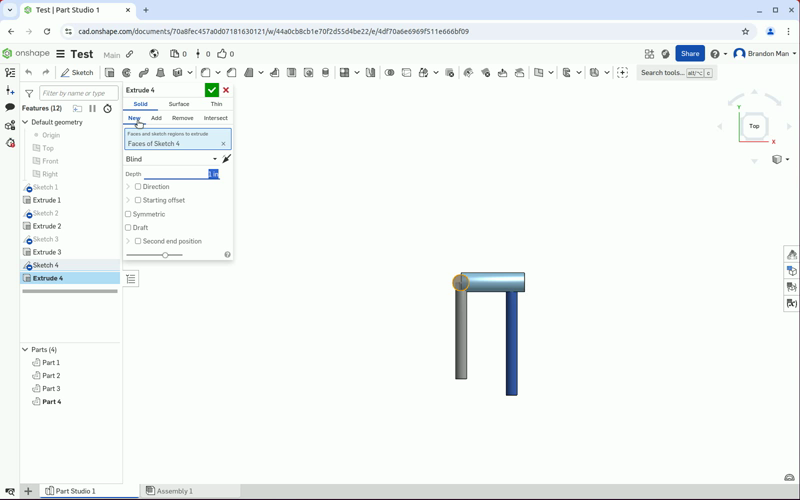
text(9.869)
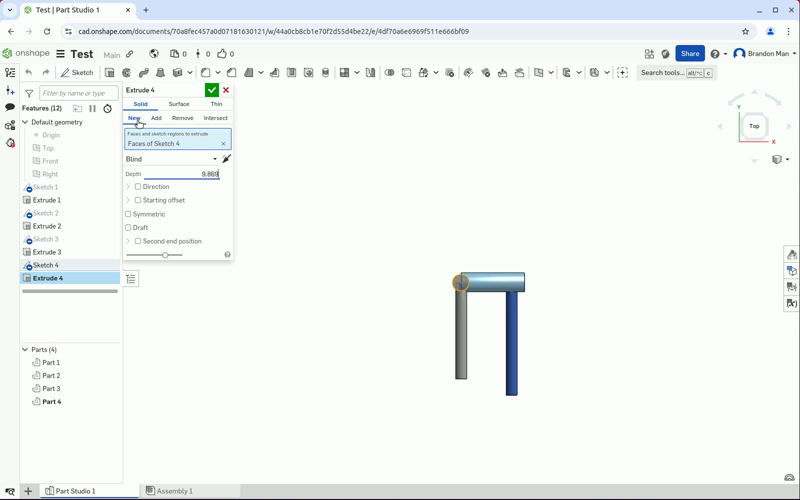
key(enter)
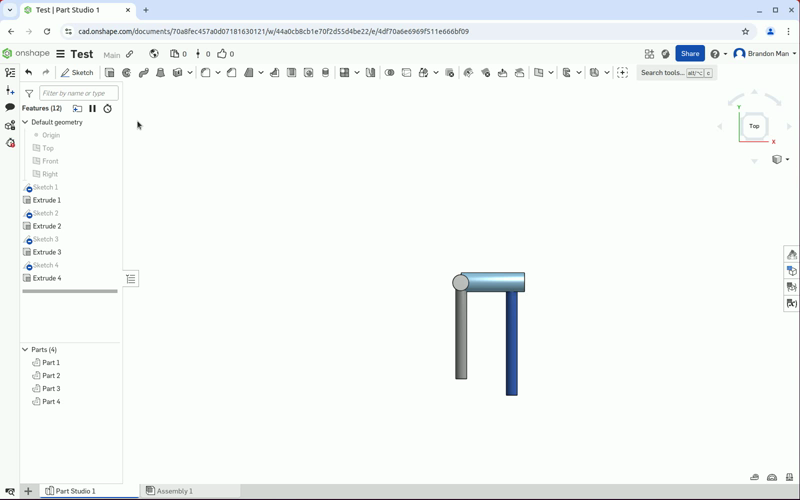
key(shift+h)
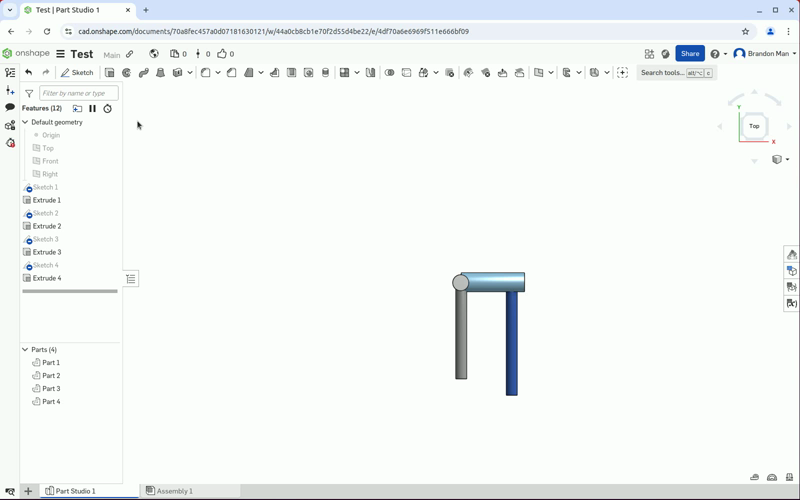
key(shift+h)
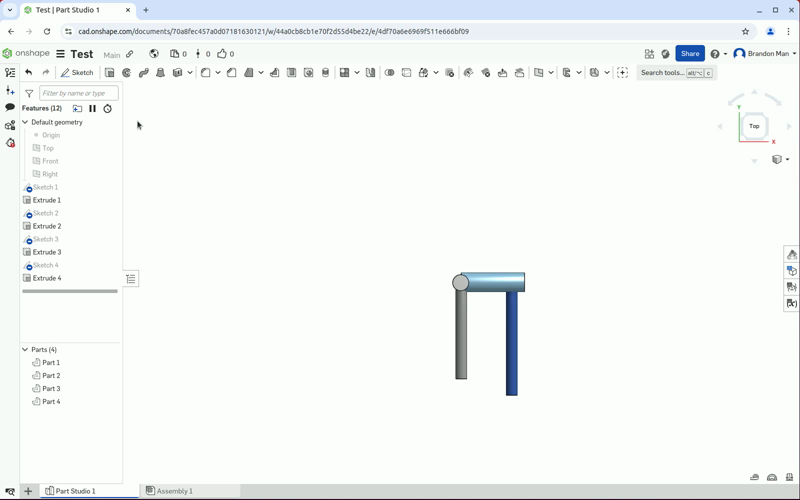
mouse_move(73, 189)
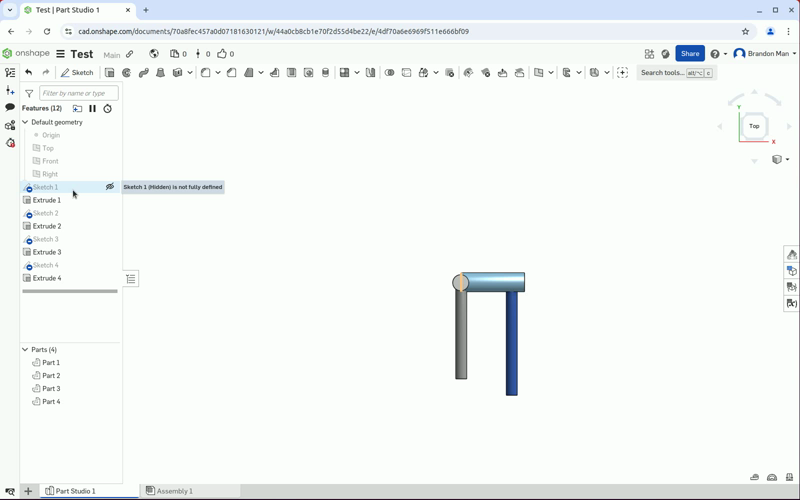
click(73, 189)
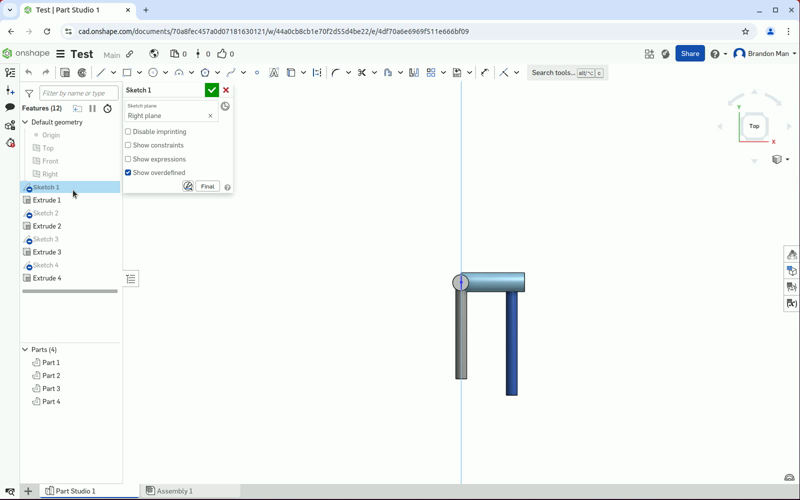
mouse_move(229, 92)
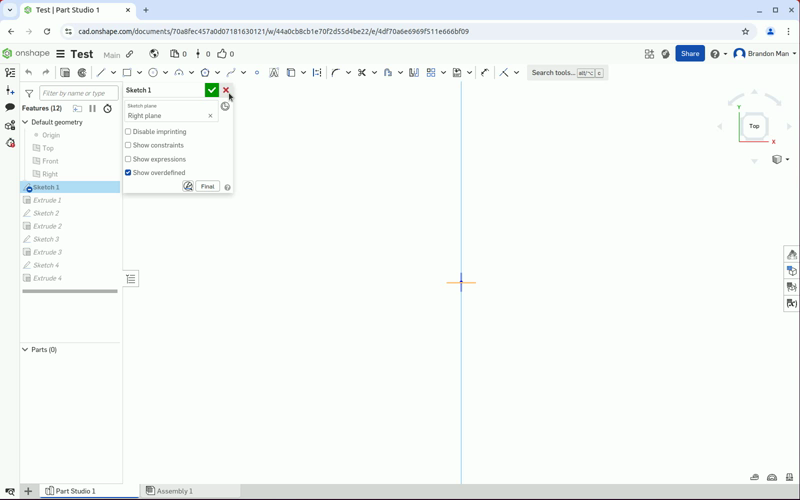
click(229, 92)
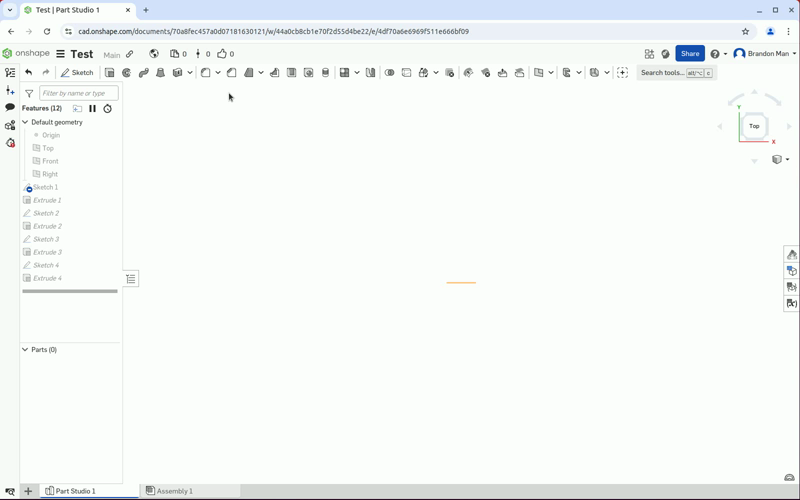
mouse_move(73, 352)
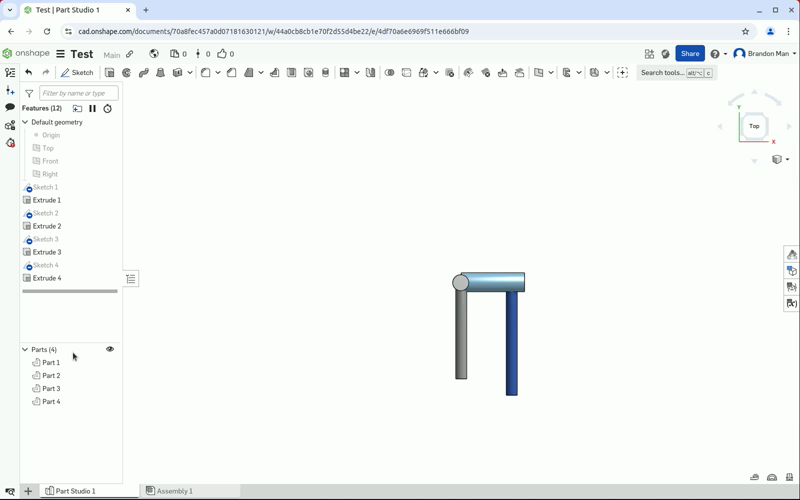
key(y)
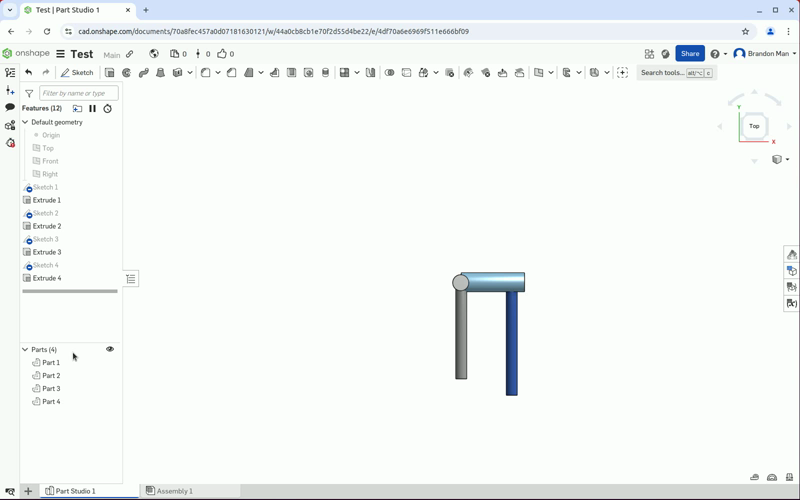
key(shift+p)
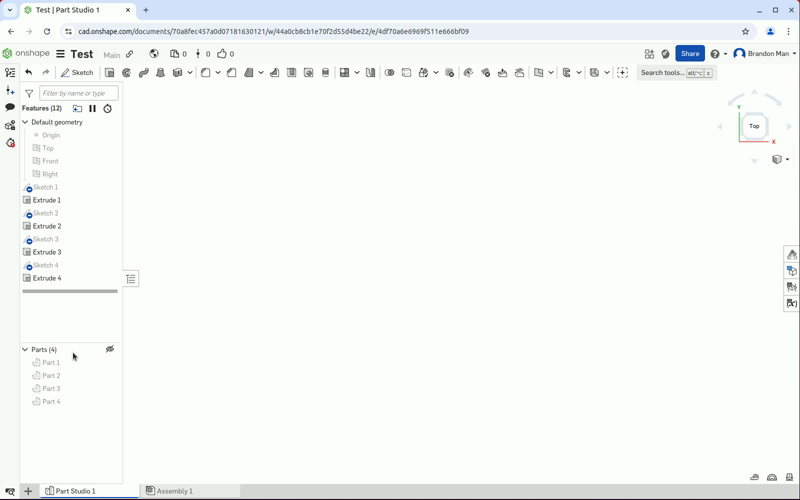
key(space)
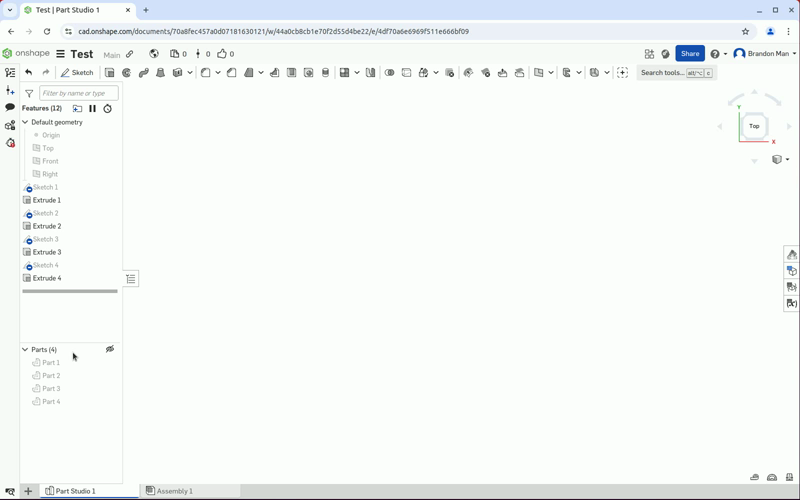
key_down(shift)
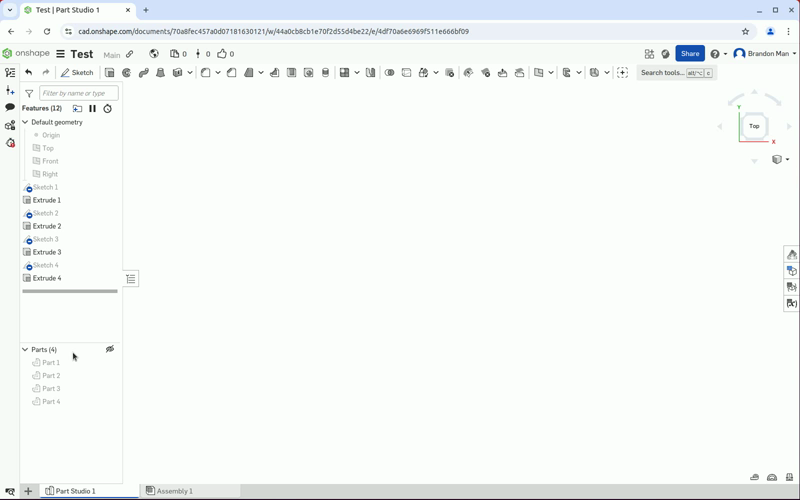
key(up)
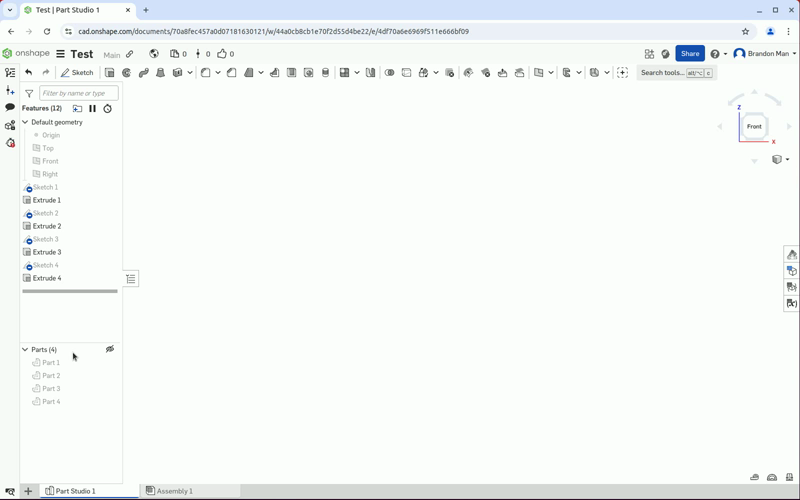
key_up(shift)
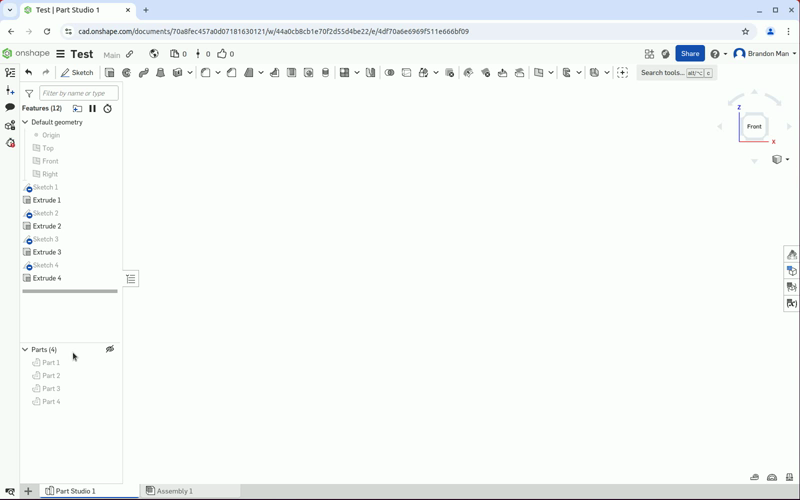
mouse_move(73, 352)
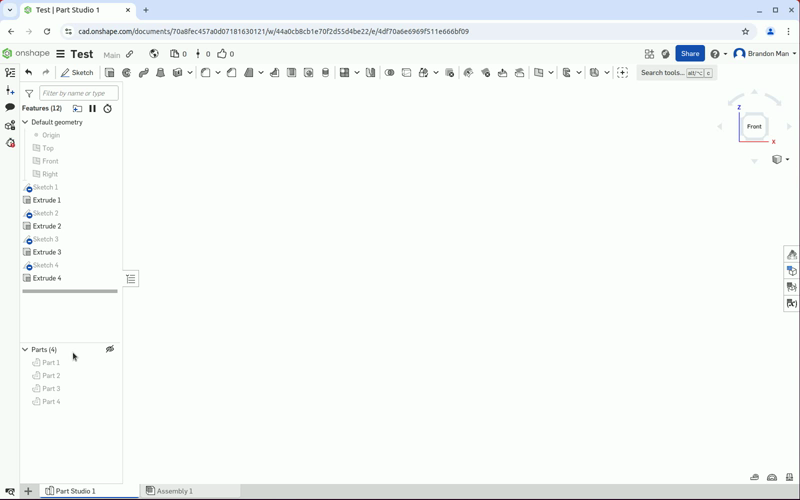
key(shift+y)
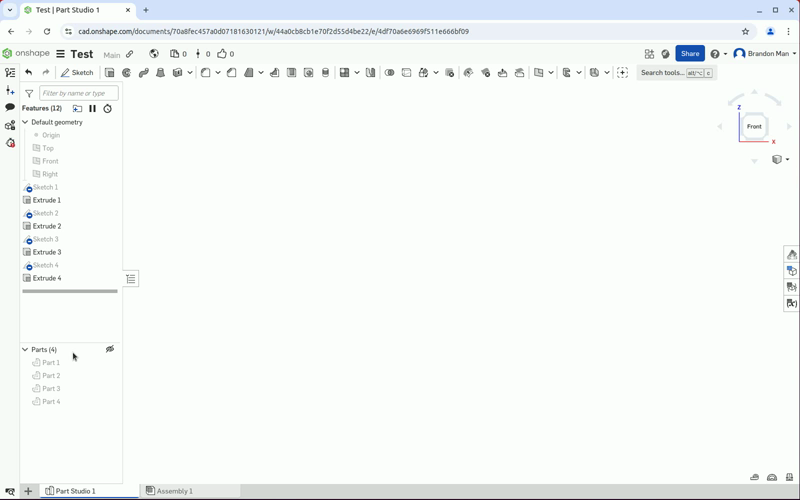
key(shift+s)
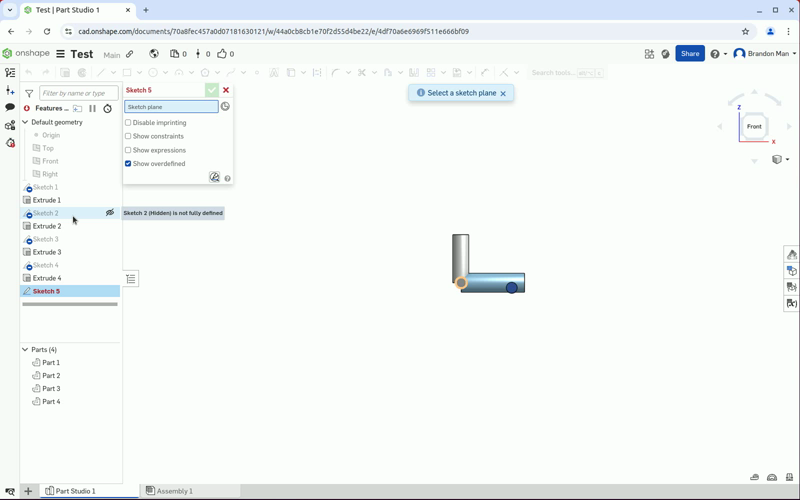
scroll(3)
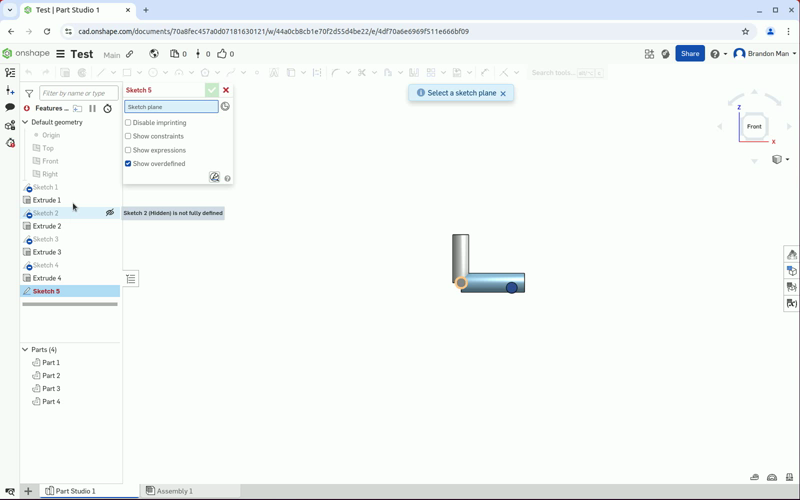
mouse_move(73, 163)
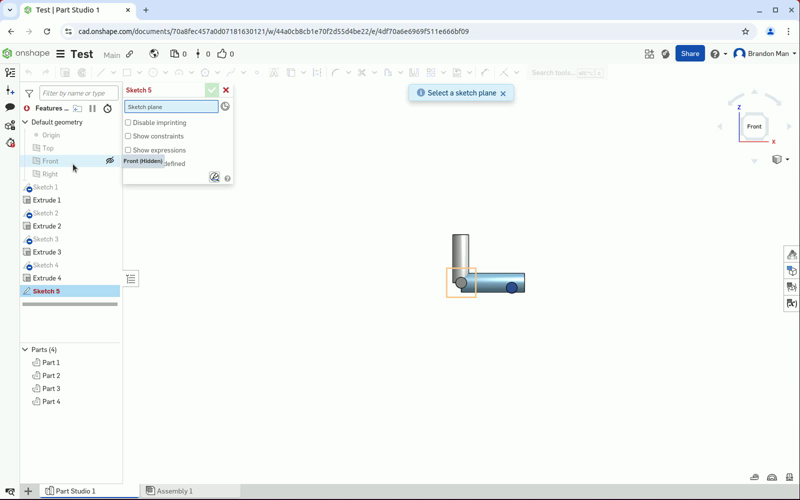
click(73, 163)
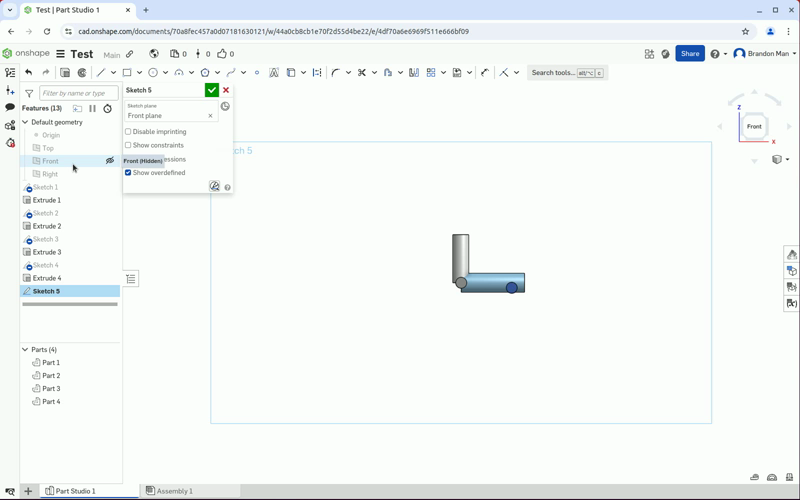
mouse_move(73, 352)
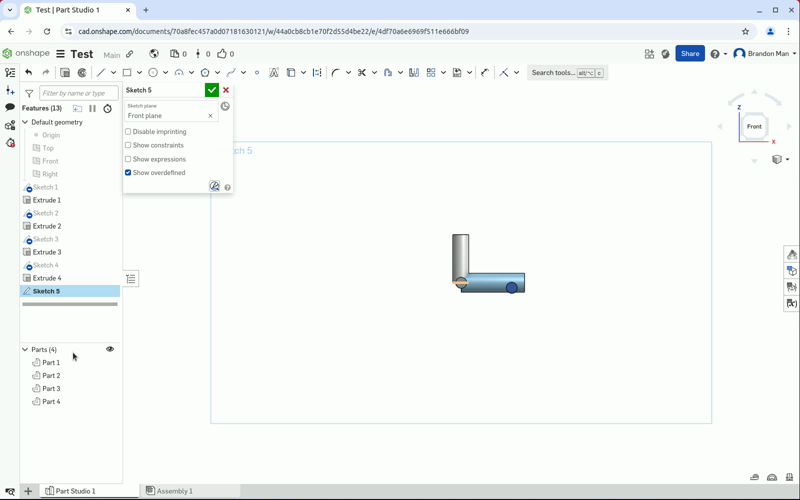
key(y)
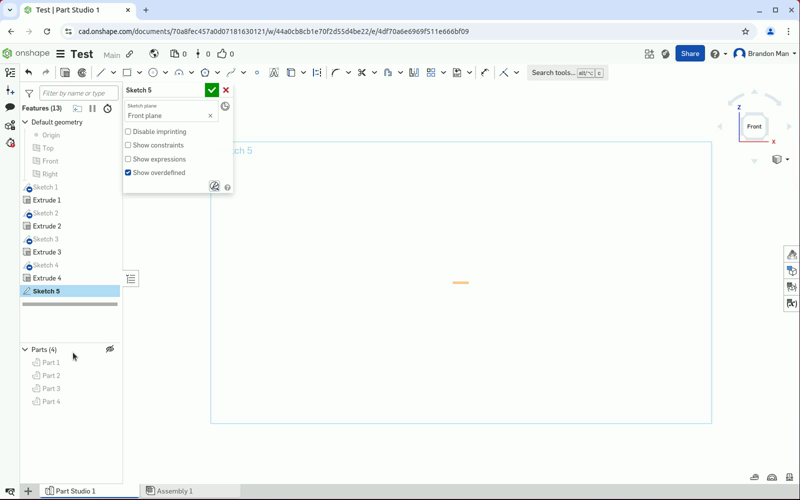
key(c)
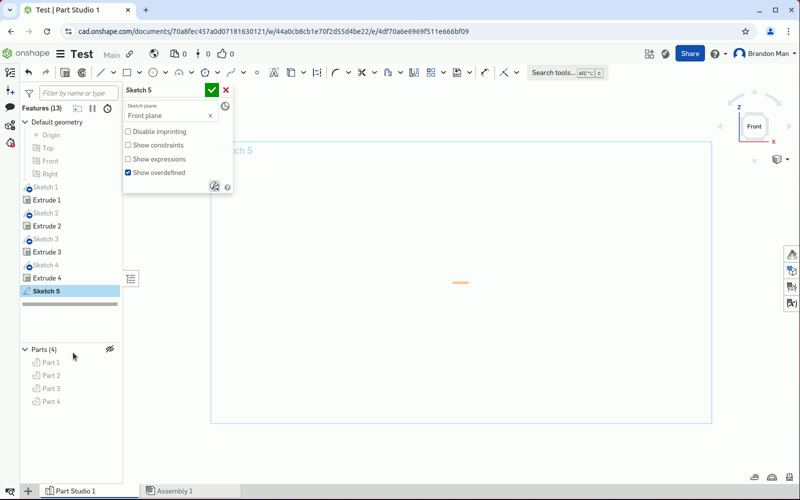
key_down(shift)
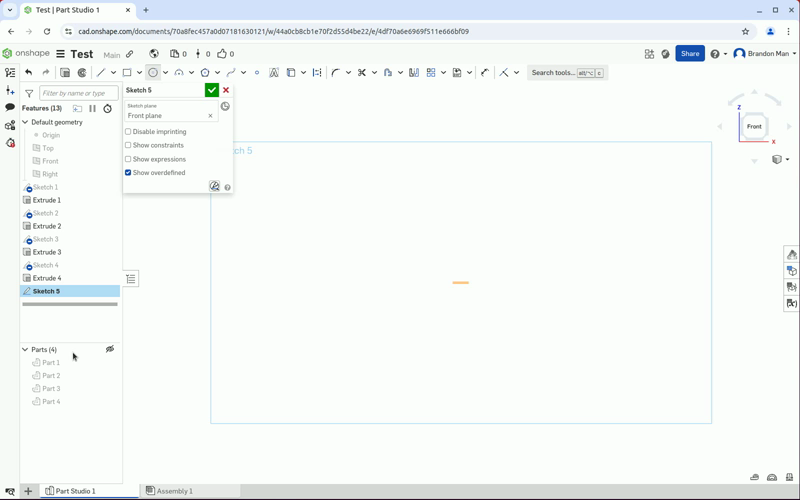
mouse_move(461, 282)
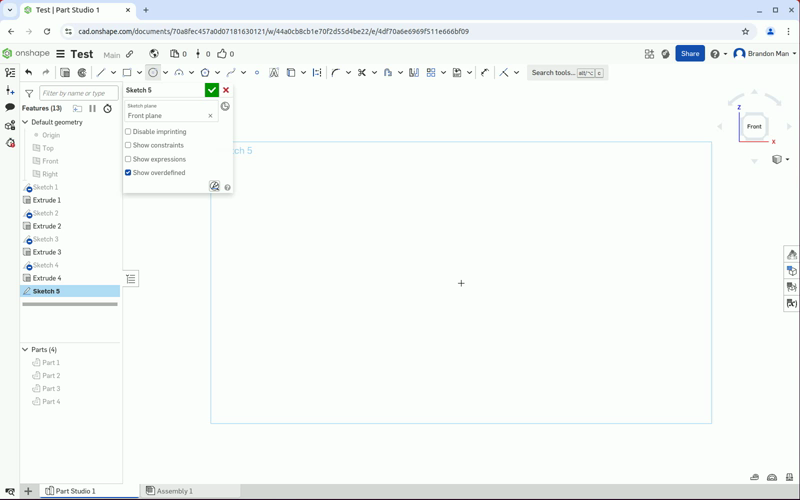
click(461, 282)
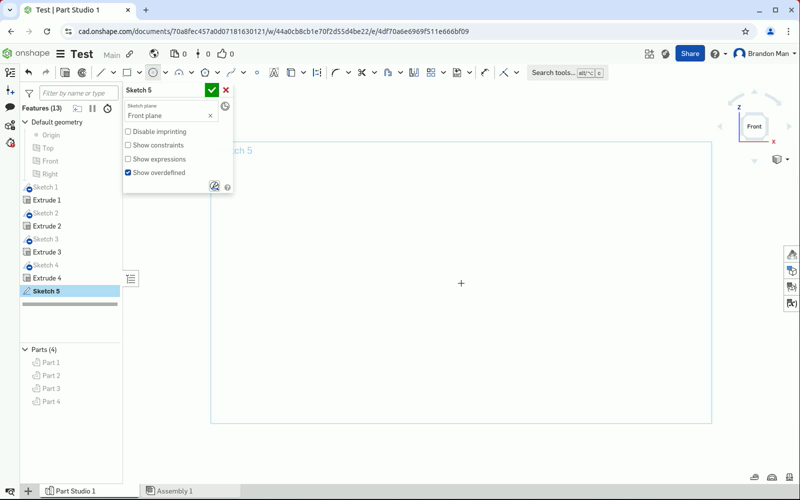
key_up(shift)
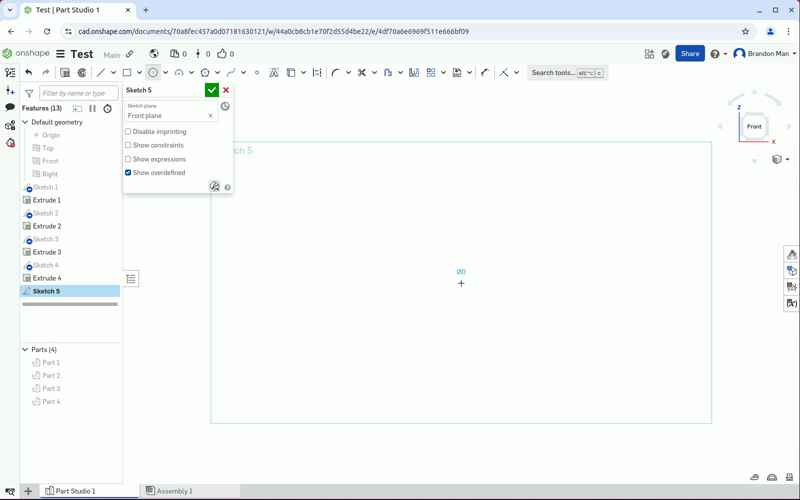
mouse_move(467, 282)
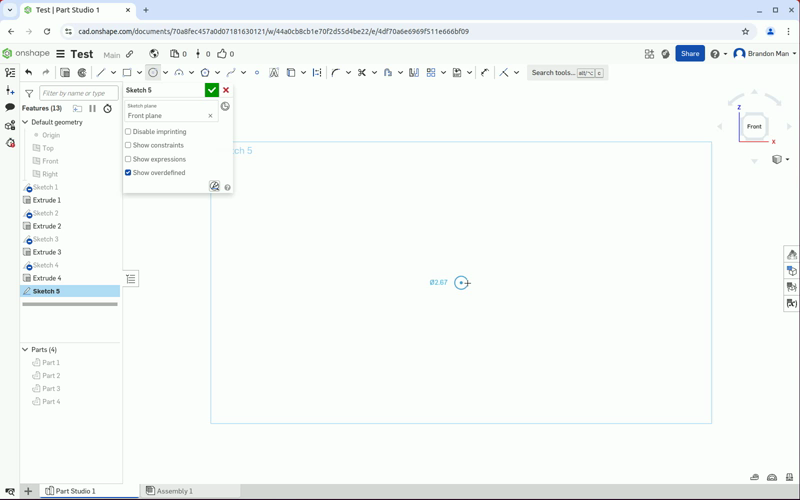
click(467, 282)
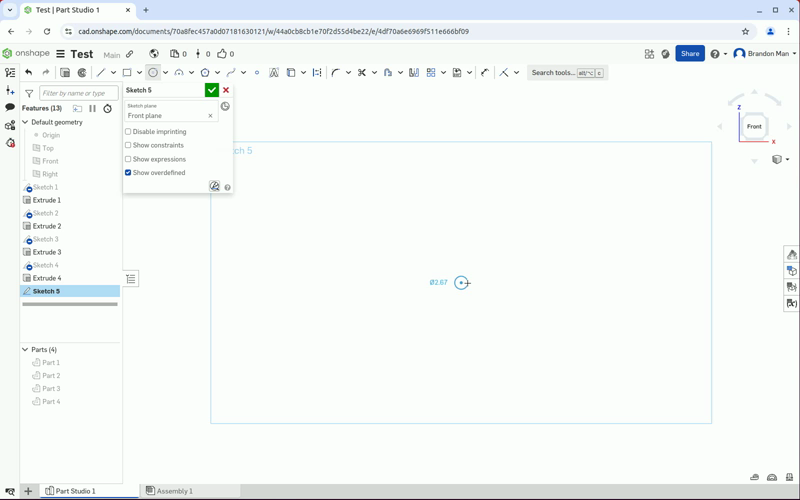
key(esc)
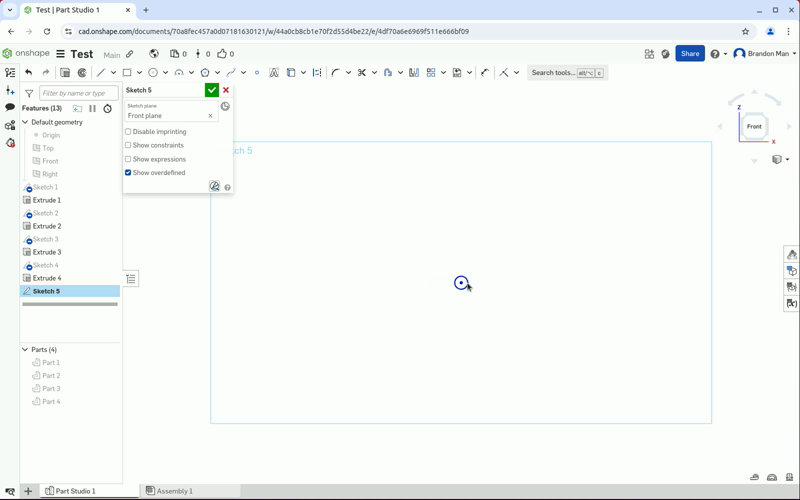
mouse_move(463, 286)
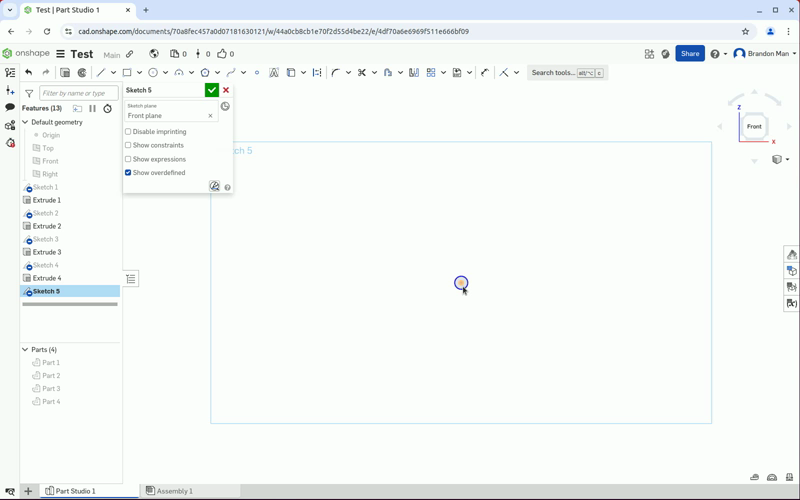
scroll(6)
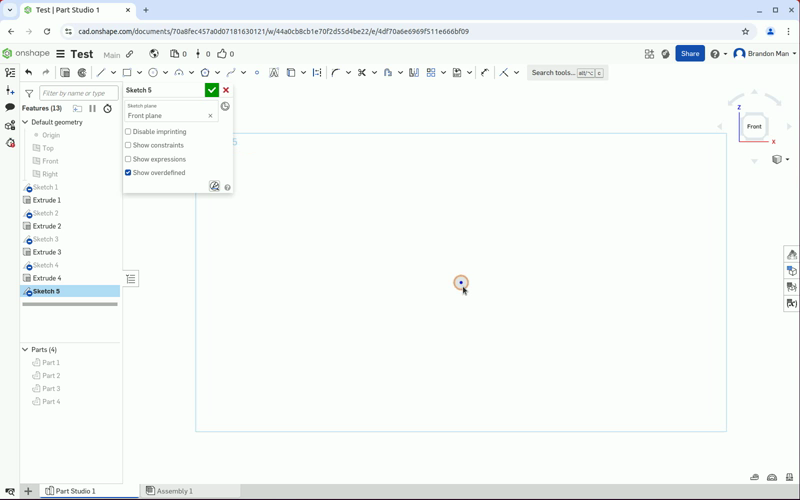
scroll(6)
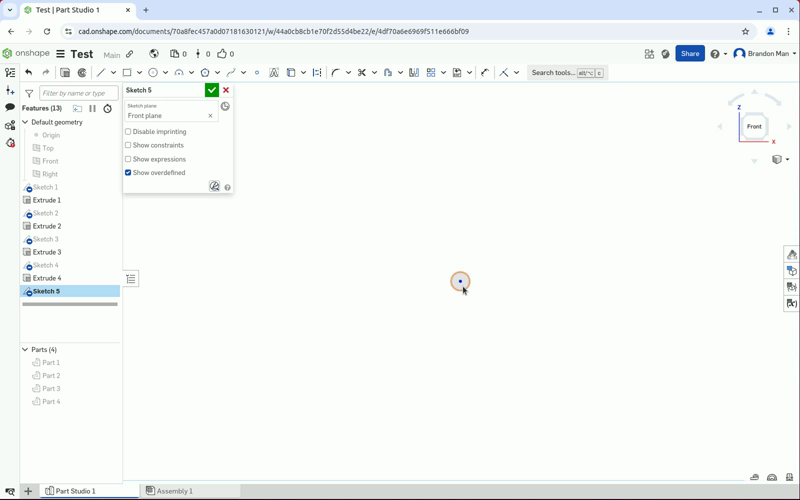
scroll(6)
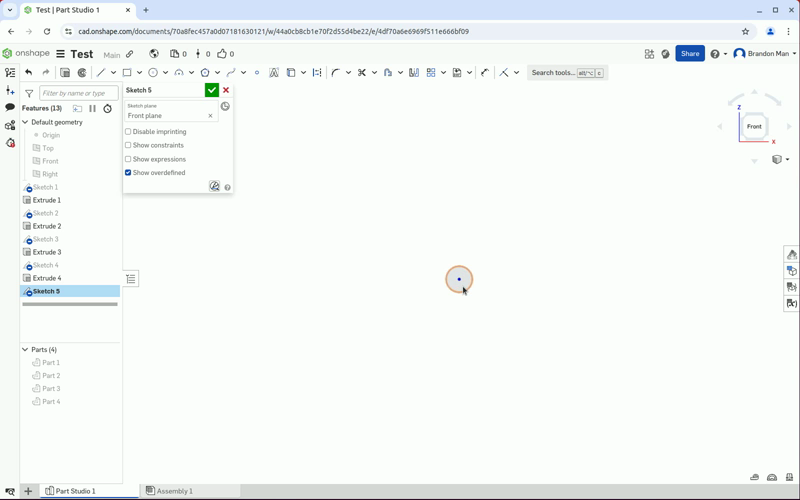
scroll(6)
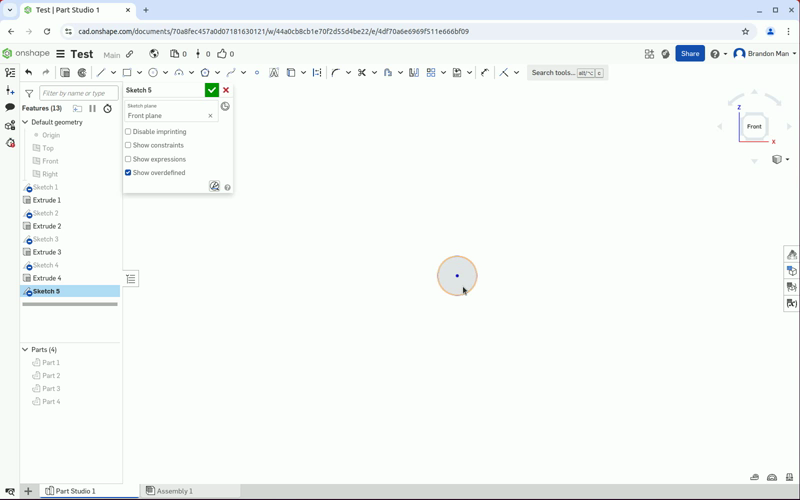
scroll(6)
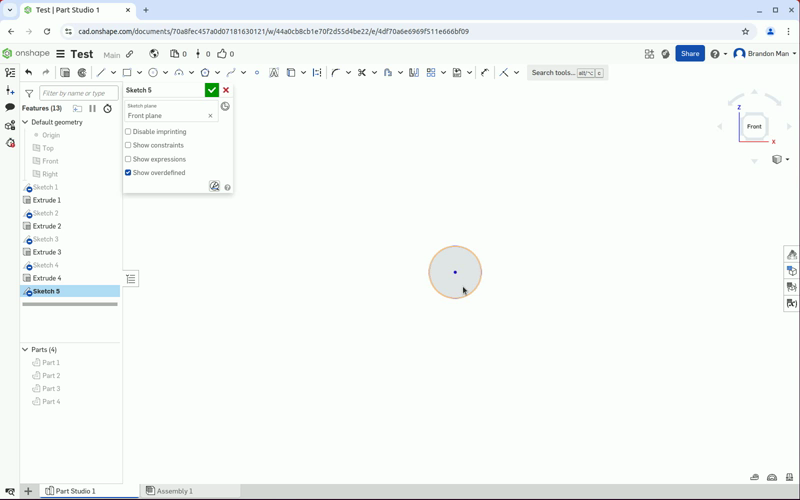
scroll(6)
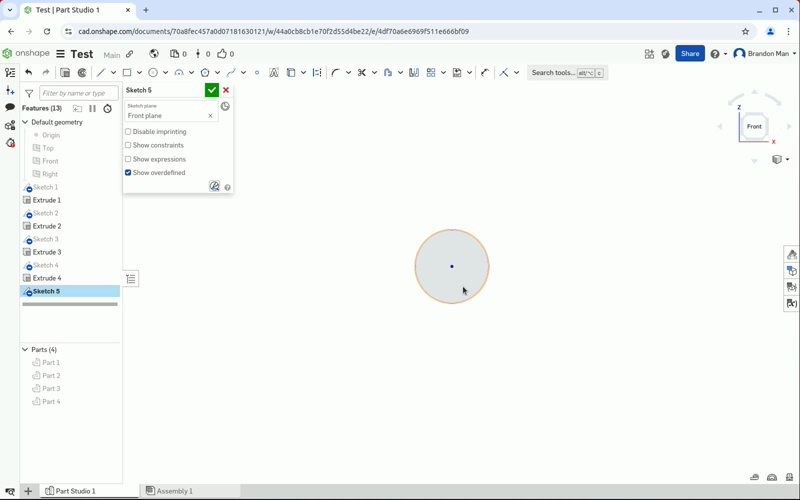
scroll(6)
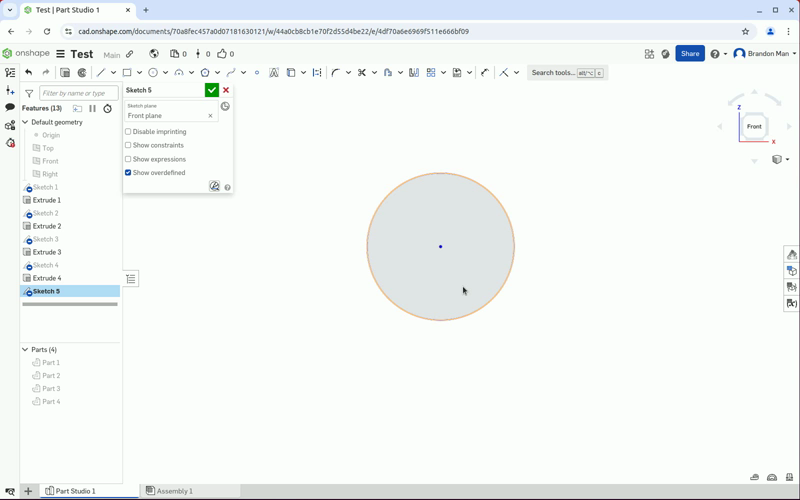
click(463, 286)
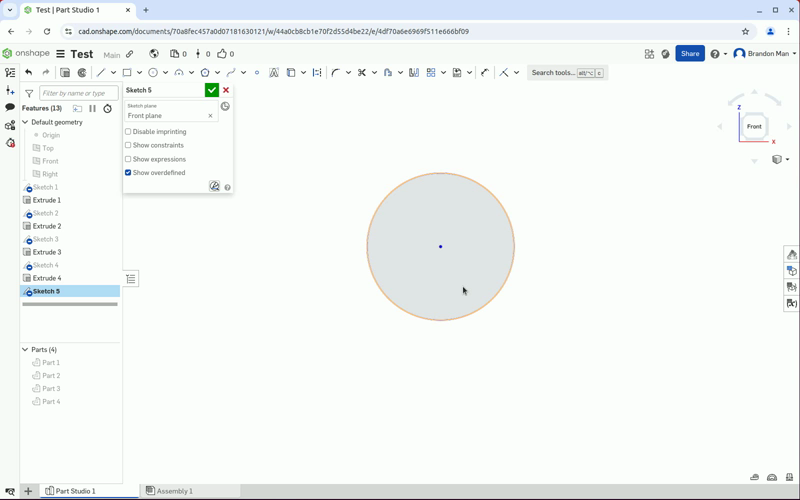
scroll(-6)
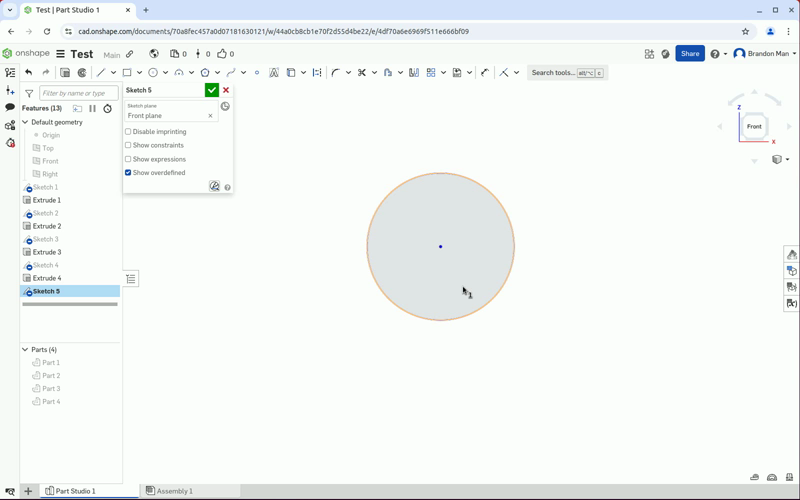
scroll(-6)
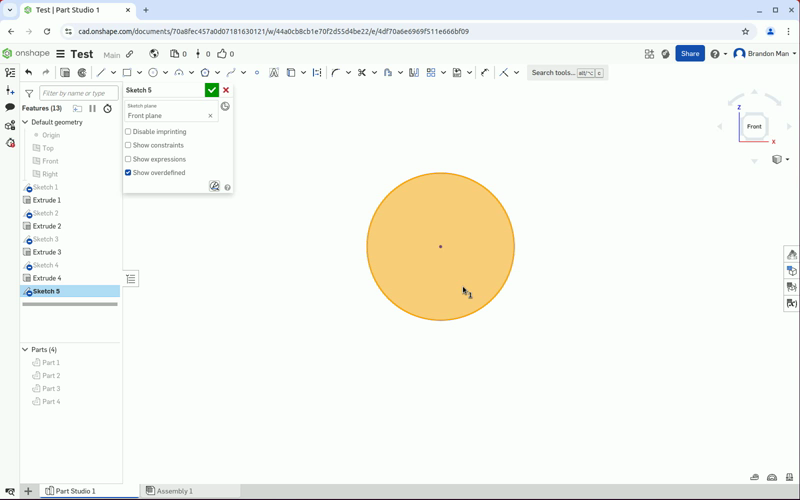
scroll(-6)
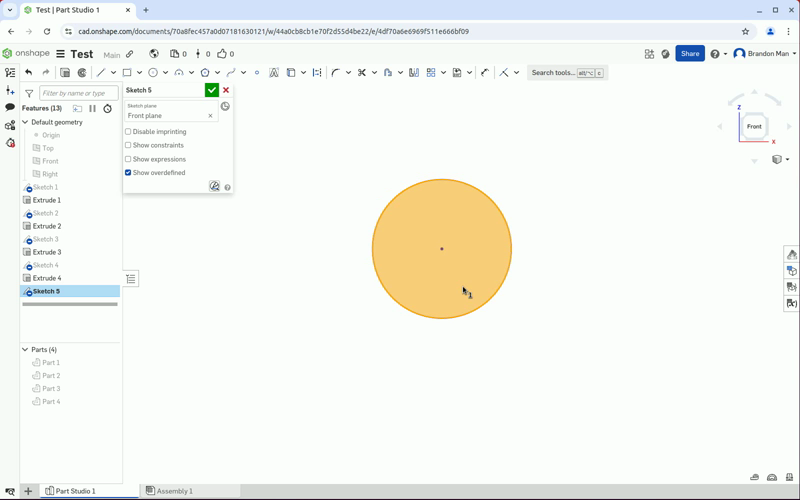
scroll(-6)
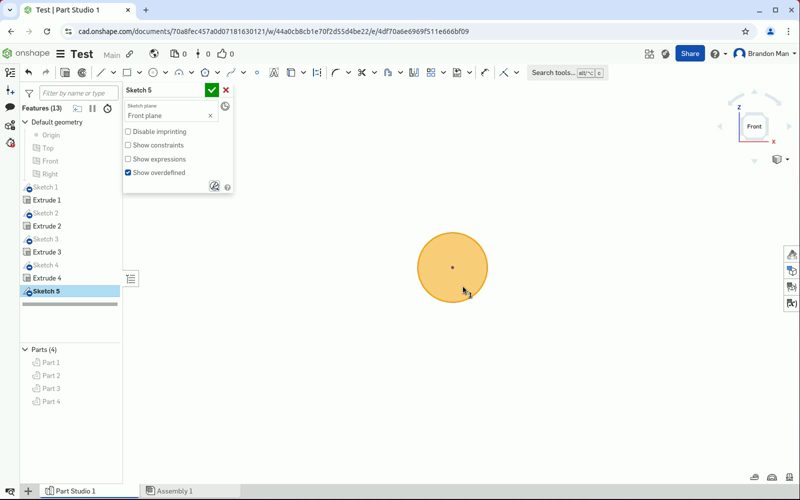
scroll(-6)
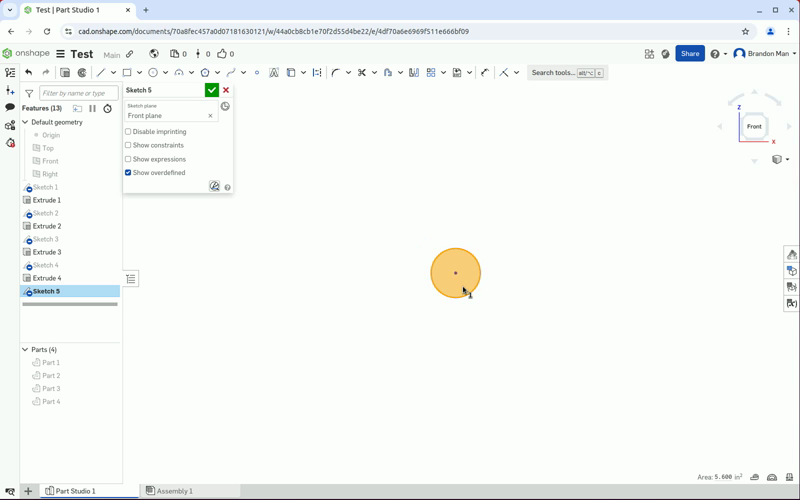
scroll(-6)
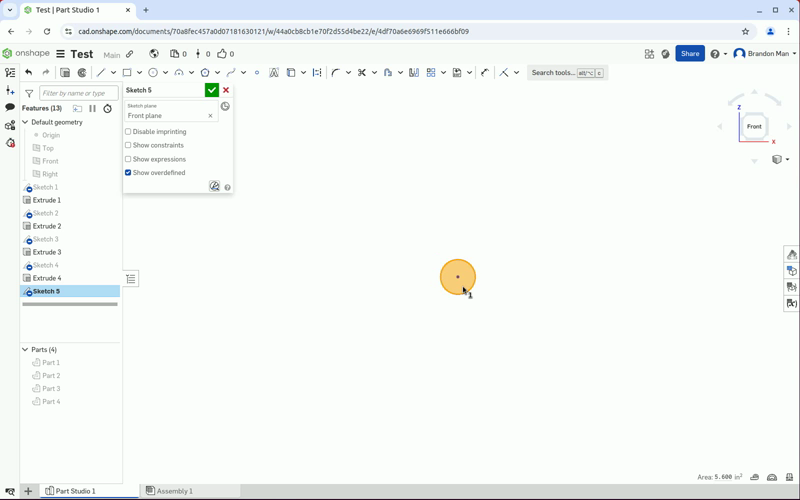
scroll(-6)
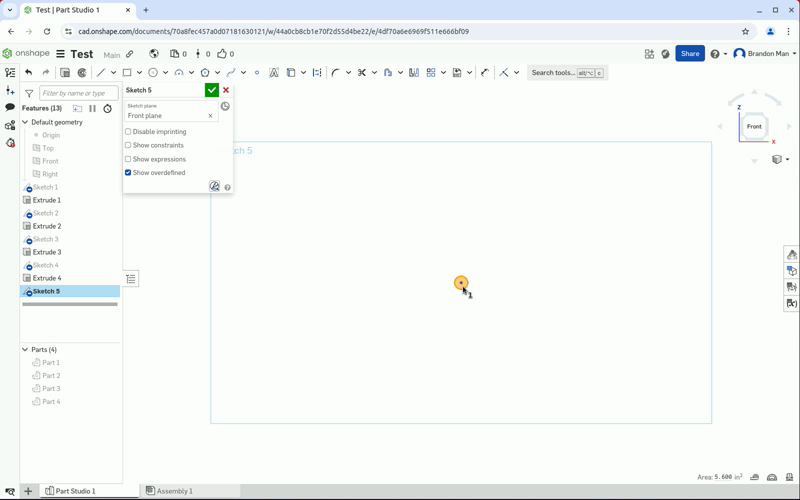
mouse_move(73, 352)
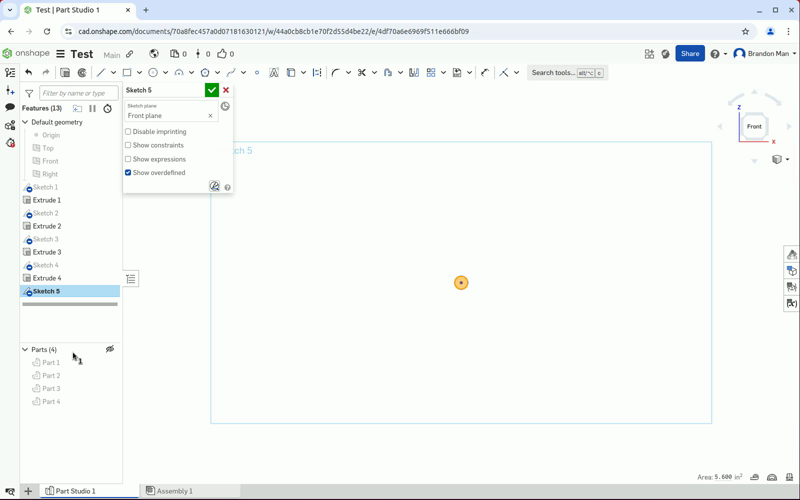
key(shift+y)
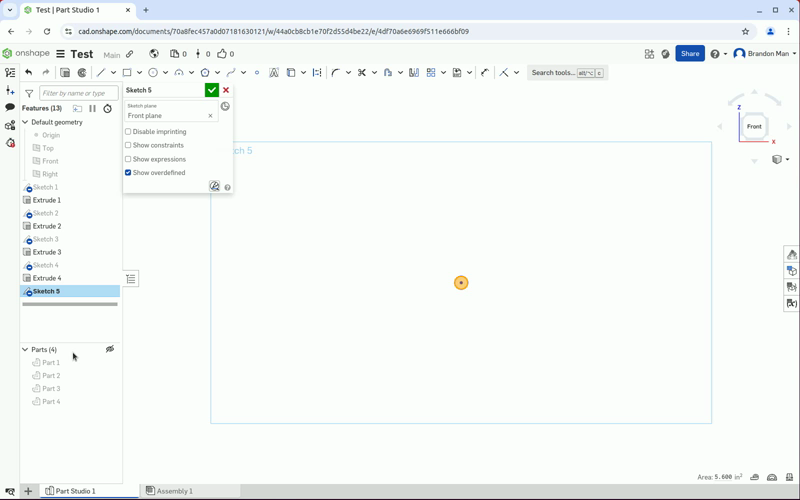
key(shift+e)
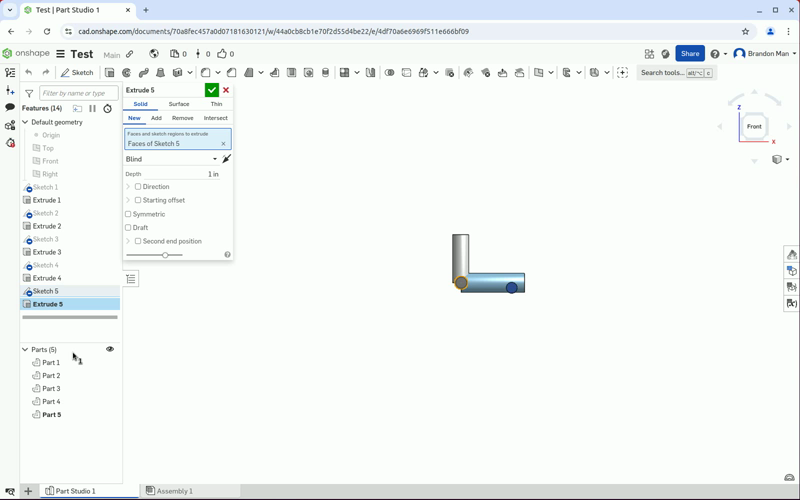
mouse_move(143, 106)
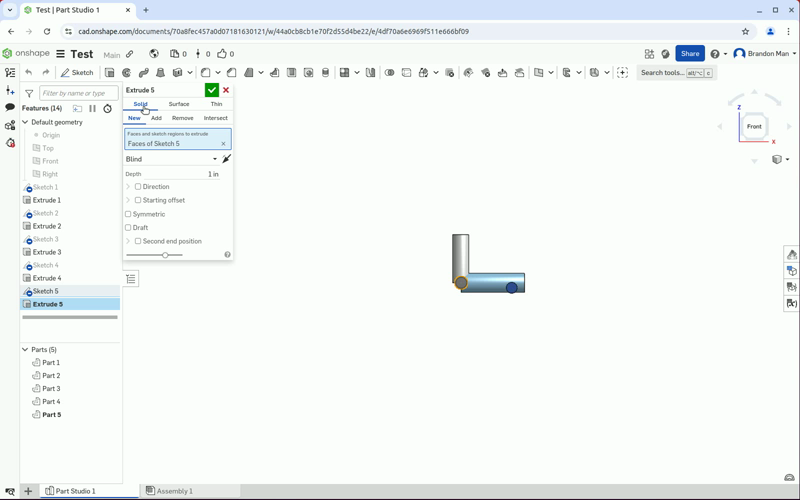
click(143, 106)
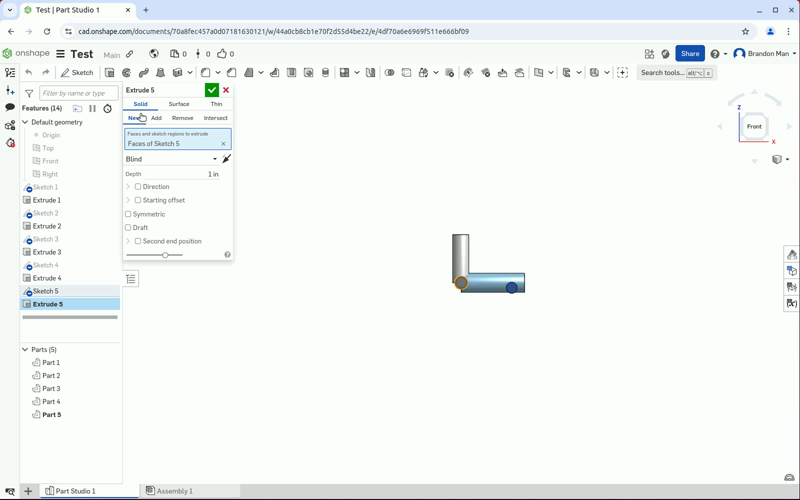
mouse_move(137, 120)
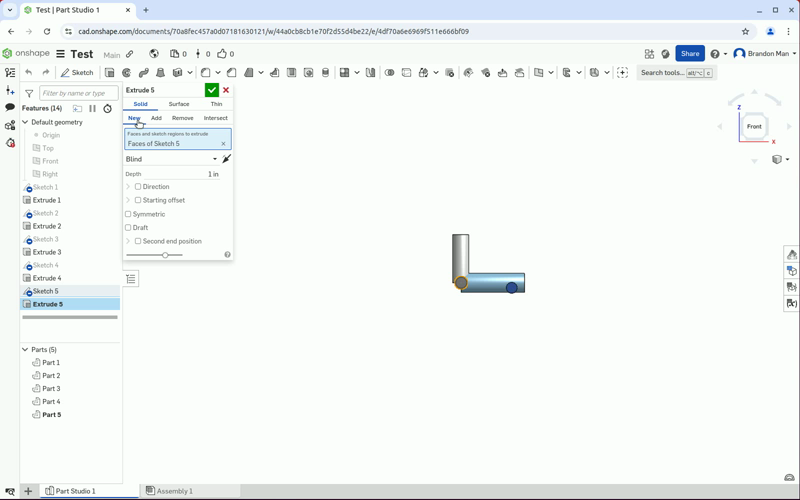
click(137, 120)
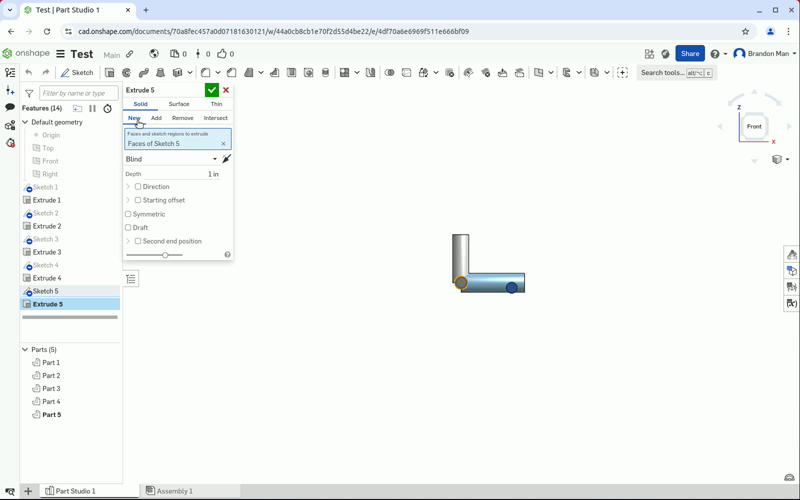
key(tab, 4)
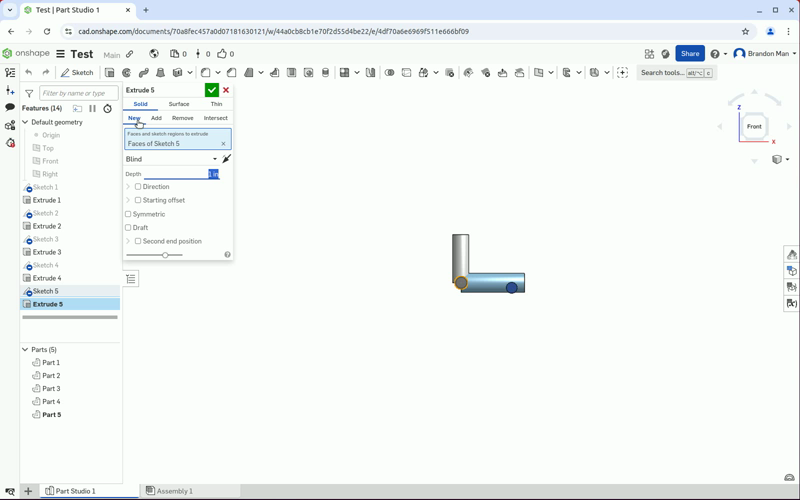
text(14.443)
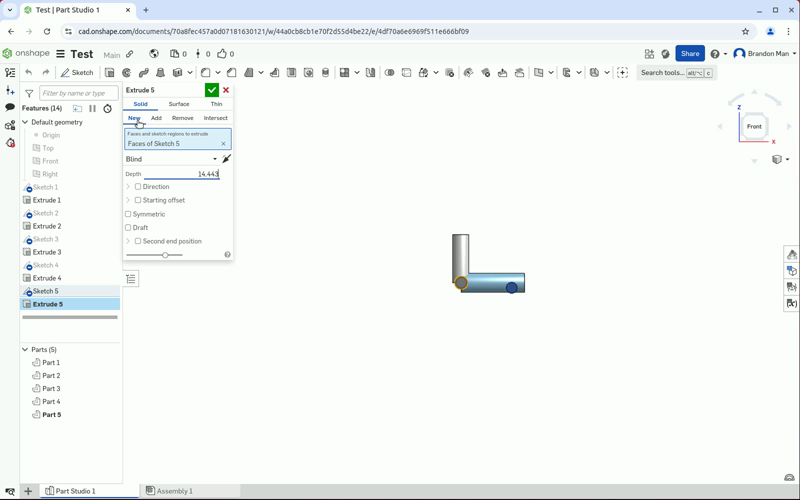
key(enter)
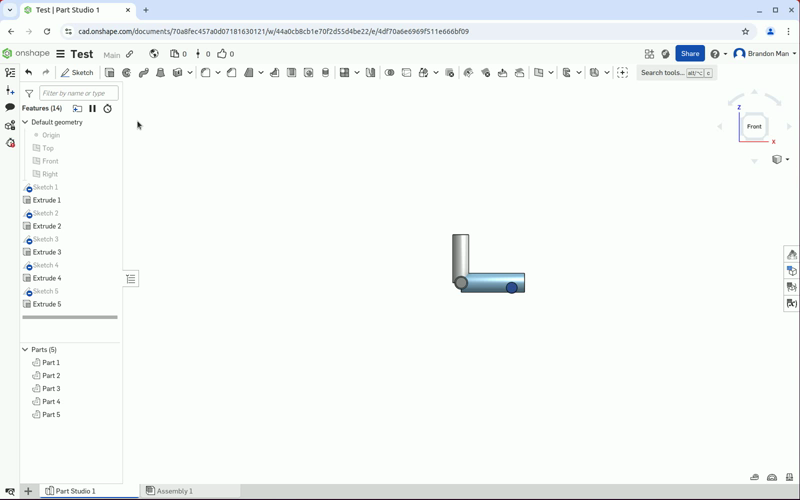
key(shift+h)
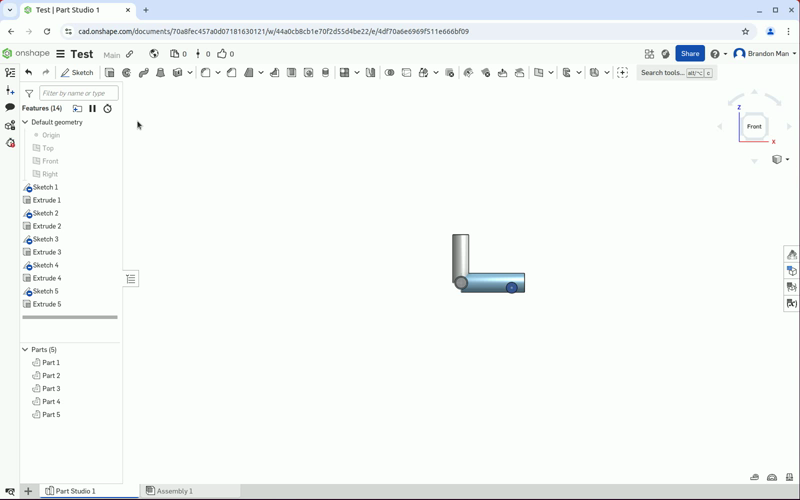
key(shift+h)
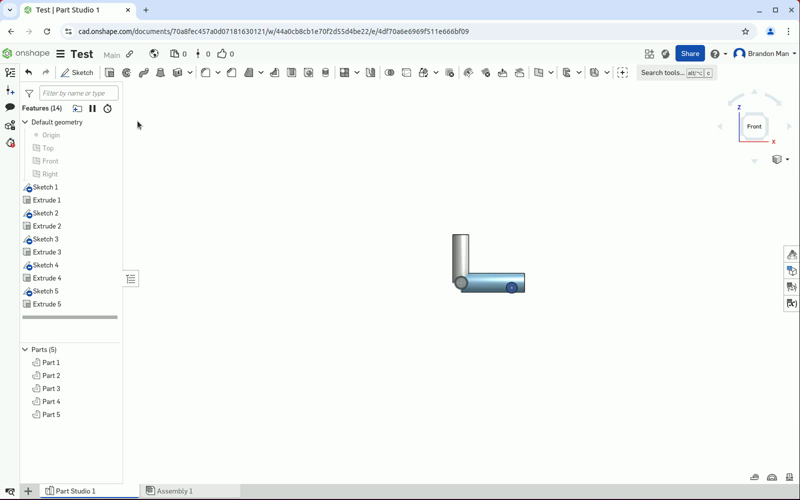
key(shift+7)
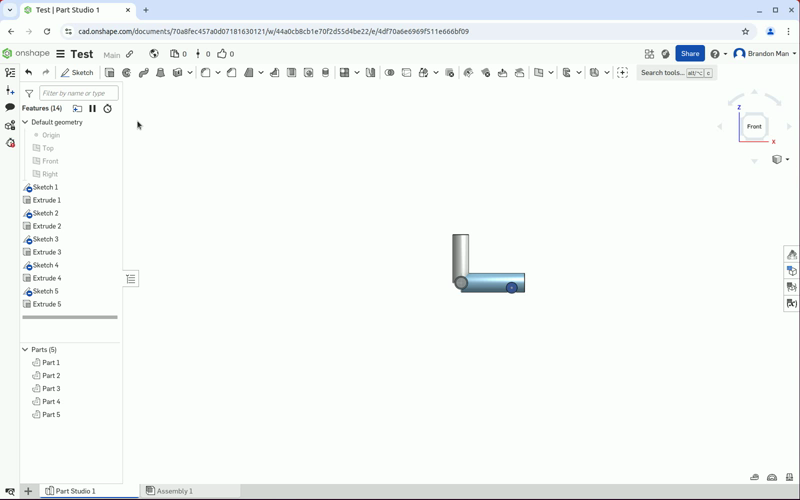
key(left, 2)
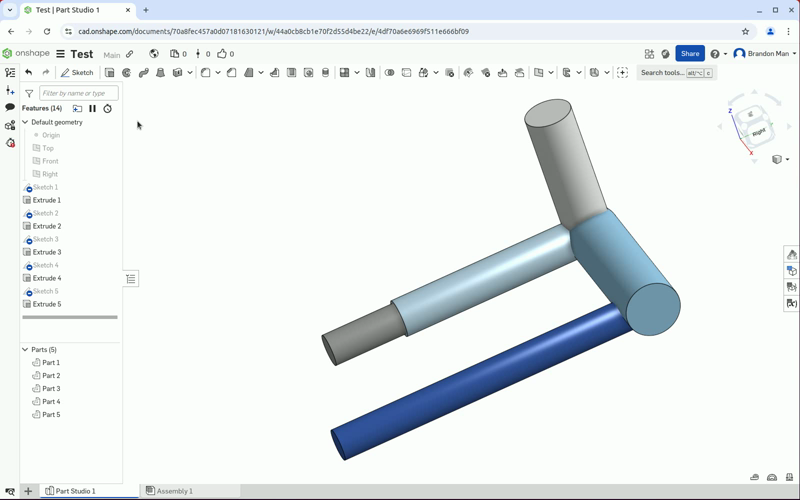
key(down, 2)
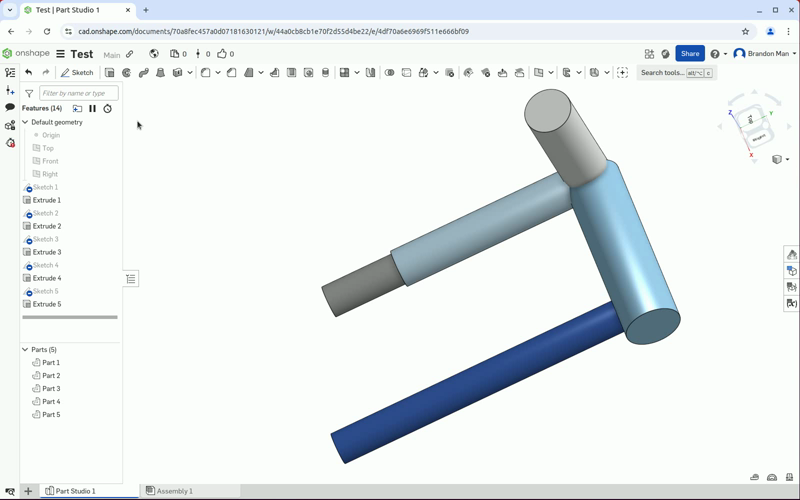
key(up, 2)
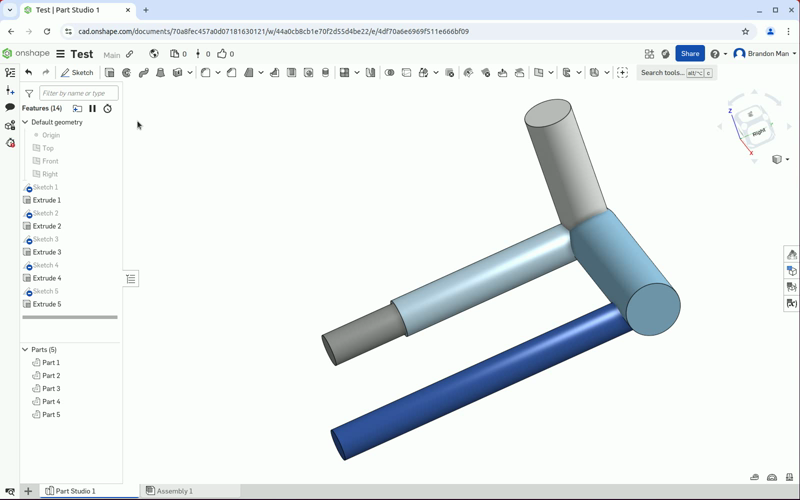
key(right, 2)
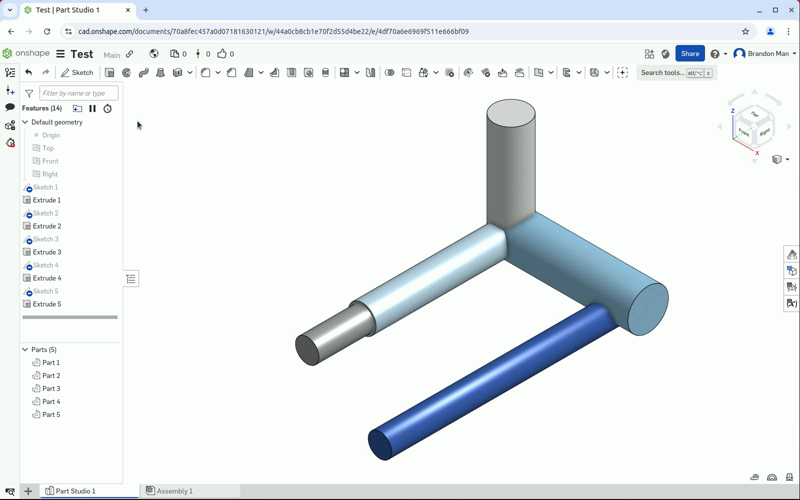
mouse_move(73, 189)
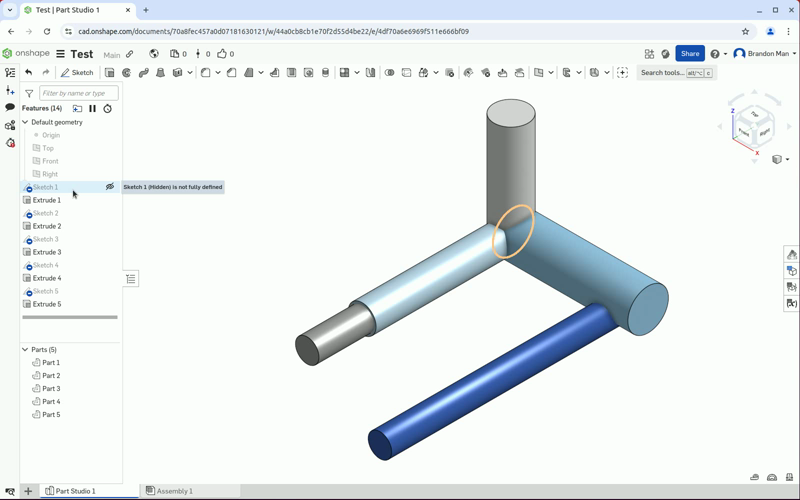
click(73, 189)